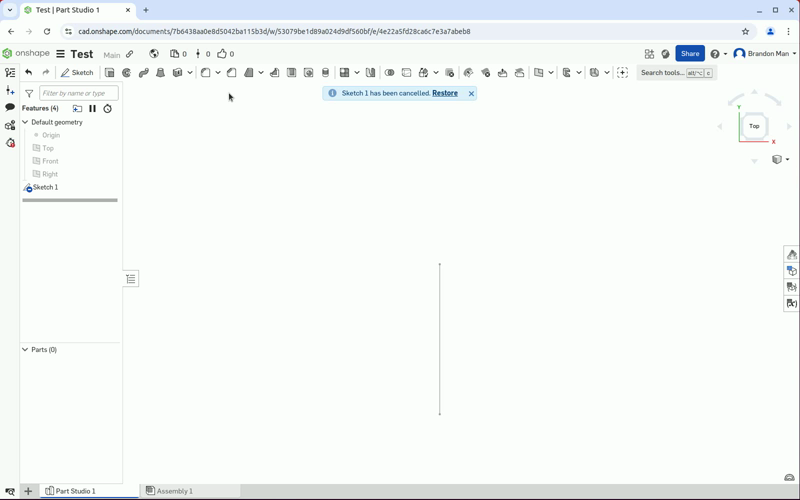
key(shift+h)
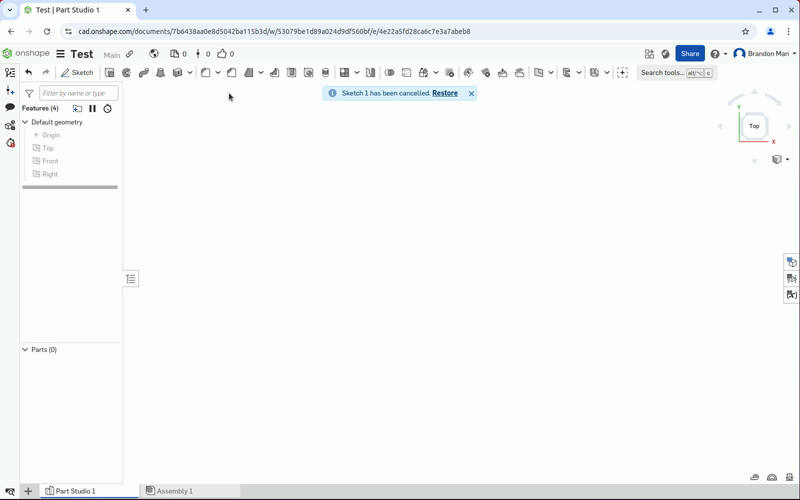
mouse_move(73, 352)
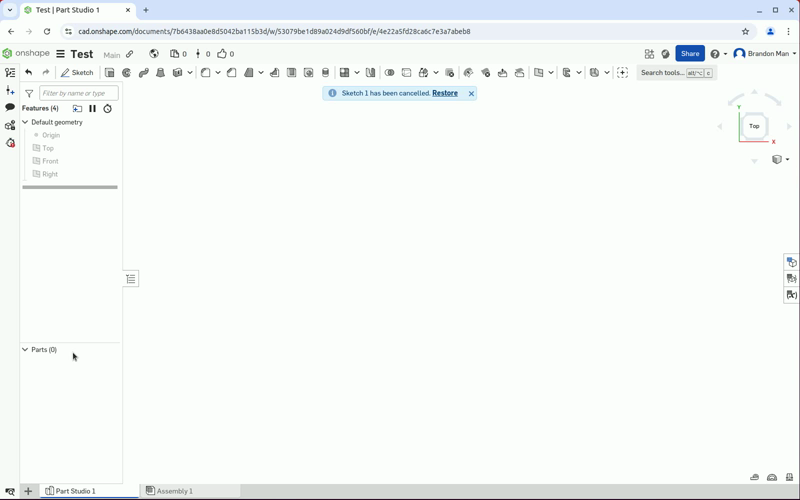
key(y)
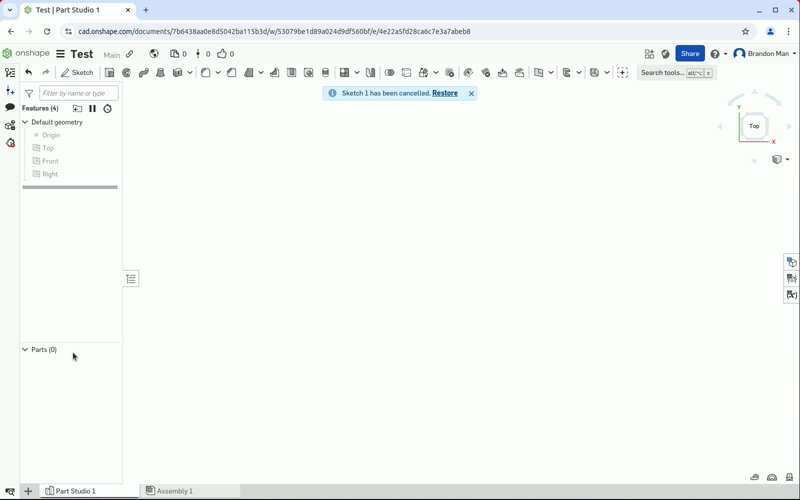
key(shift+p)
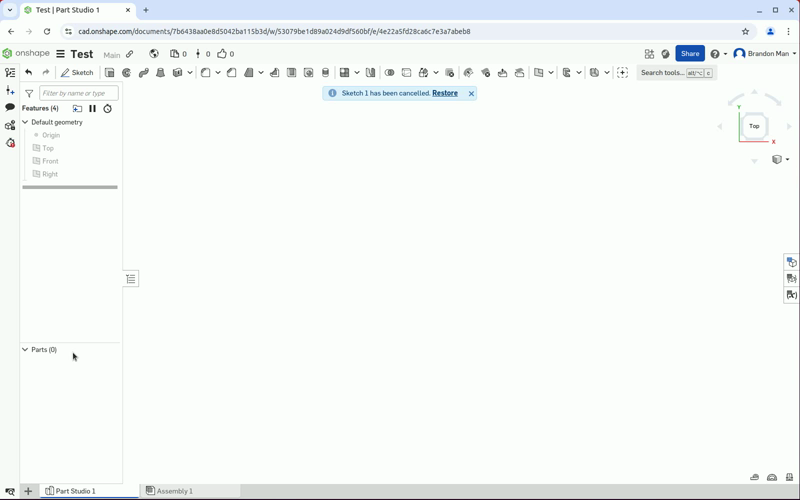
key(space)
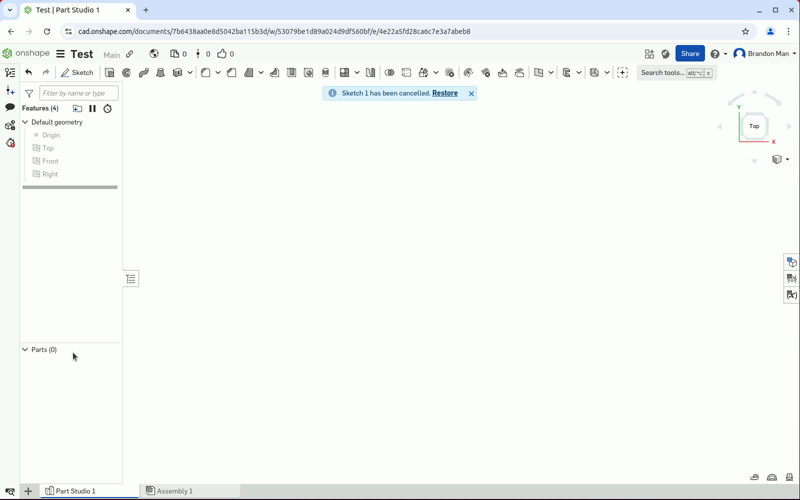
key_down(shift)
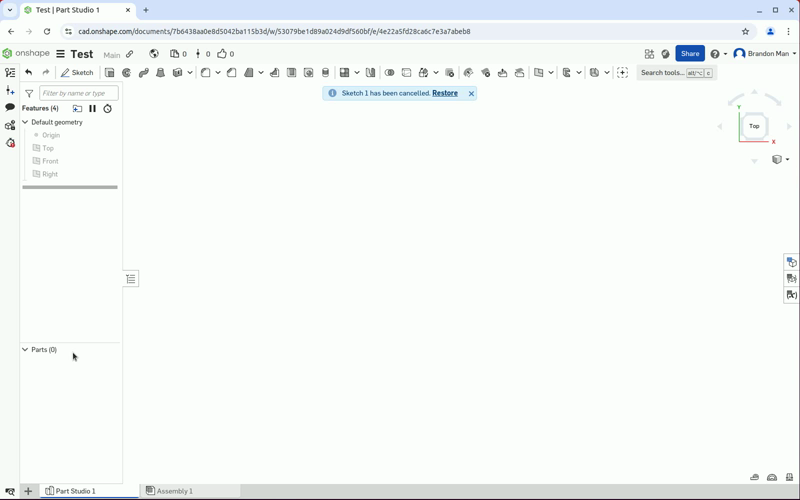
key(up)
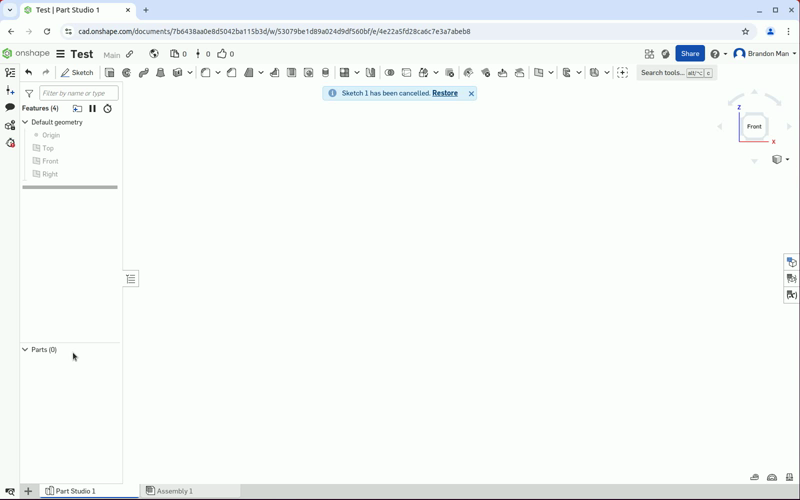
key_up(shift)
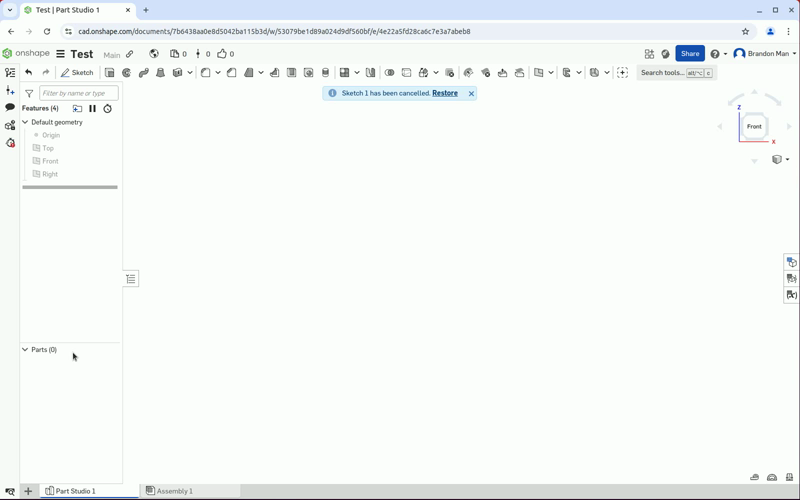
mouse_move(73, 352)
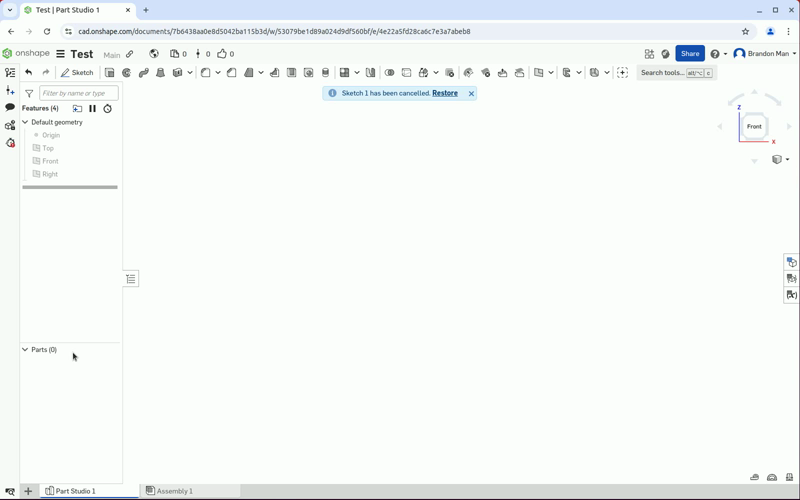
key(shift+y)
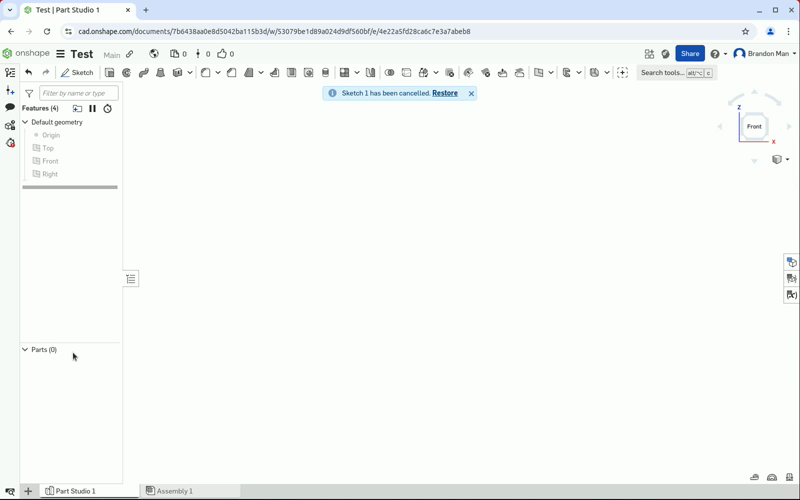
key(shift+s)
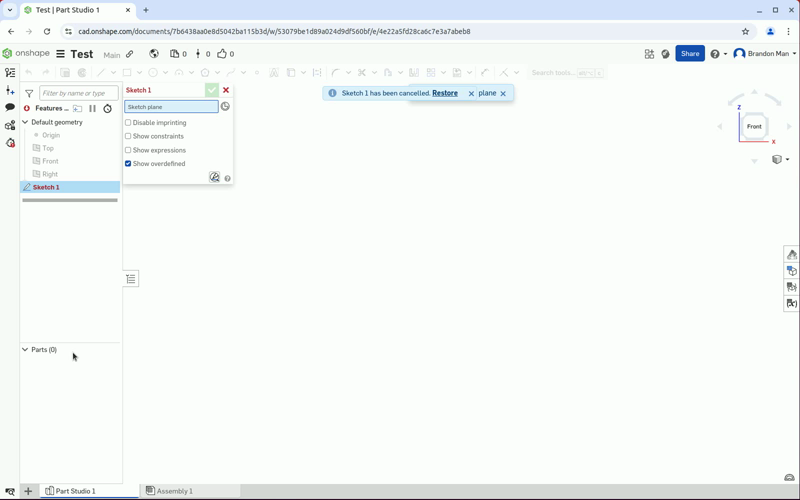
mouse_move(73, 163)
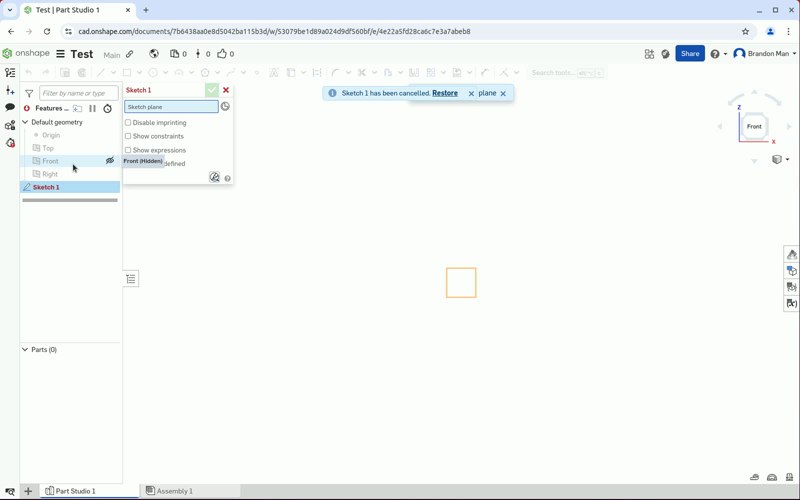
click(73, 163)
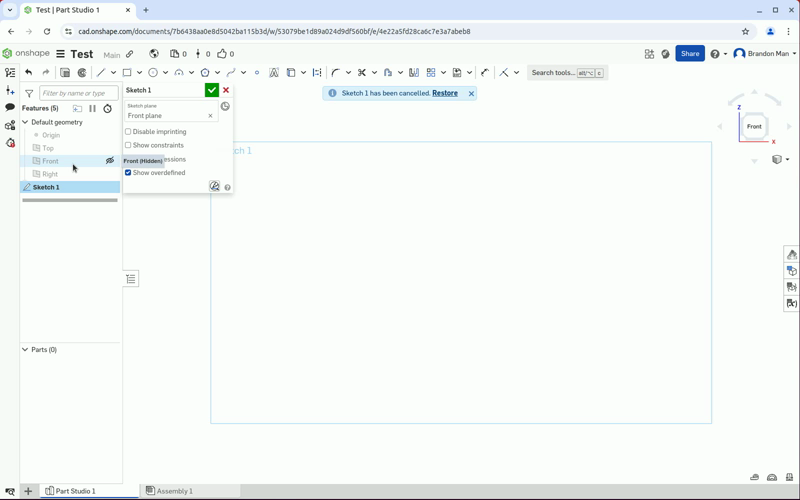
mouse_move(73, 352)
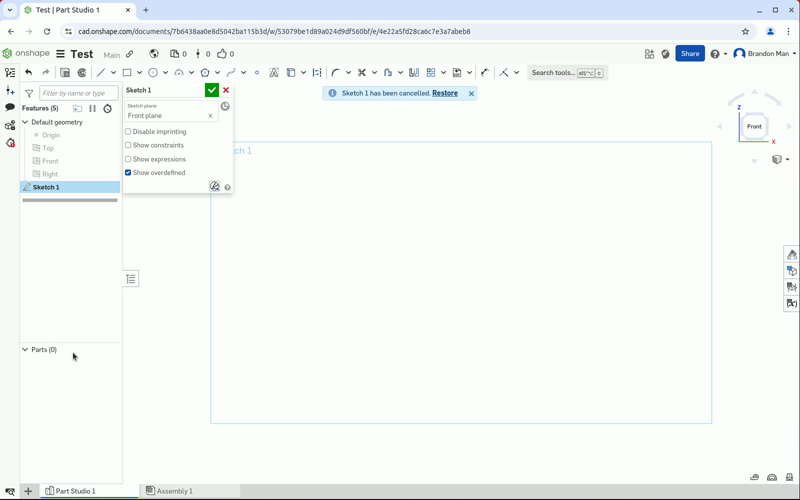
key(y)
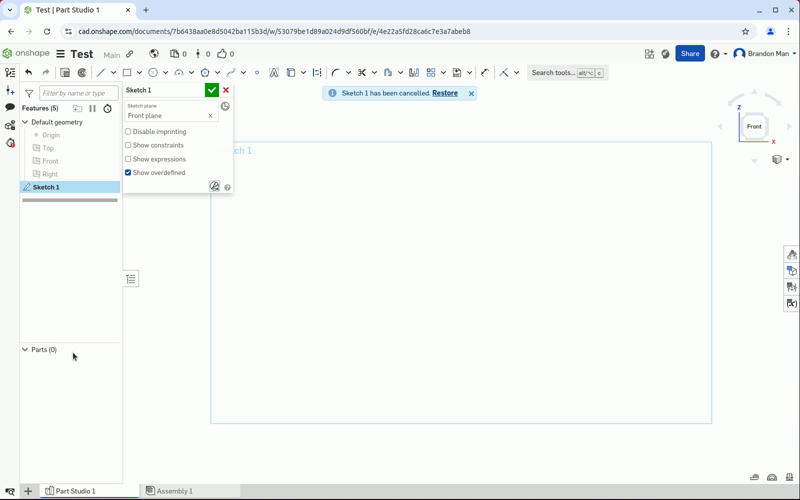
key(c)
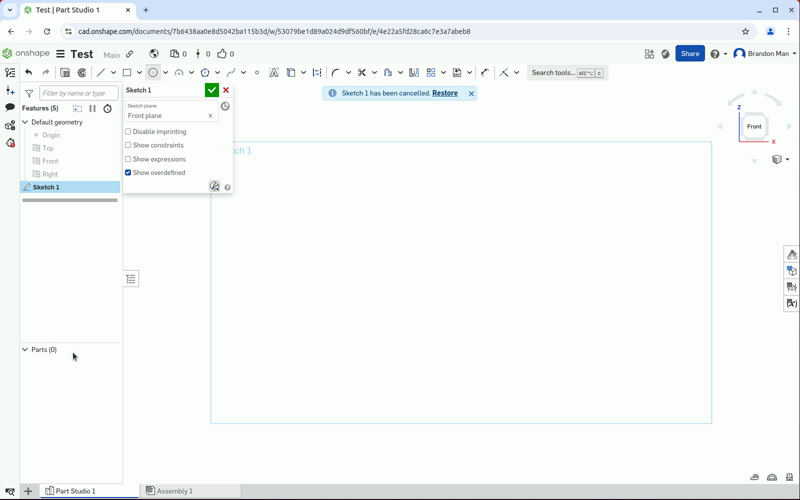
key_down(shift)
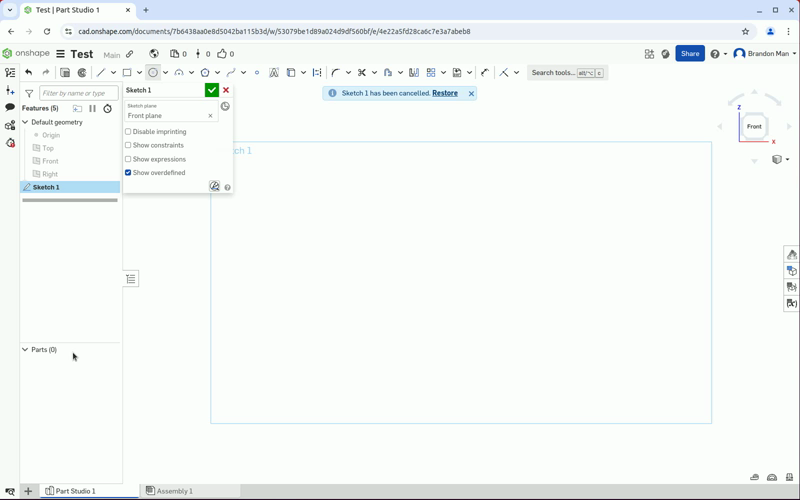
mouse_move(439, 333)
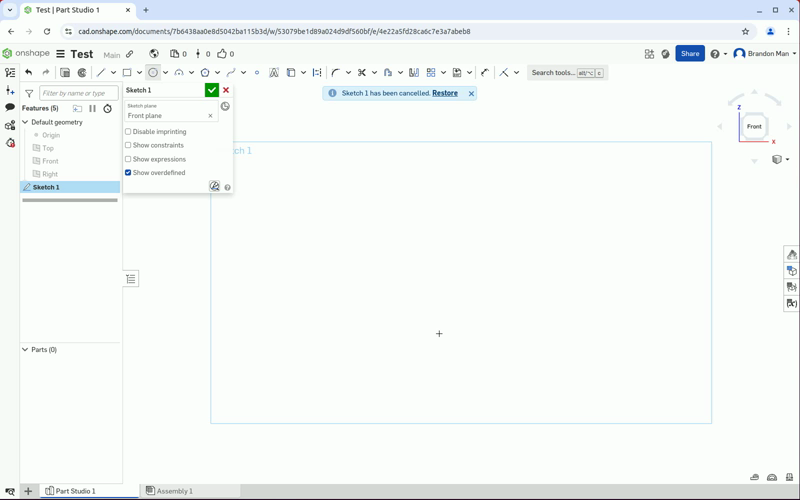
click(439, 333)
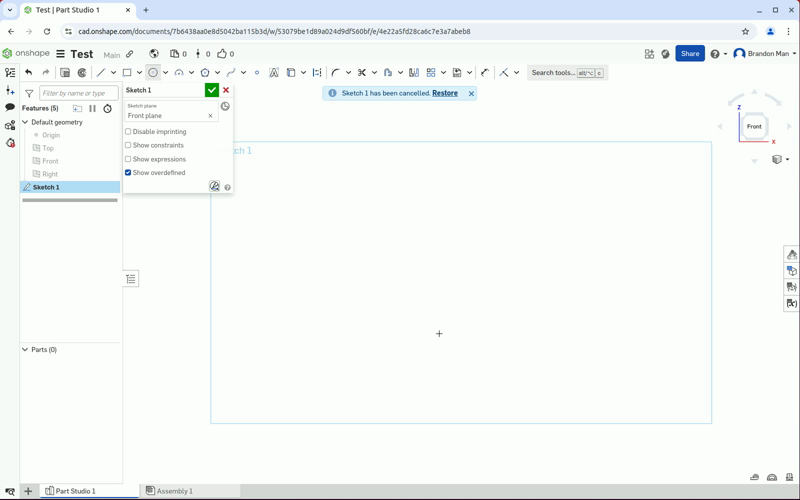
key_up(shift)
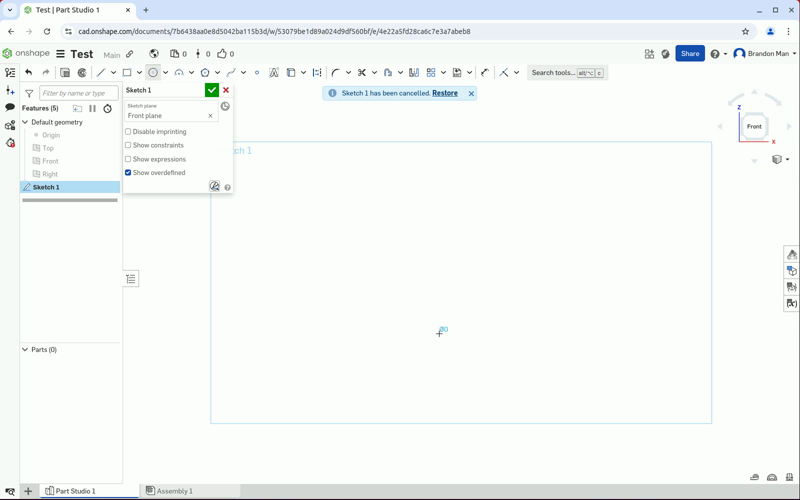
mouse_move(450, 333)
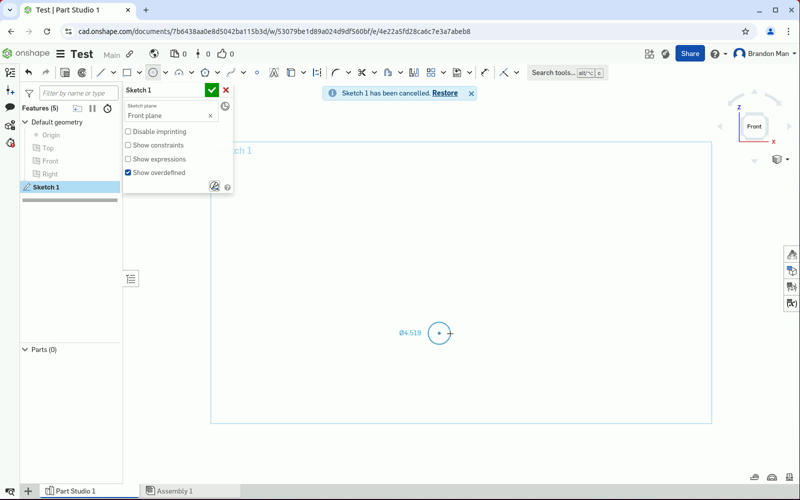
click(450, 333)
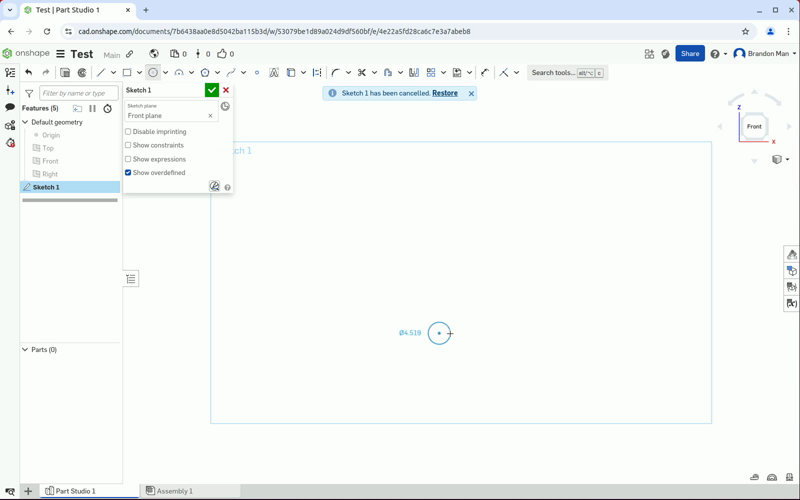
key(esc)
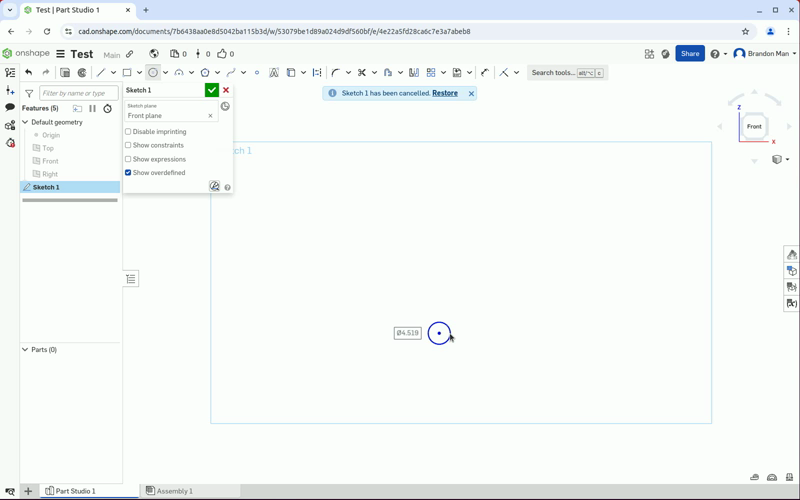
key(c)
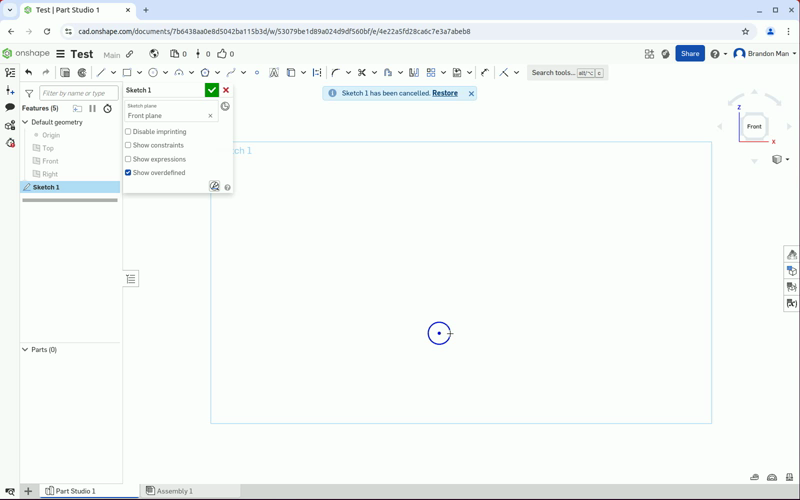
key_down(shift)
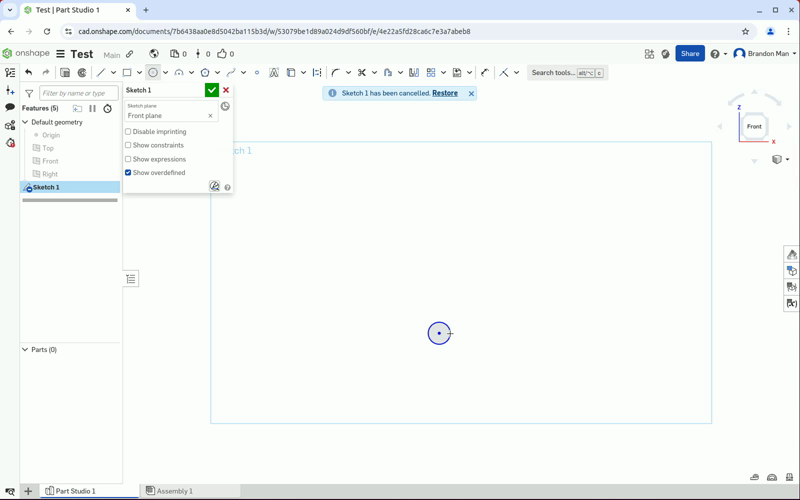
mouse_move(439, 333)
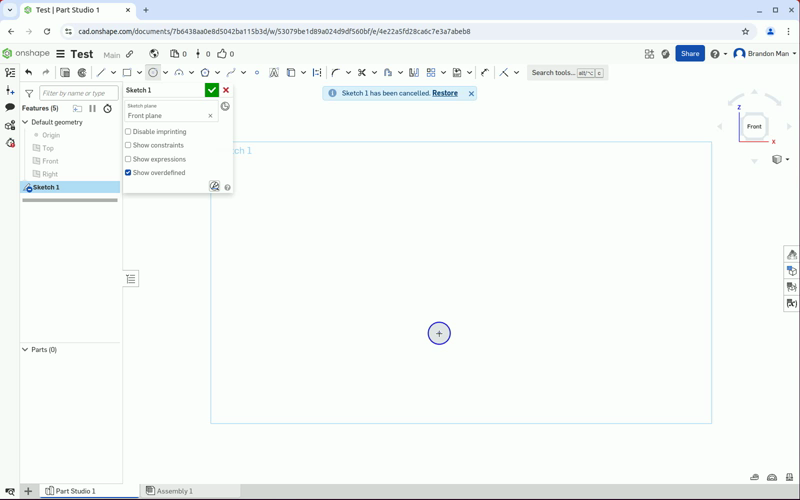
click(439, 333)
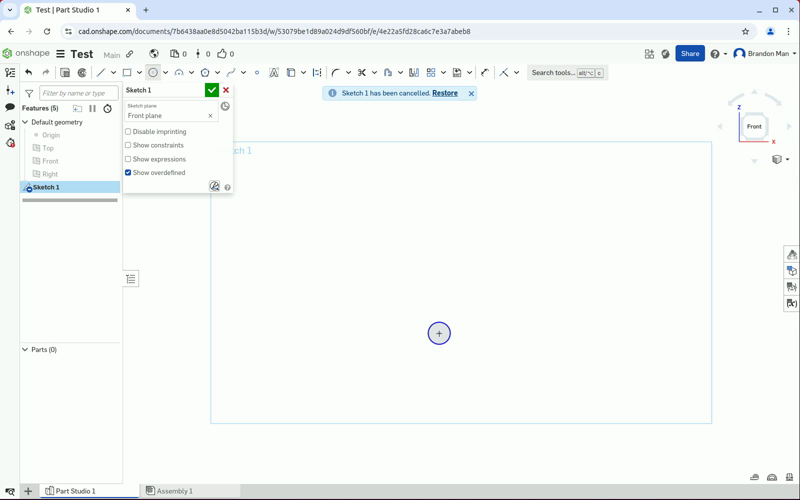
key_up(shift)
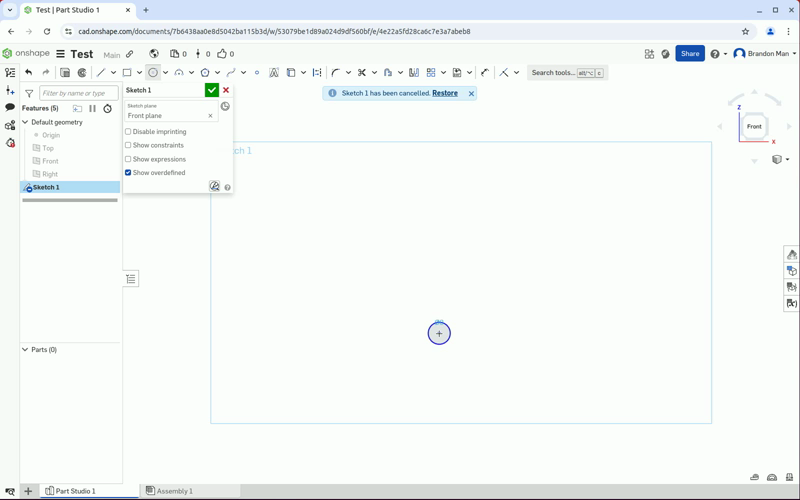
mouse_move(440, 333)
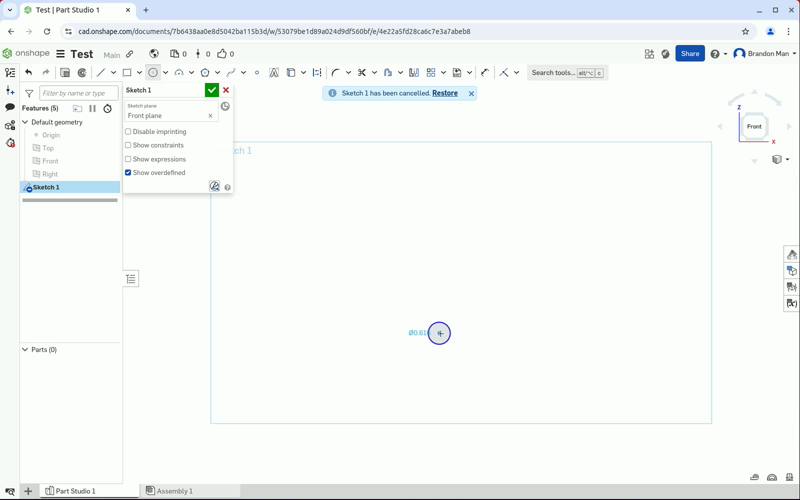
scroll(6)
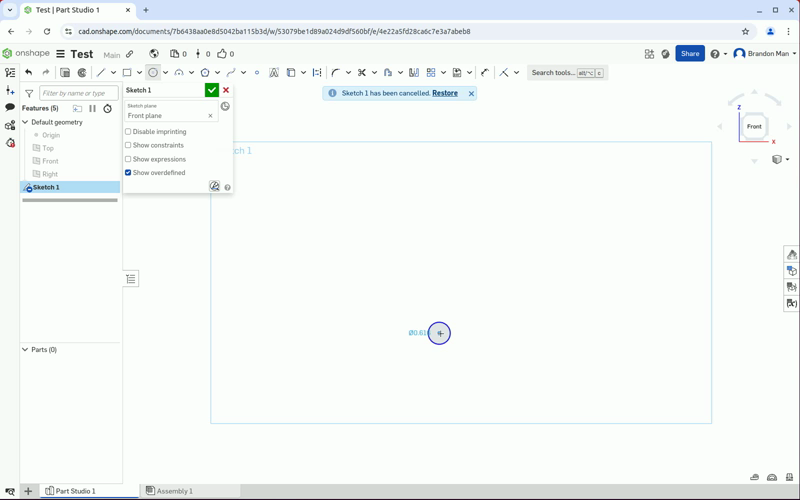
scroll(6)
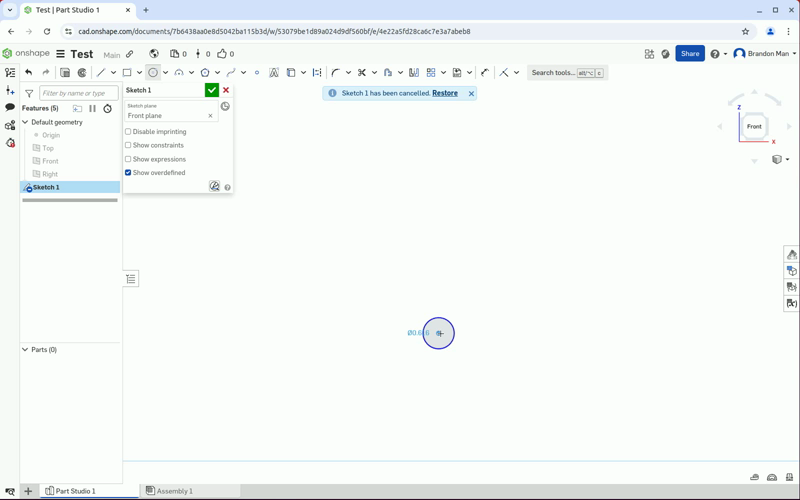
scroll(6)
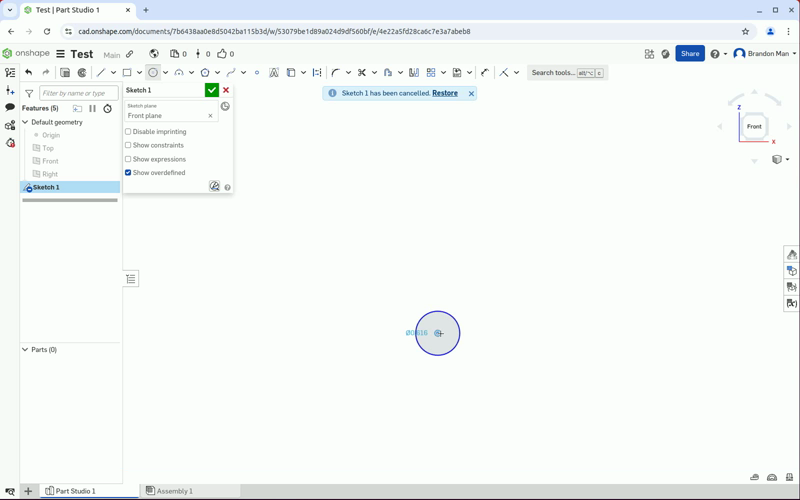
scroll(6)
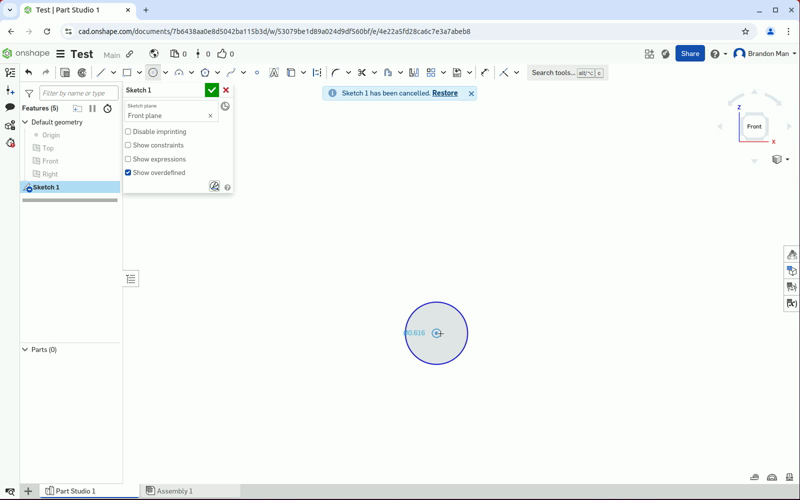
scroll(6)
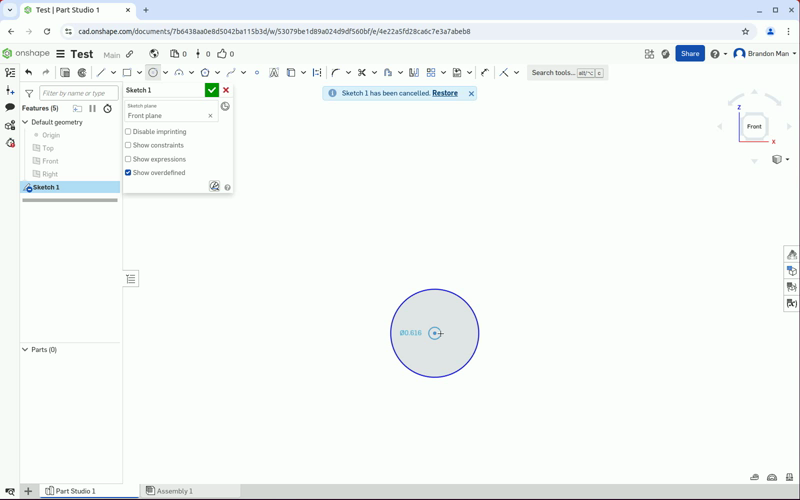
scroll(6)
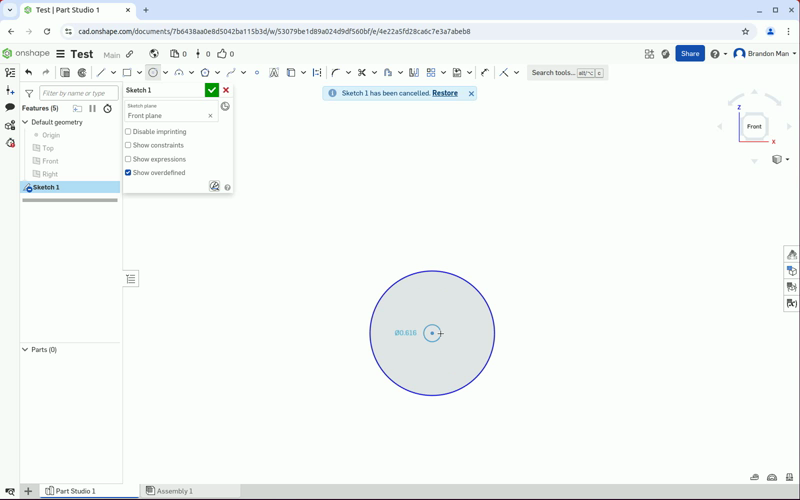
scroll(6)
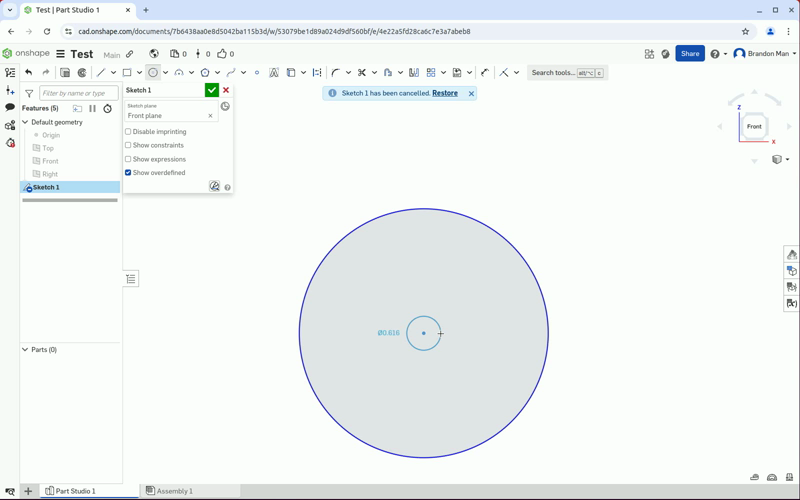
click(440, 333)
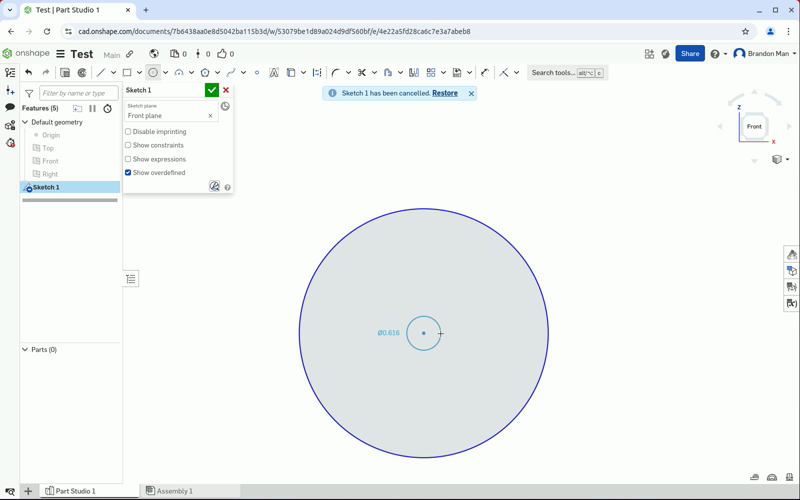
scroll(-6)
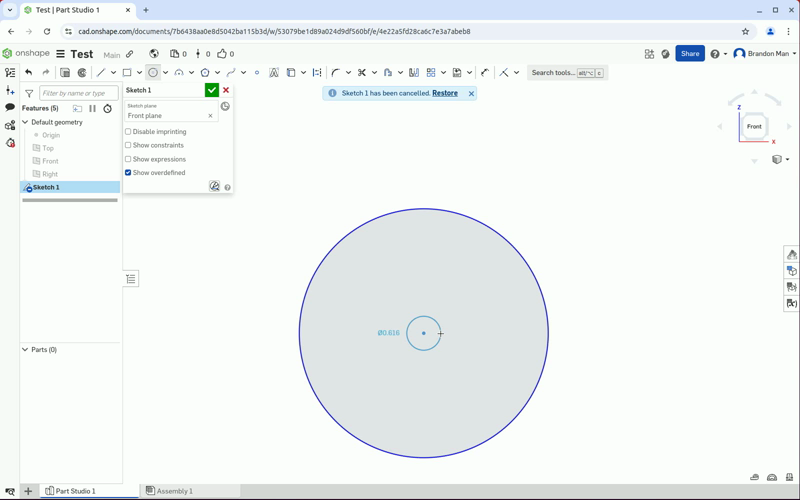
scroll(-6)
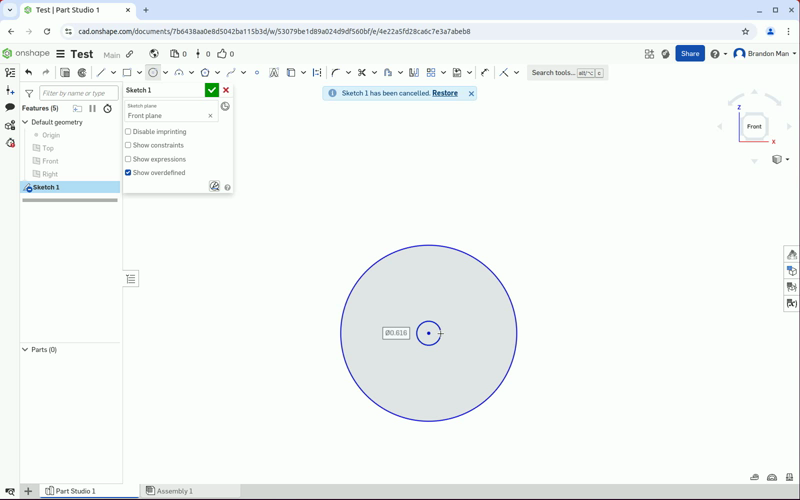
scroll(-6)
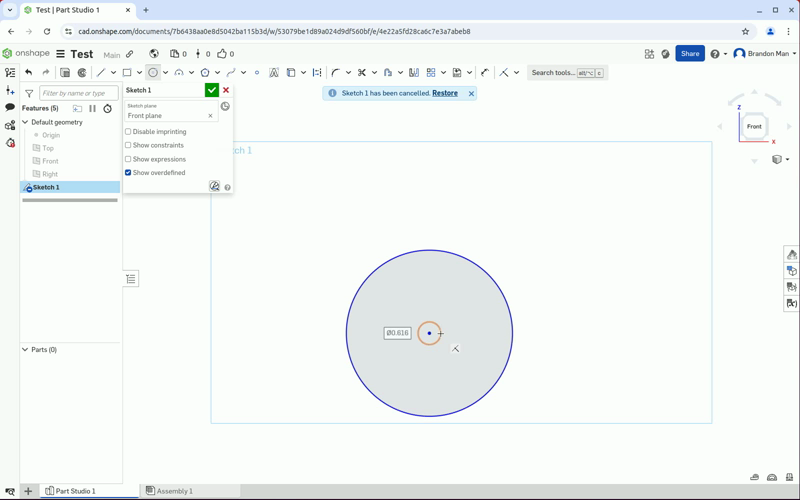
scroll(-6)
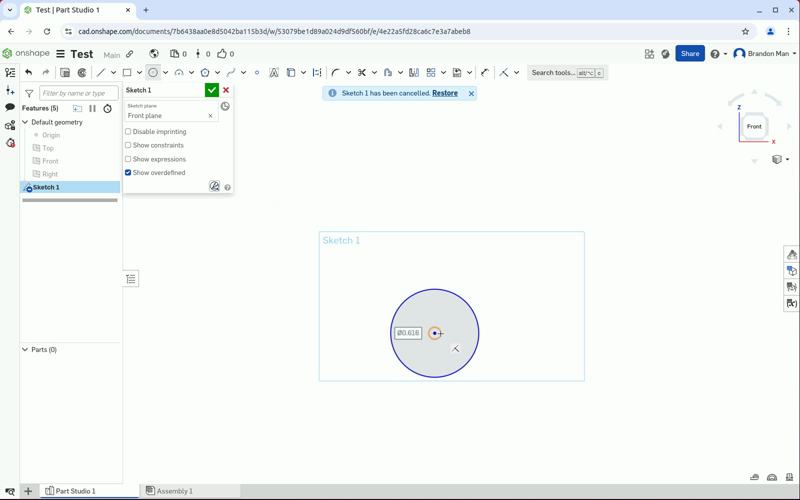
scroll(-6)
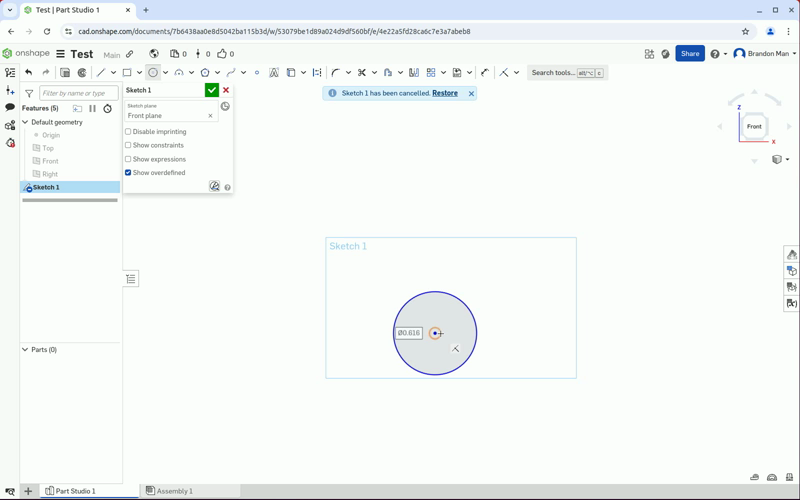
scroll(-6)
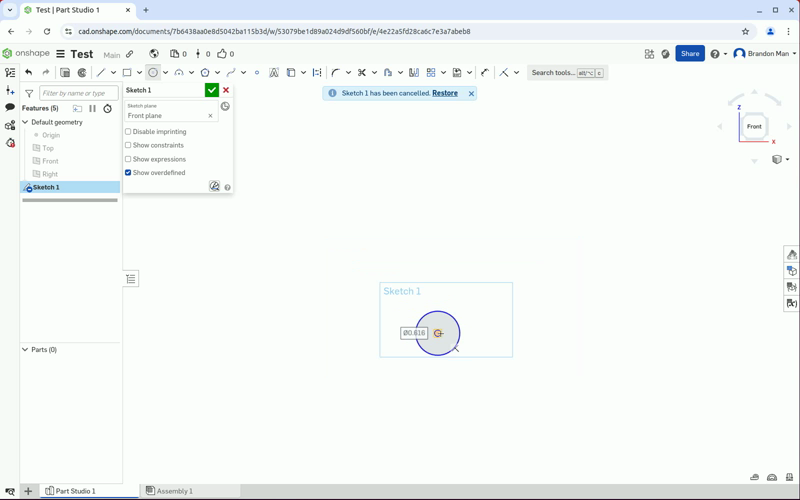
scroll(-6)
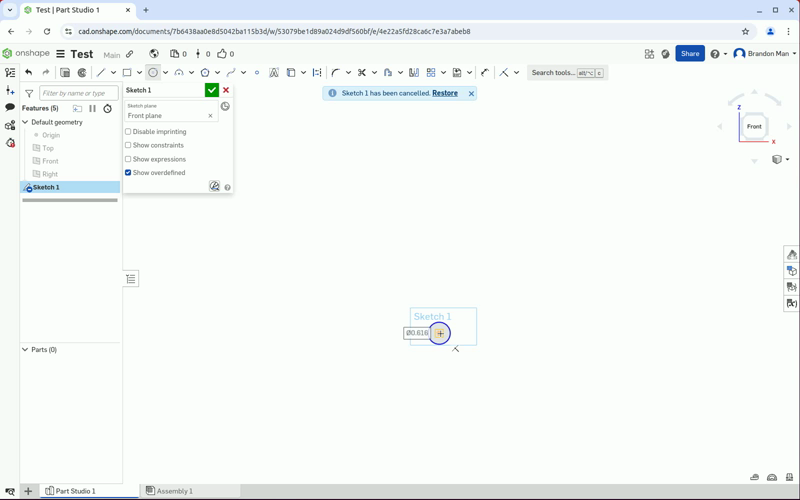
key(esc)
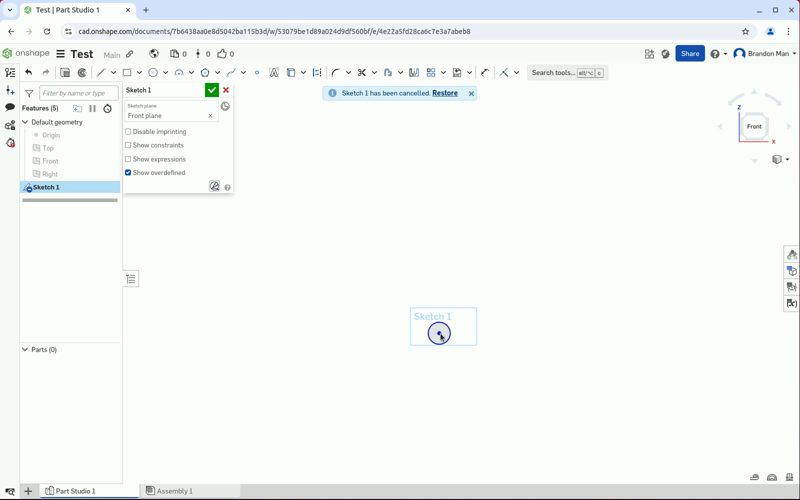
mouse_move(431, 339)
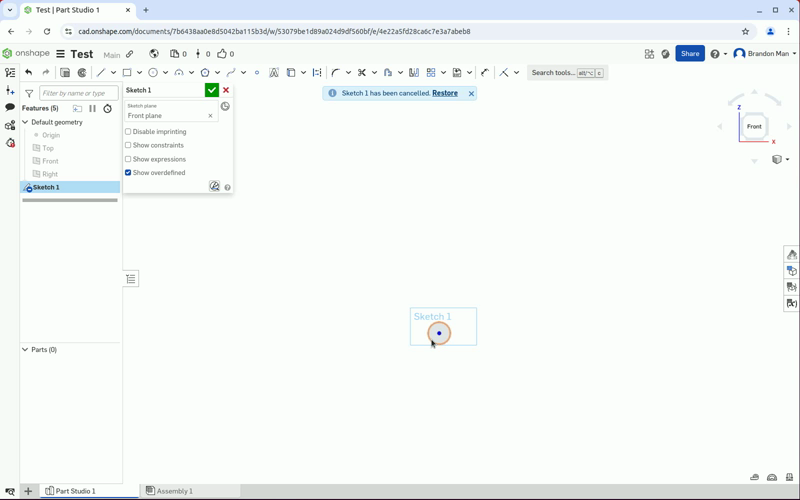
scroll(6)
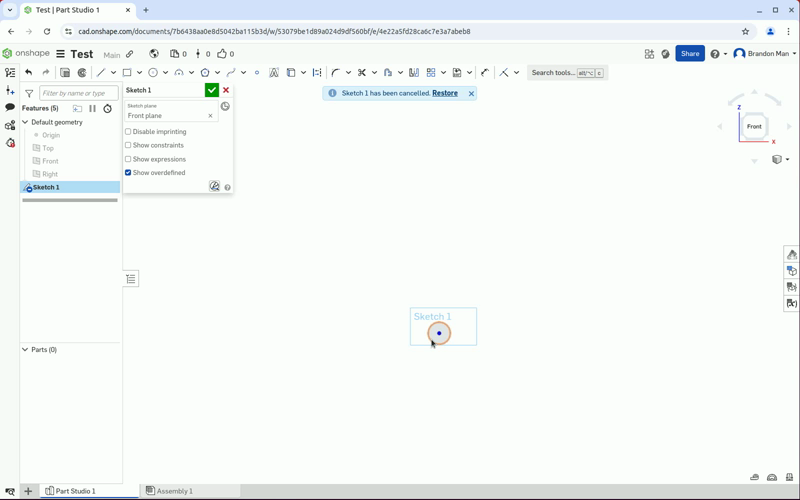
scroll(6)
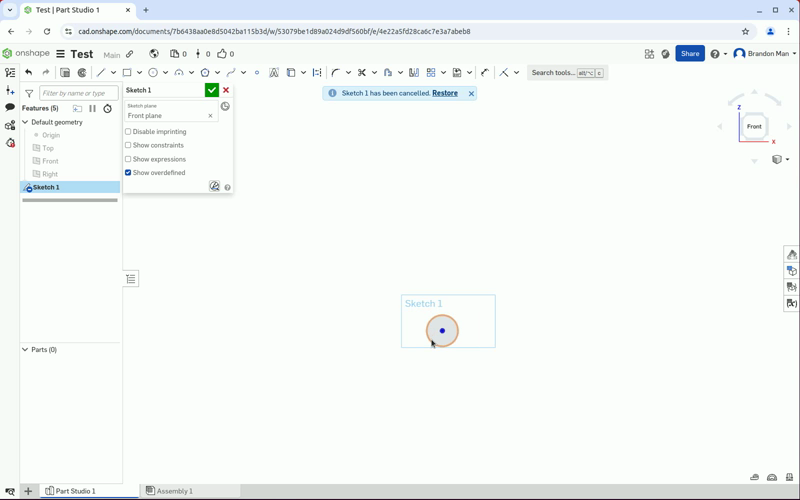
scroll(6)
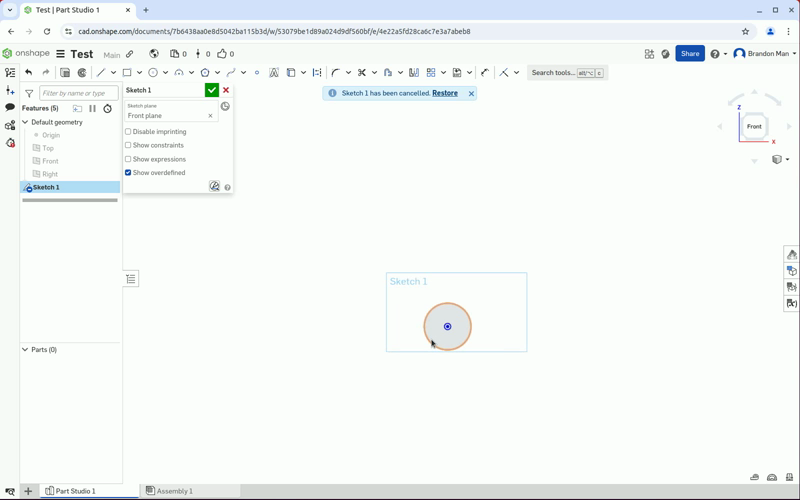
scroll(6)
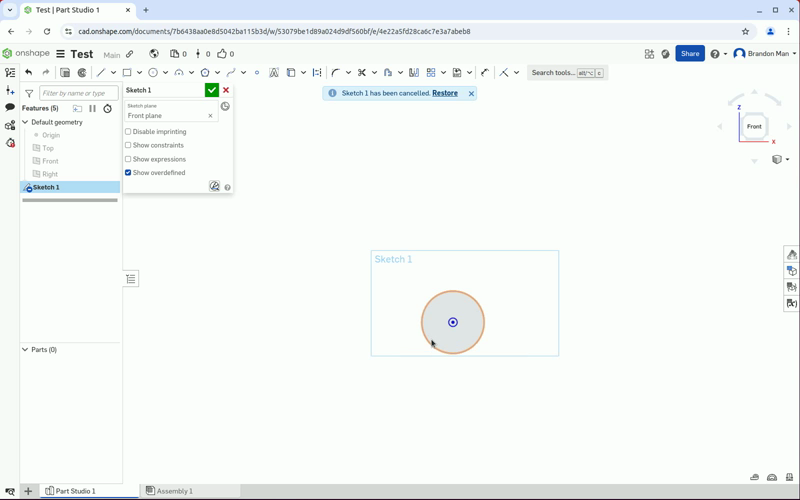
scroll(6)
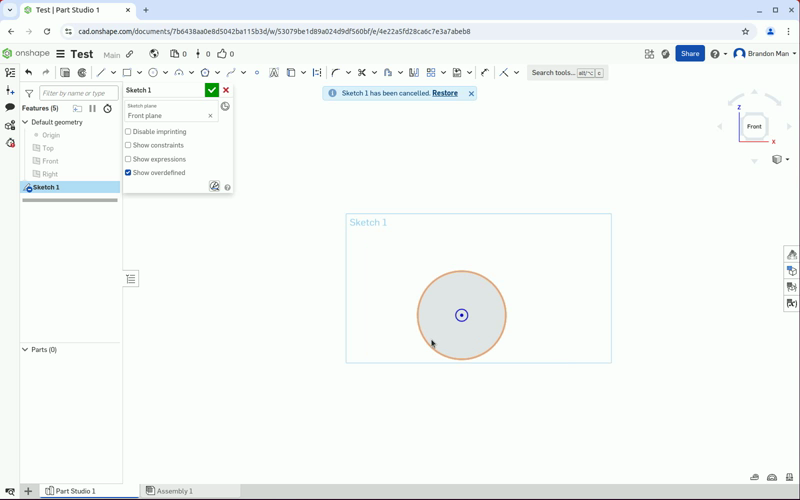
scroll(6)
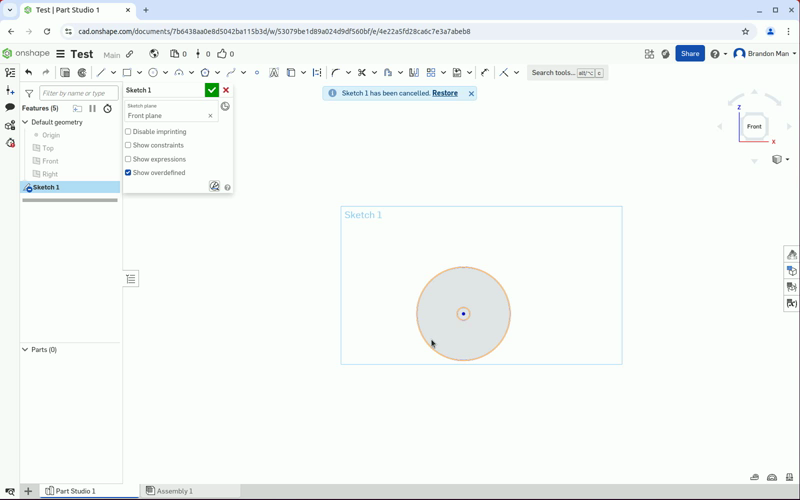
scroll(6)
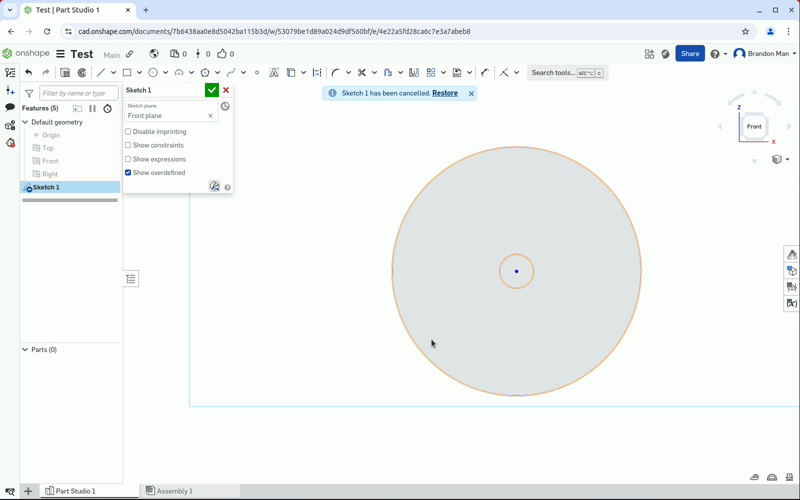
click(431, 339)
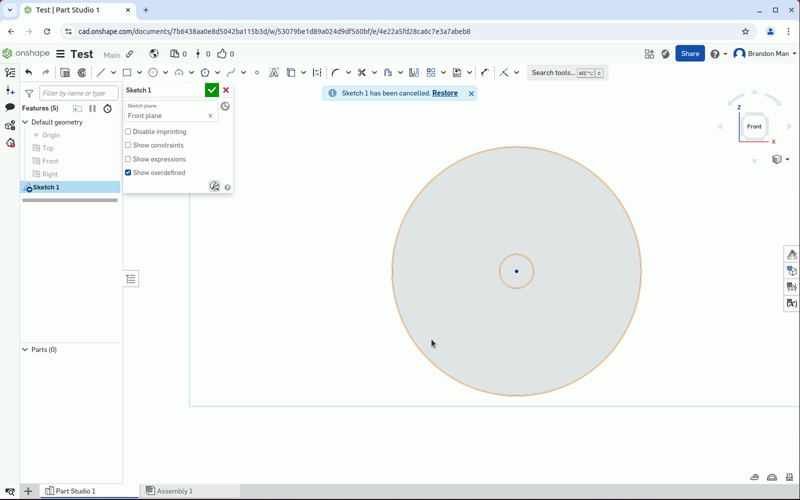
scroll(-6)
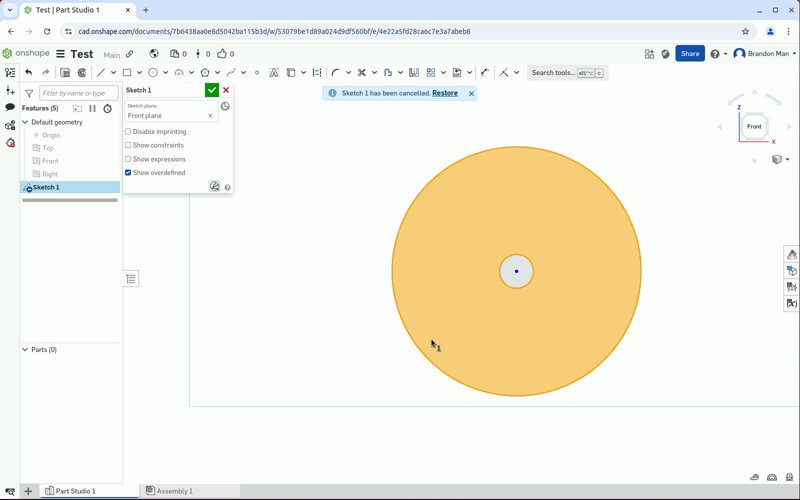
scroll(-6)
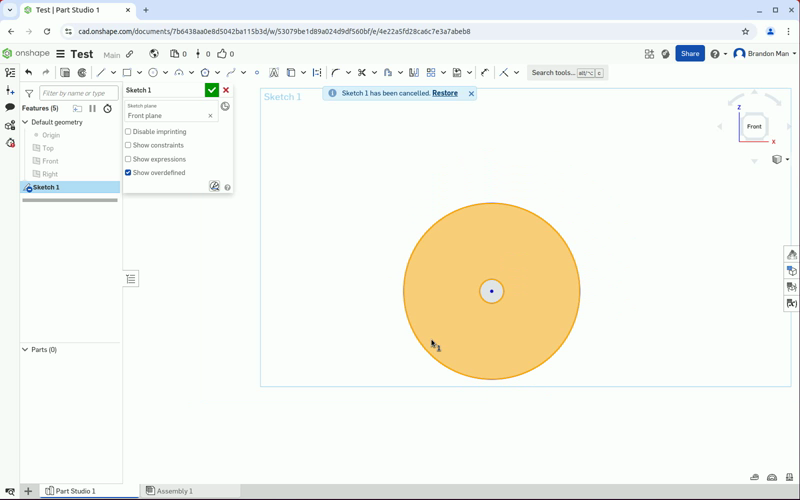
scroll(-6)
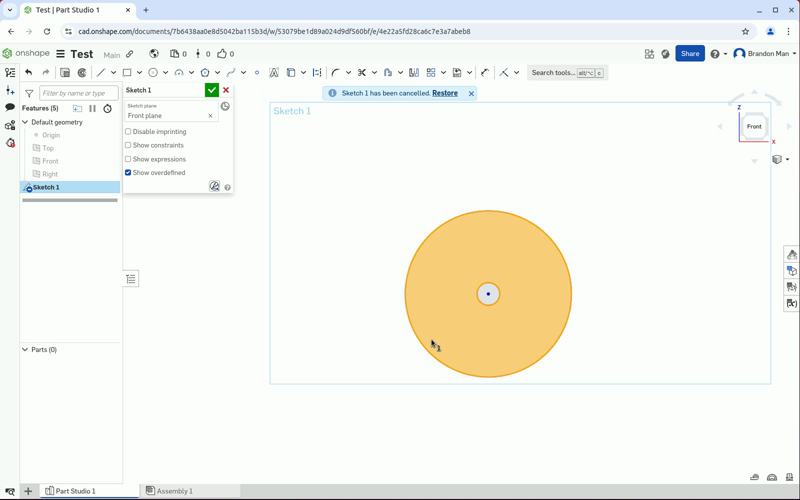
scroll(-6)
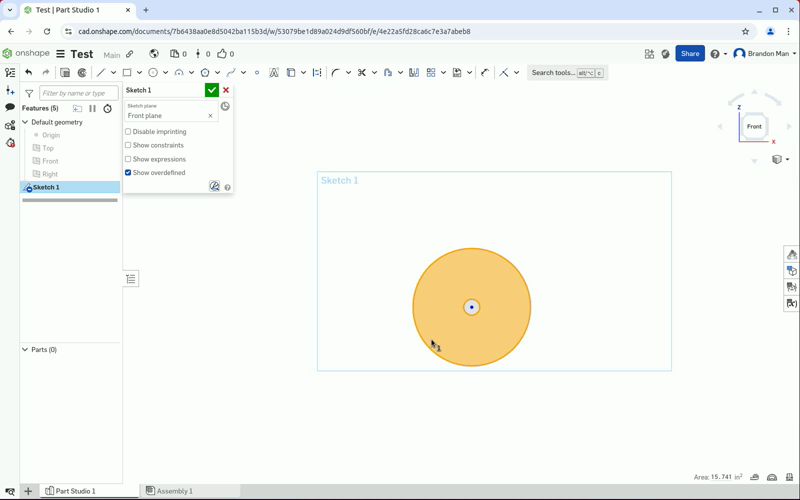
scroll(-6)
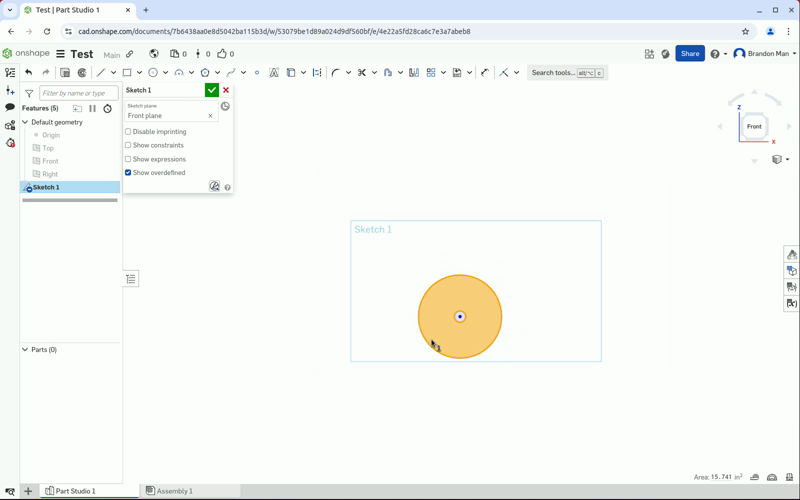
scroll(-6)
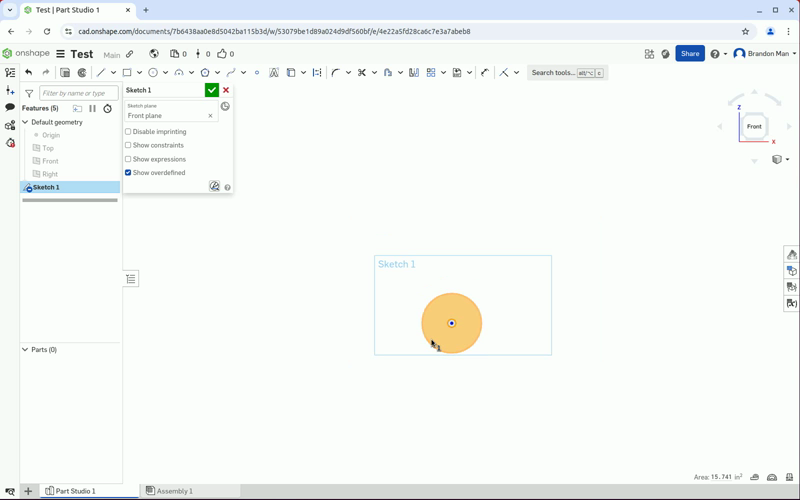
scroll(-6)
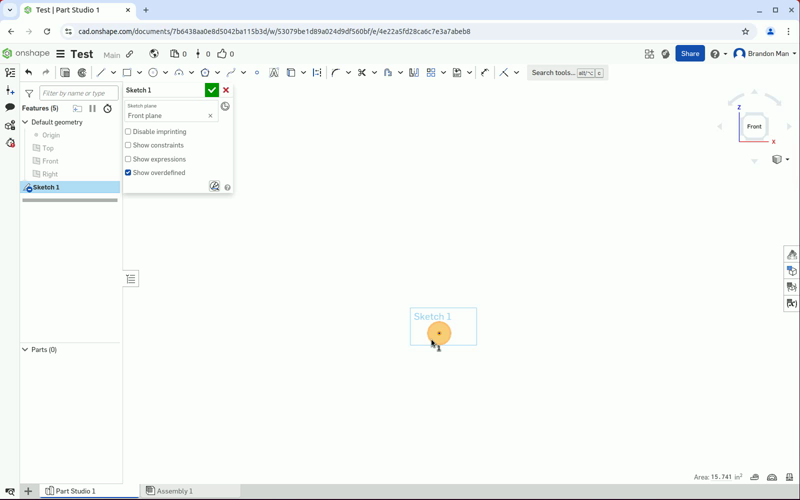
mouse_move(73, 352)
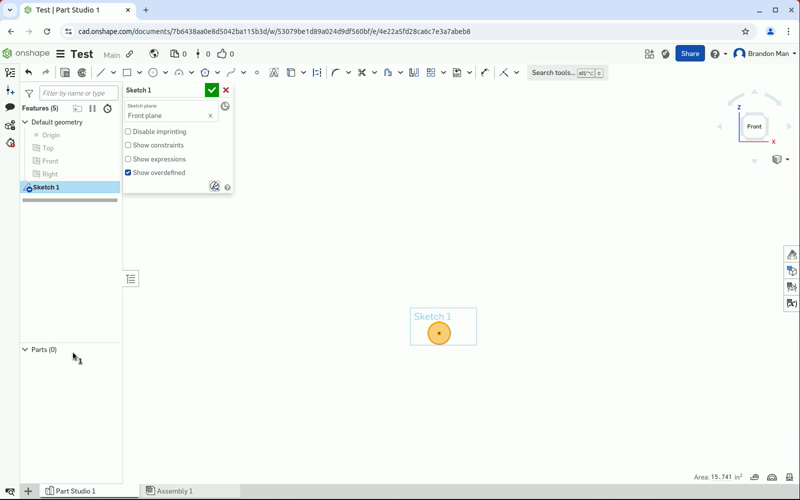
key(shift+y)
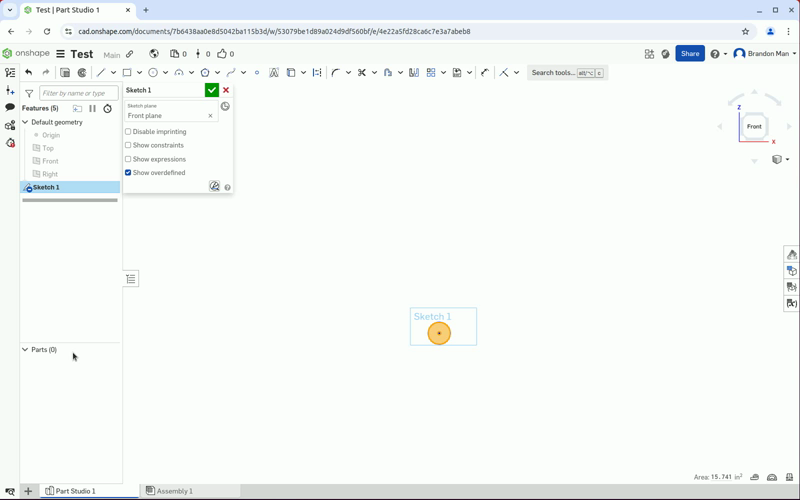
key(shift+e)
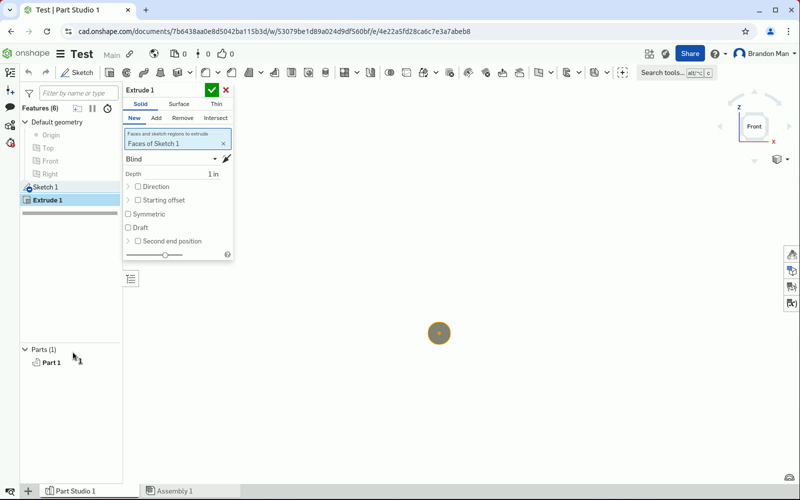
mouse_move(143, 106)
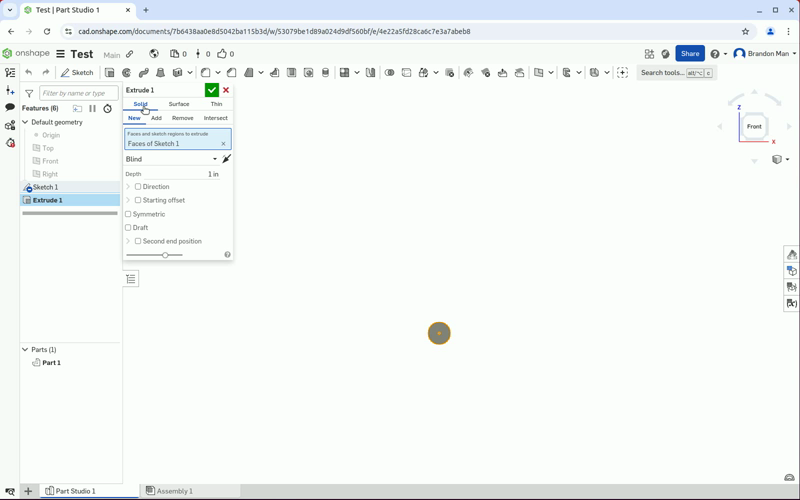
click(143, 106)
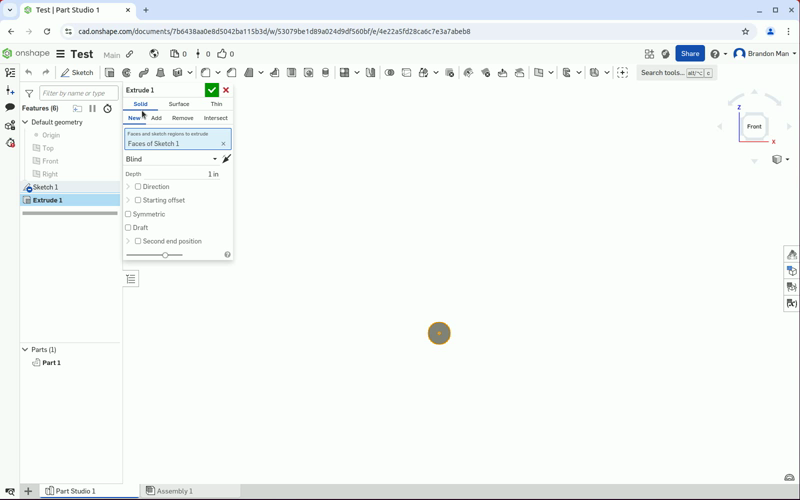
mouse_move(137, 120)
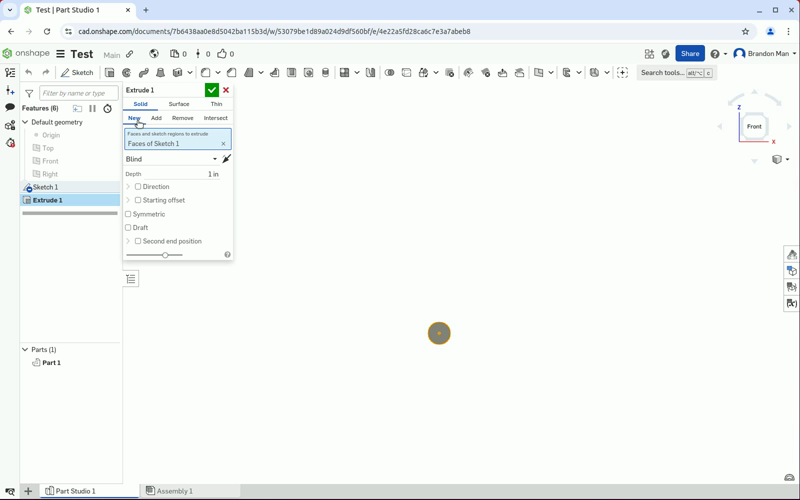
click(137, 120)
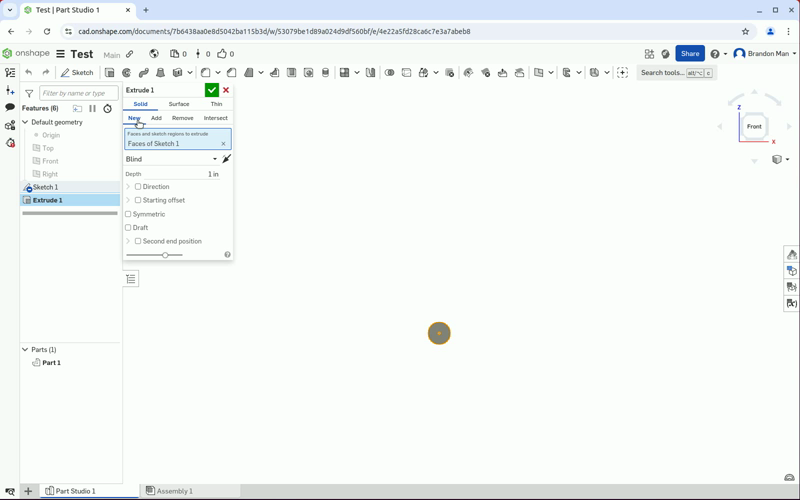
key(tab, 4)
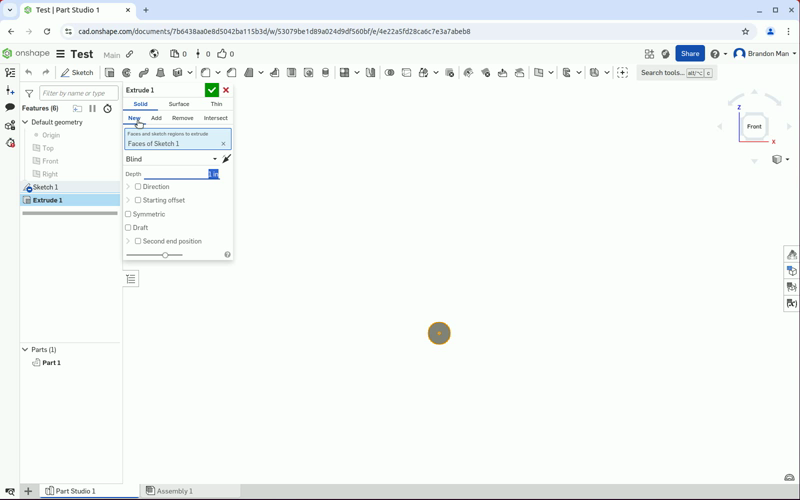
text(0.482)
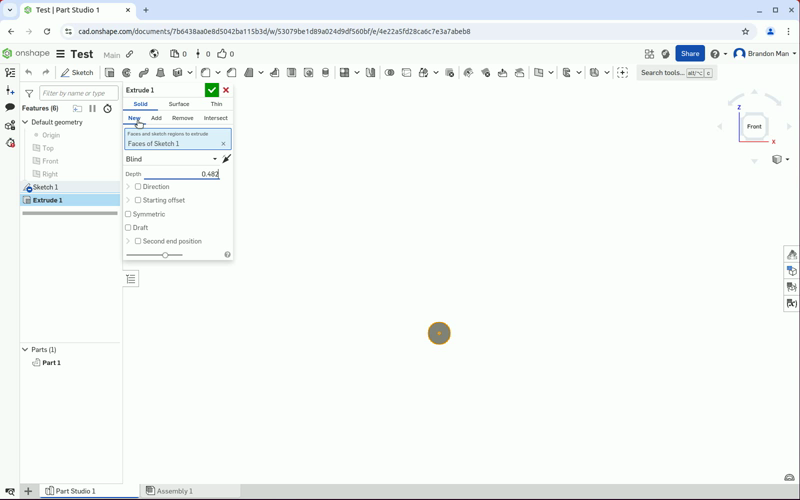
key(tab, 3)
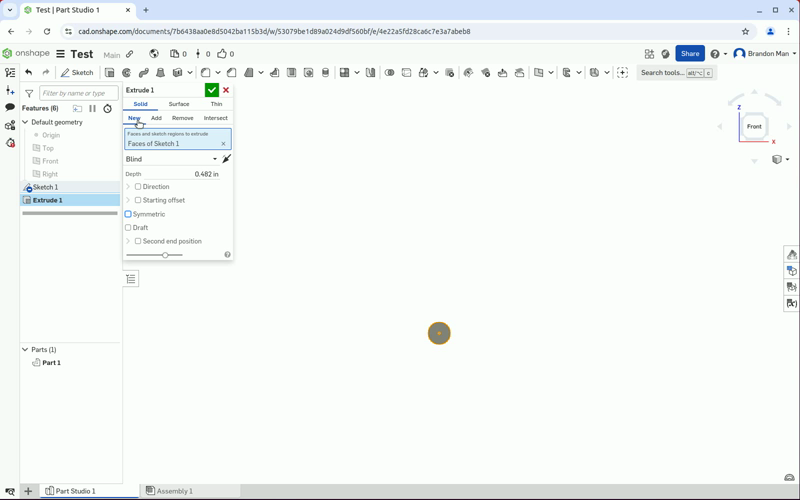
key(space)
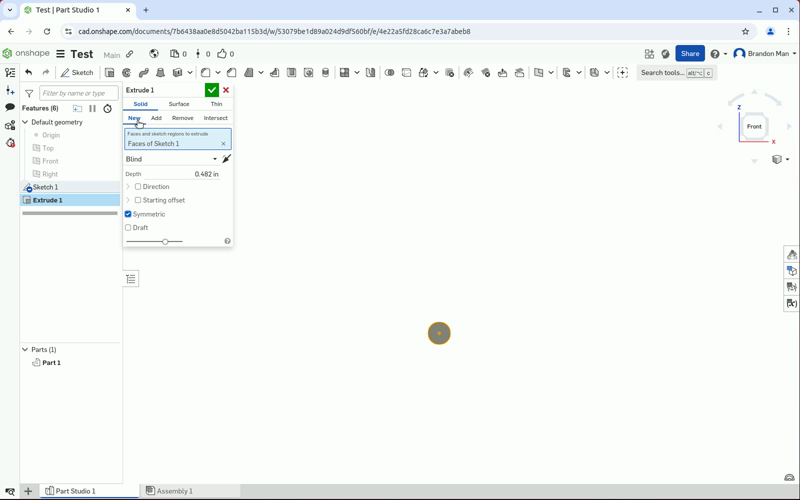
key(enter)
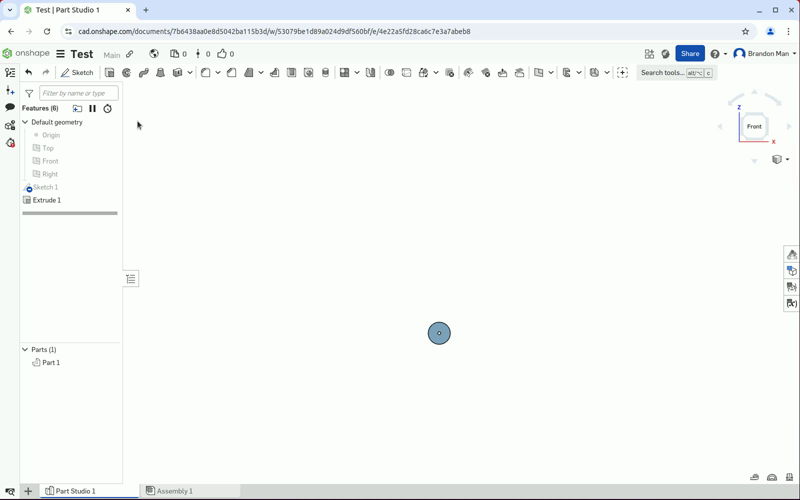
key(shift+h)
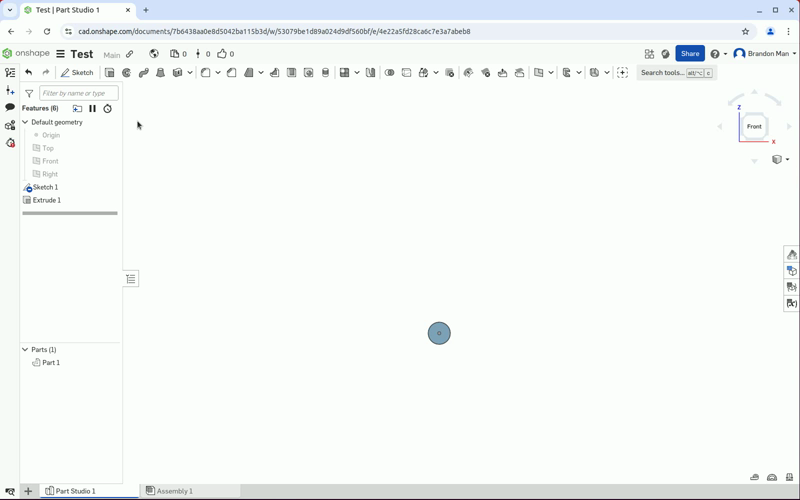
key(shift+h)
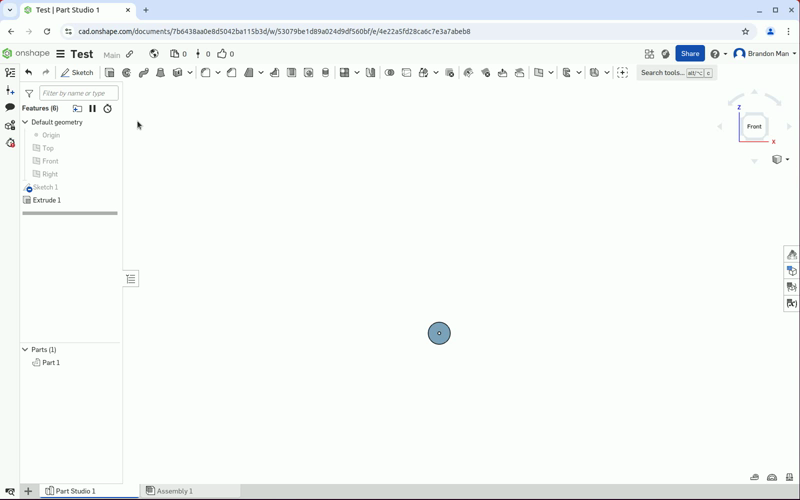
mouse_move(73, 189)
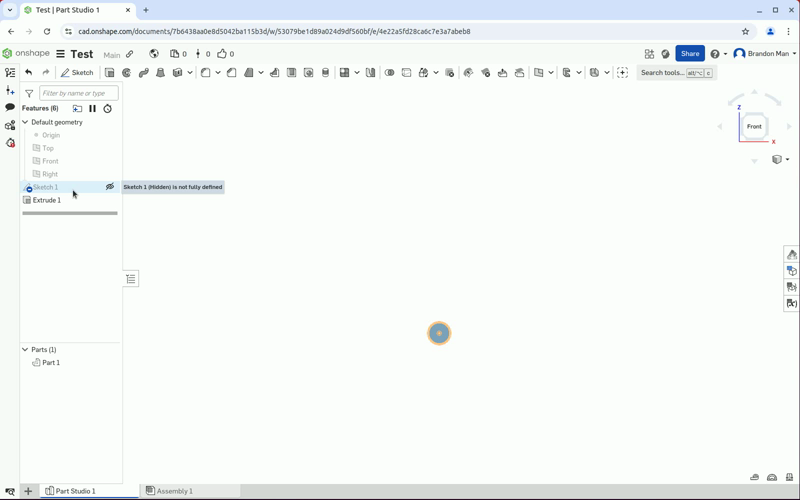
click(73, 189)
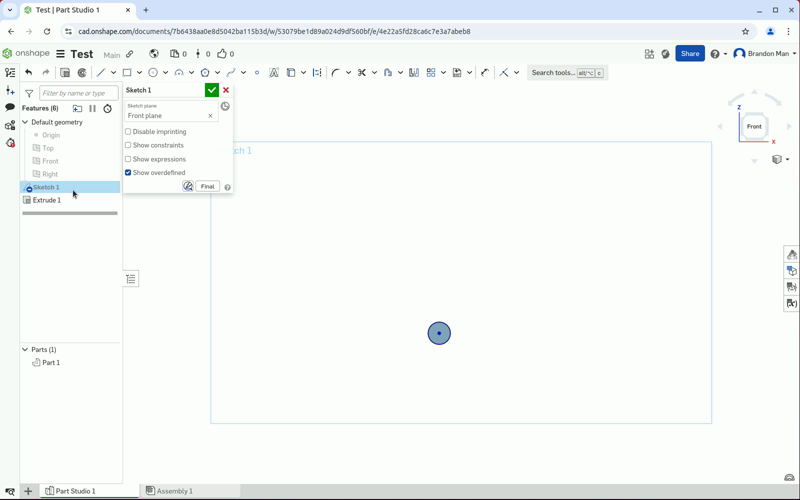
mouse_move(229, 92)
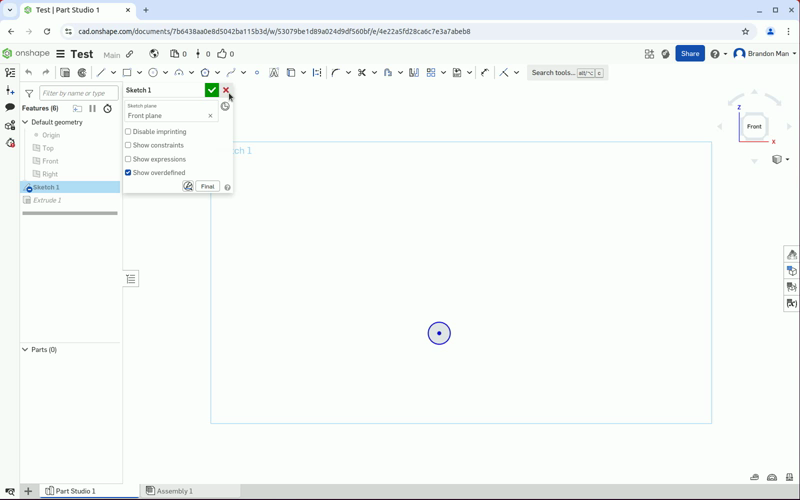
click(229, 92)
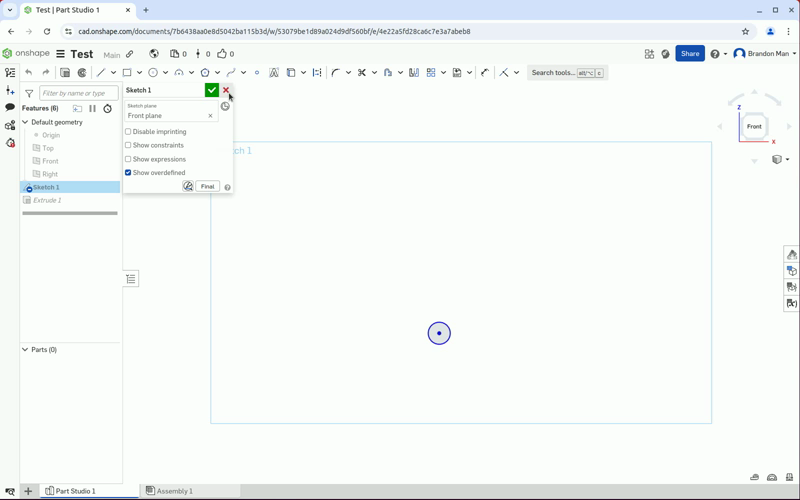
key(shift+s)
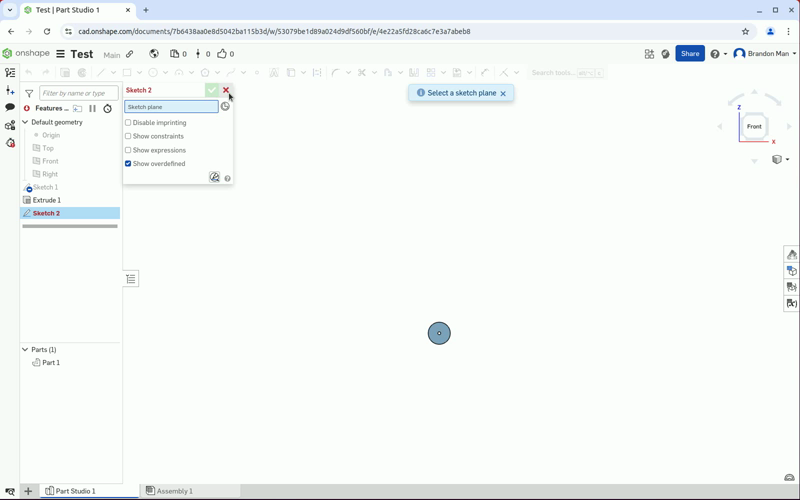
mouse_move(73, 163)
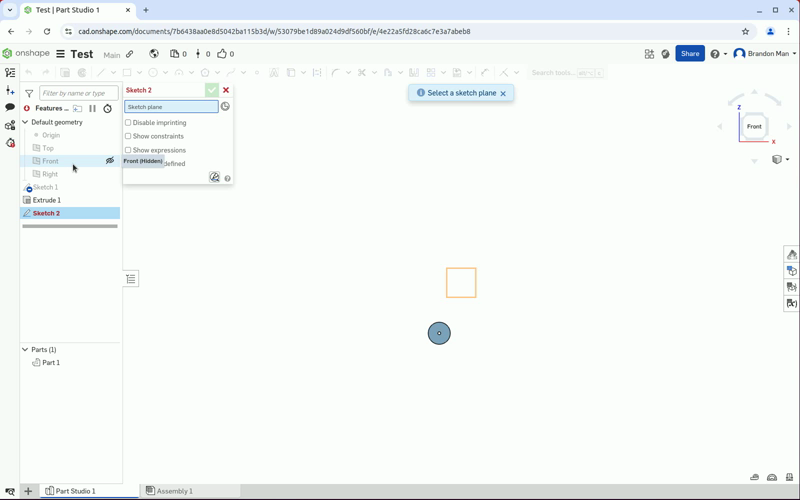
click(73, 163)
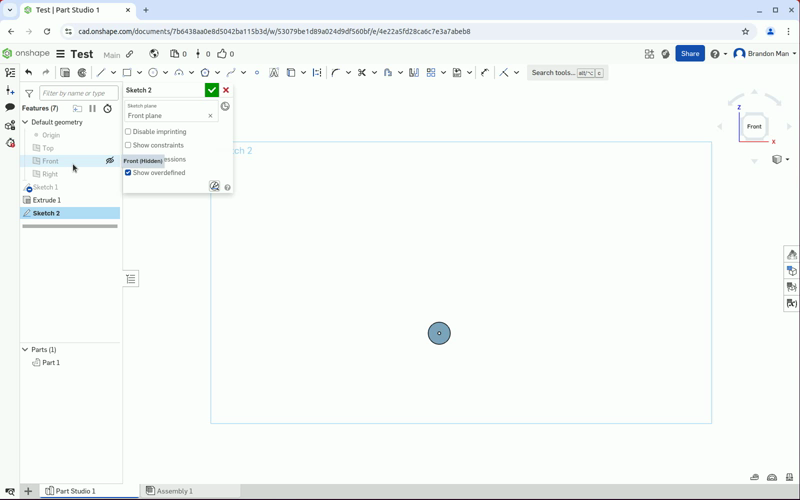
mouse_move(73, 352)
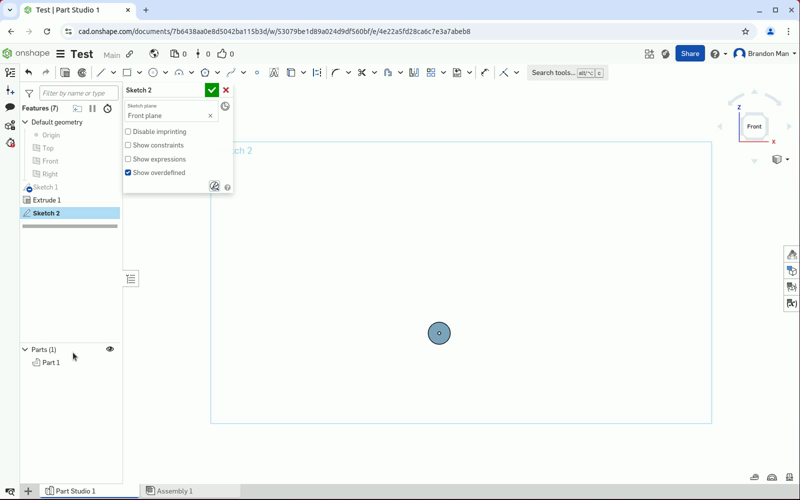
key(y)
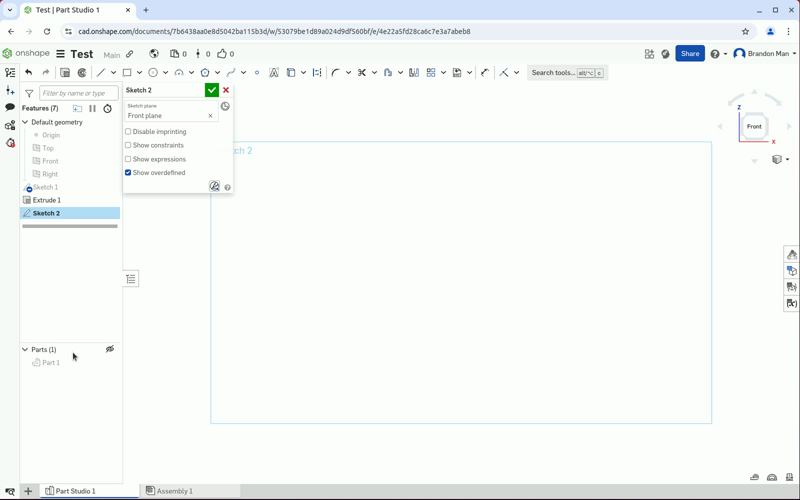
key(a)
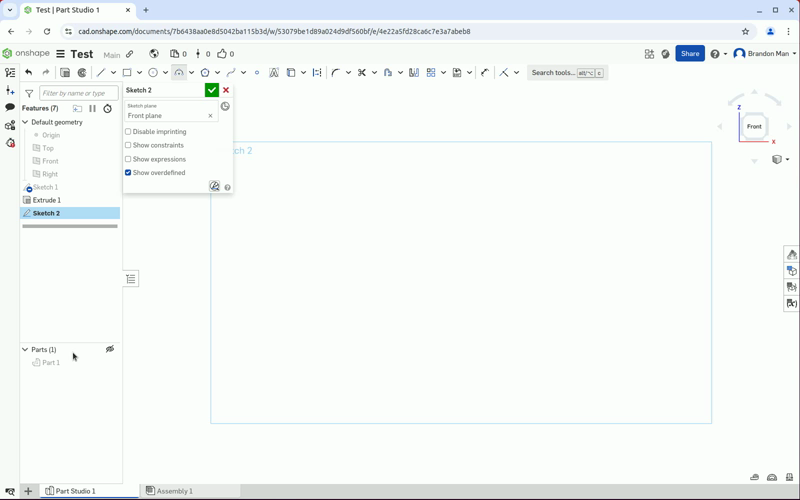
key_down(shift)
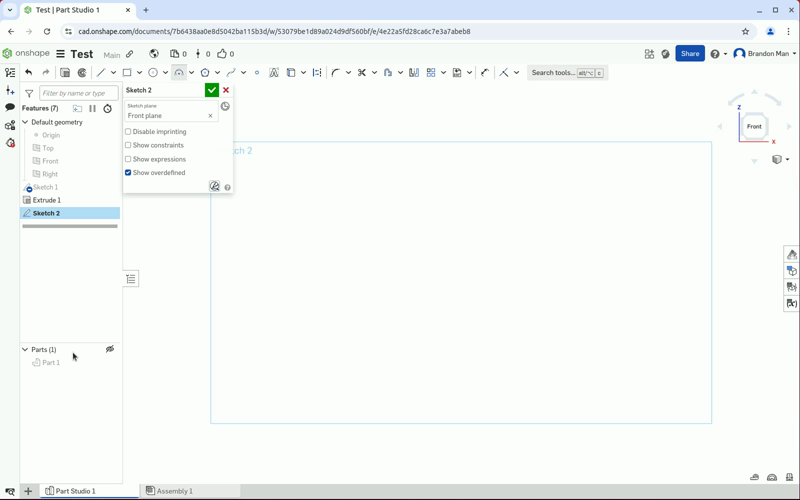
mouse_move(430, 326)
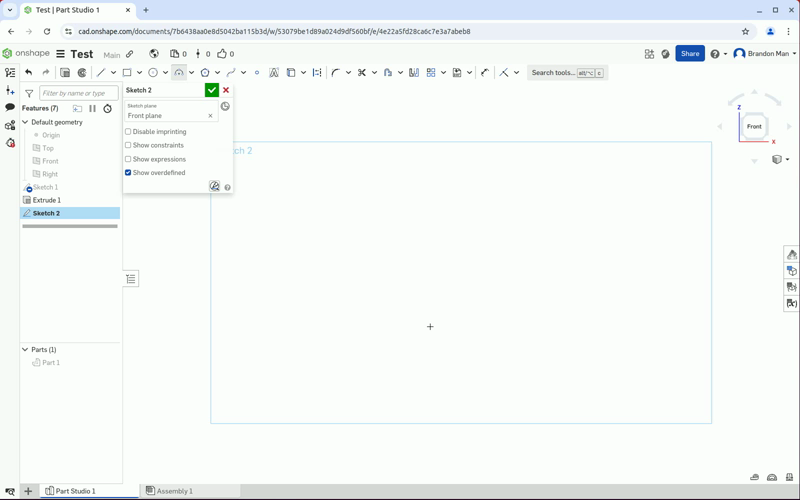
click(430, 326)
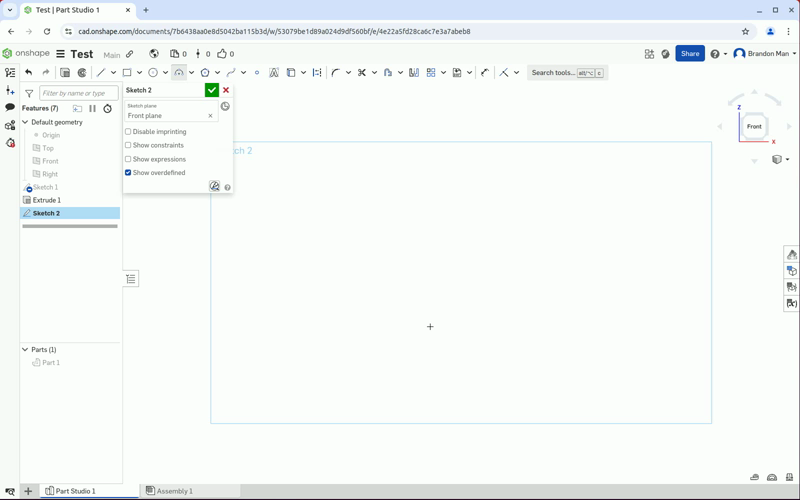
key_up(shift)
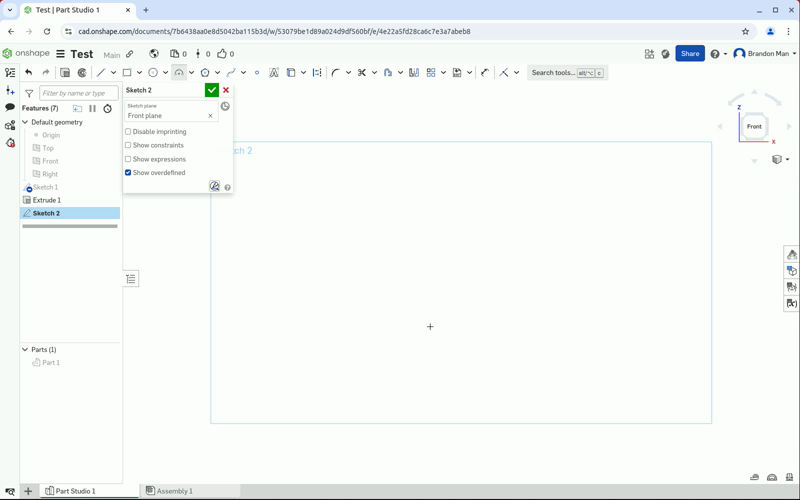
key_down(shift)
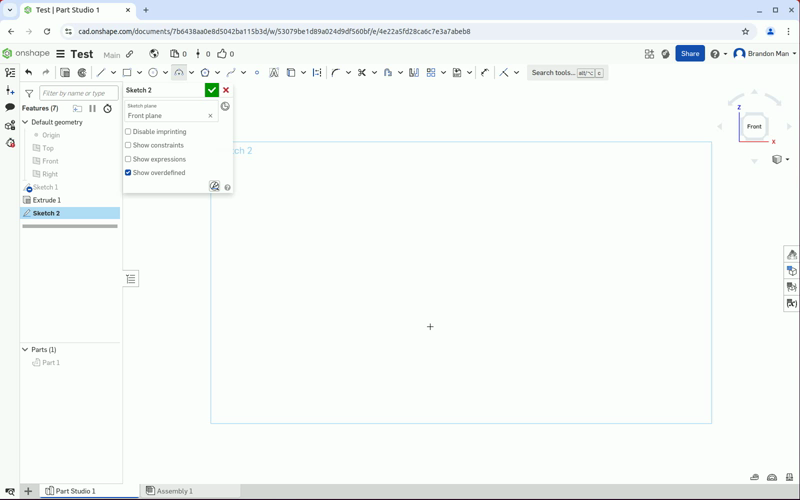
mouse_move(445, 326)
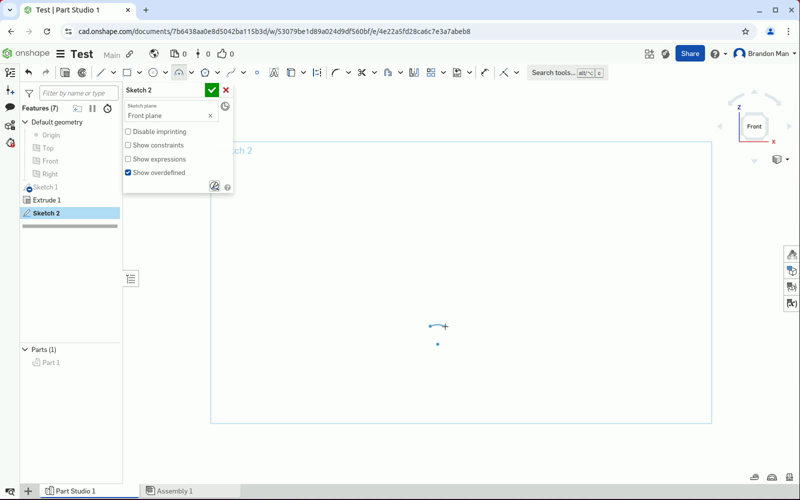
click(445, 326)
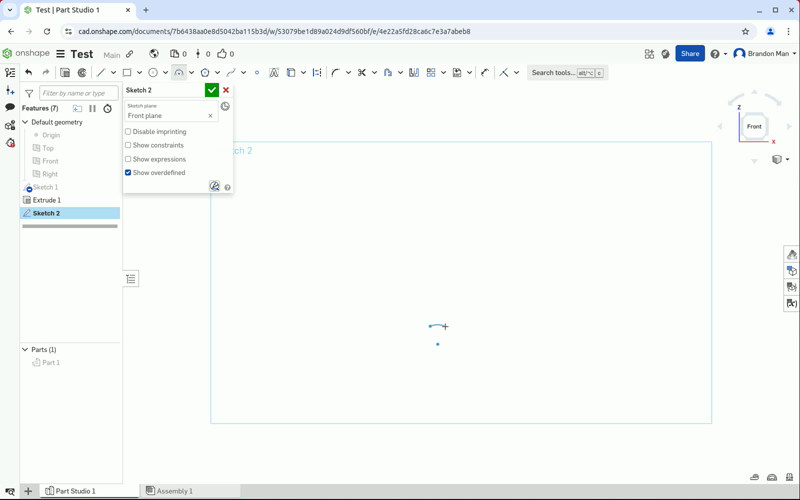
mouse_move(437, 323)
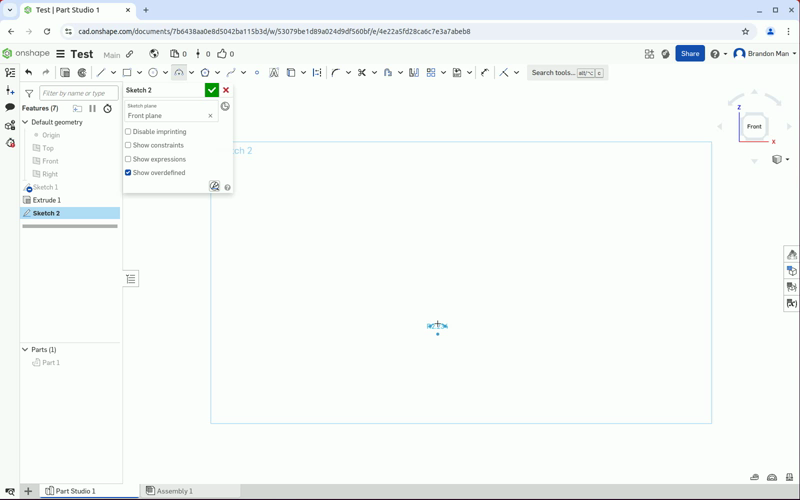
click(437, 323)
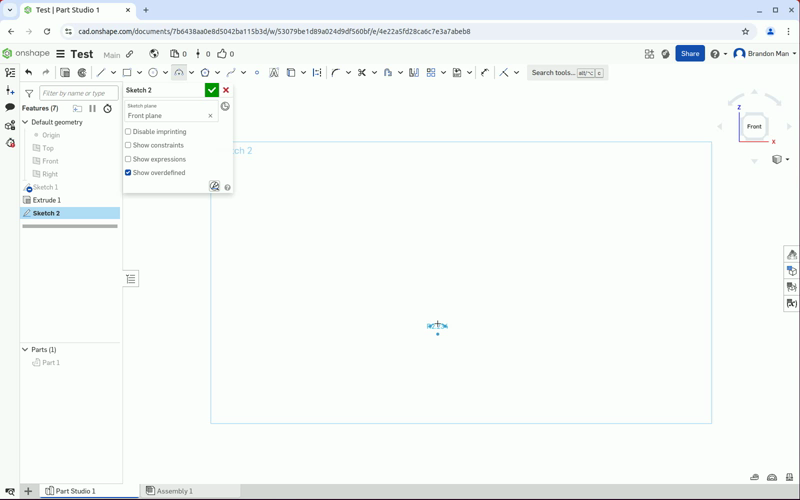
key_up(shift)
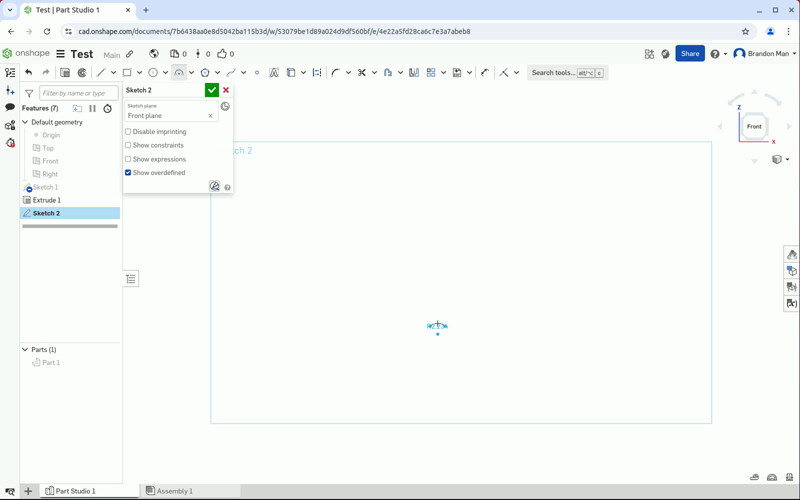
key(esc)
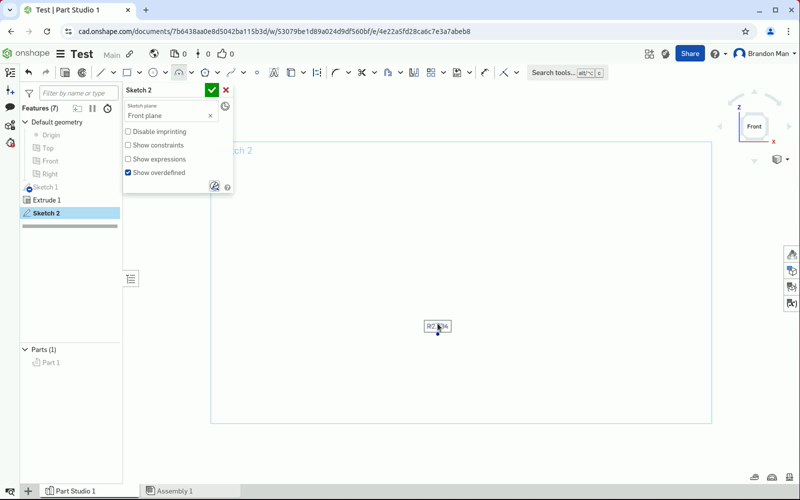
key(l)
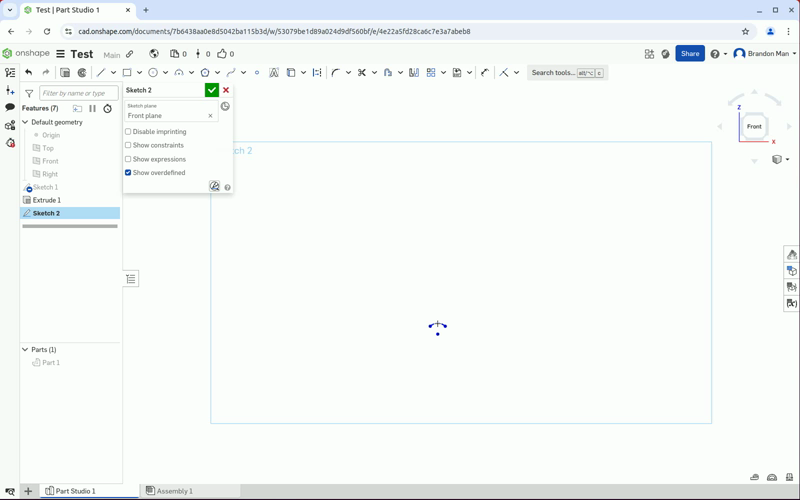
mouse_move(445, 326)
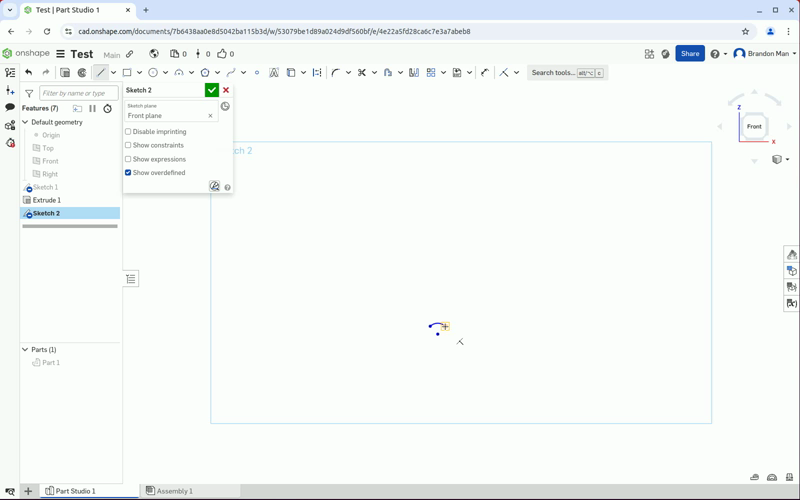
click(445, 326)
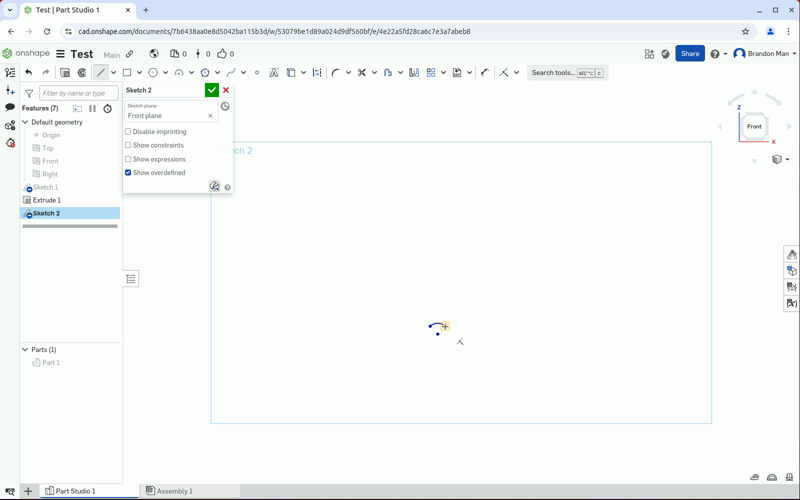
key_down(shift)
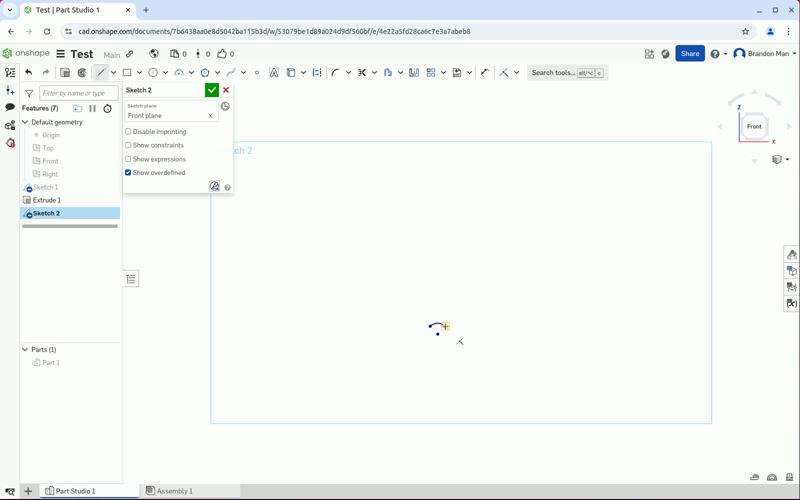
mouse_move(445, 257)
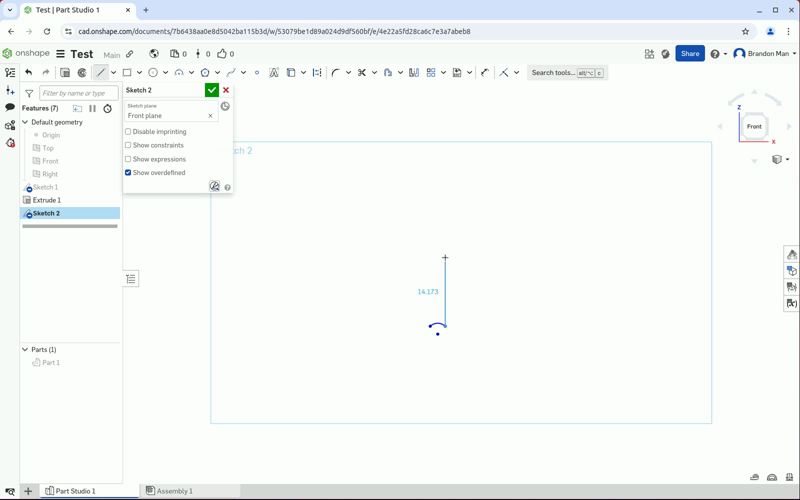
click(445, 257)
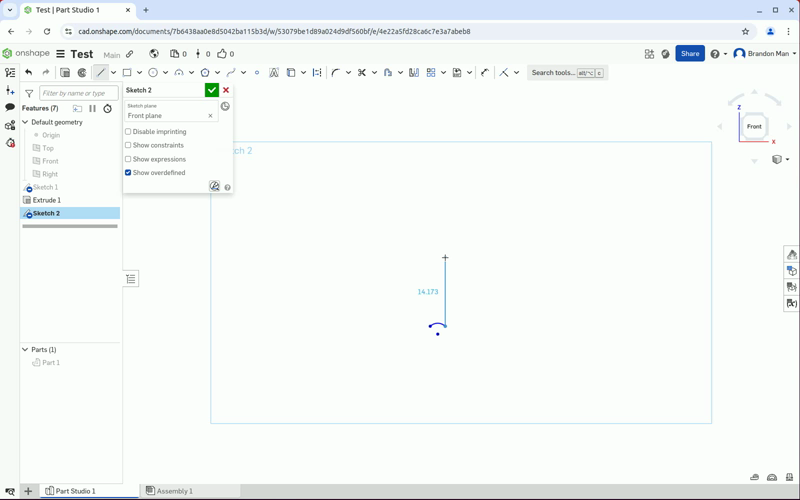
key_up(shift)
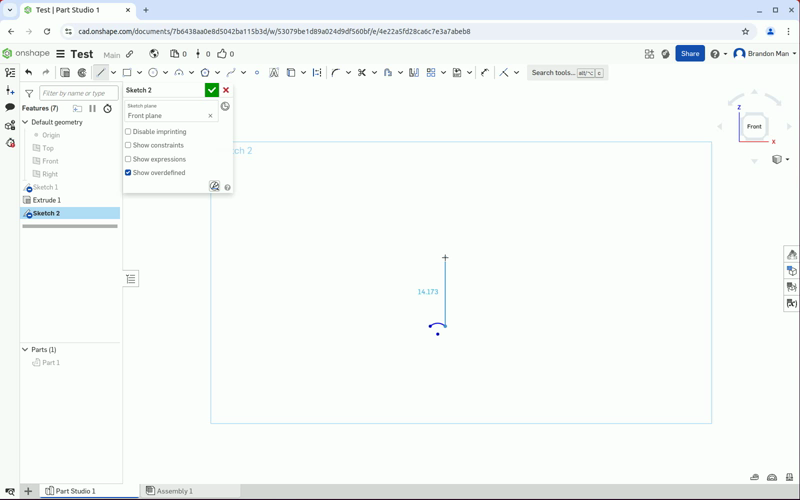
key_down(shift)
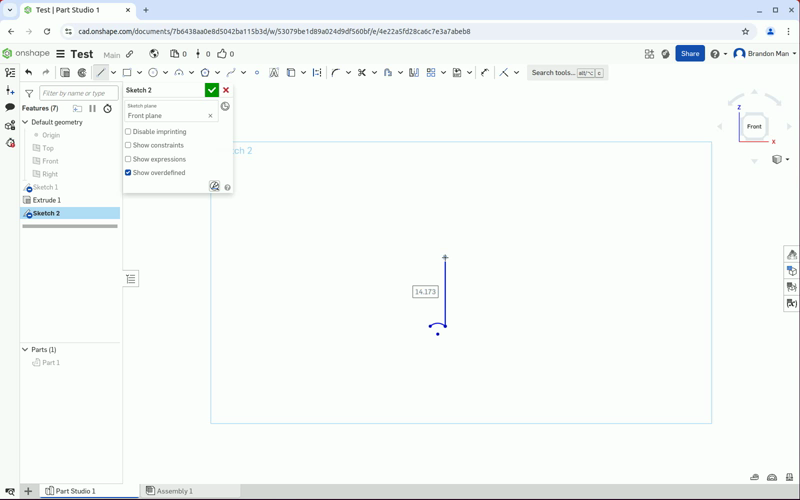
mouse_move(436, 170)
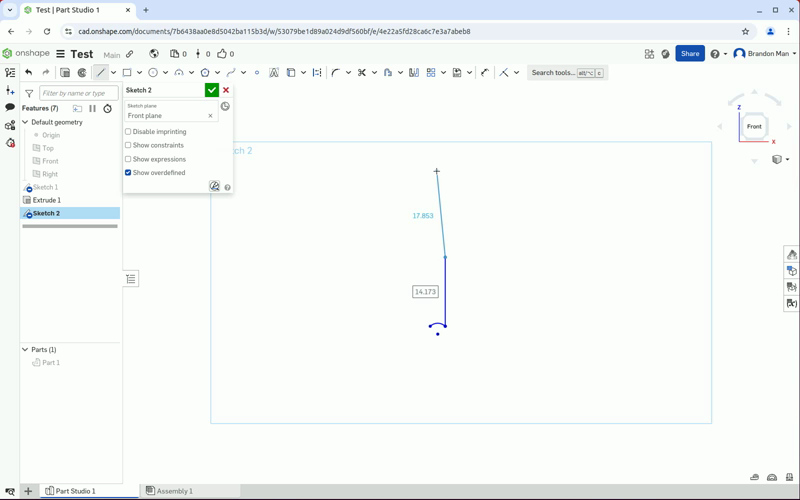
click(436, 170)
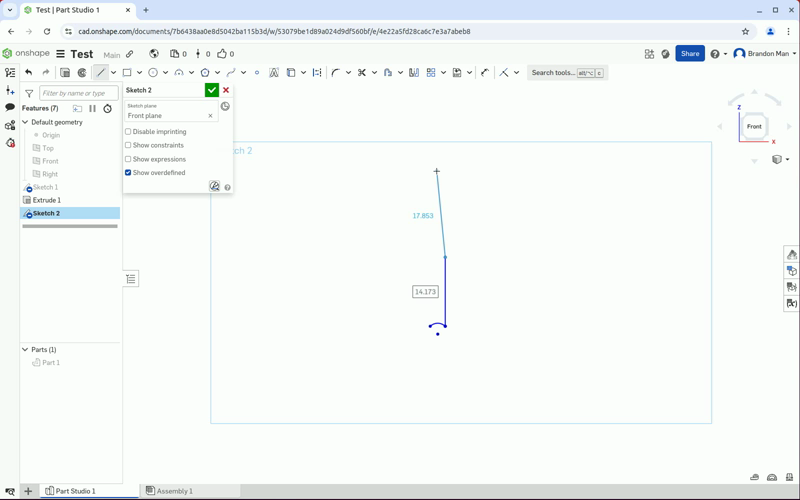
key_up(shift)
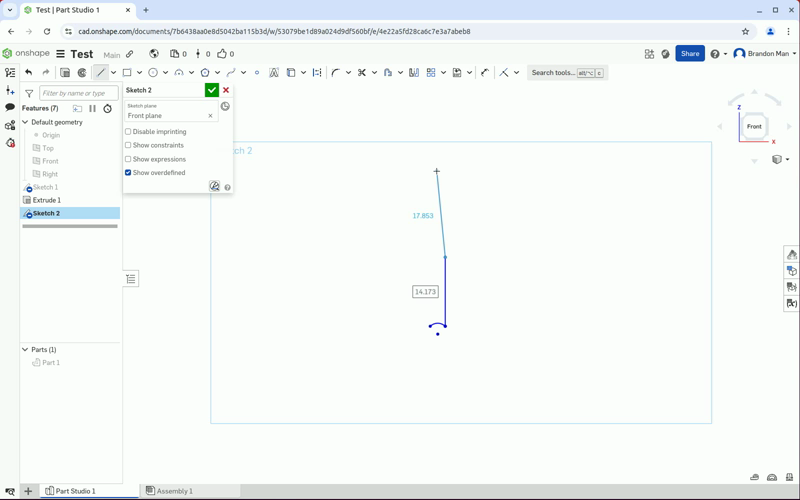
key_down(shift)
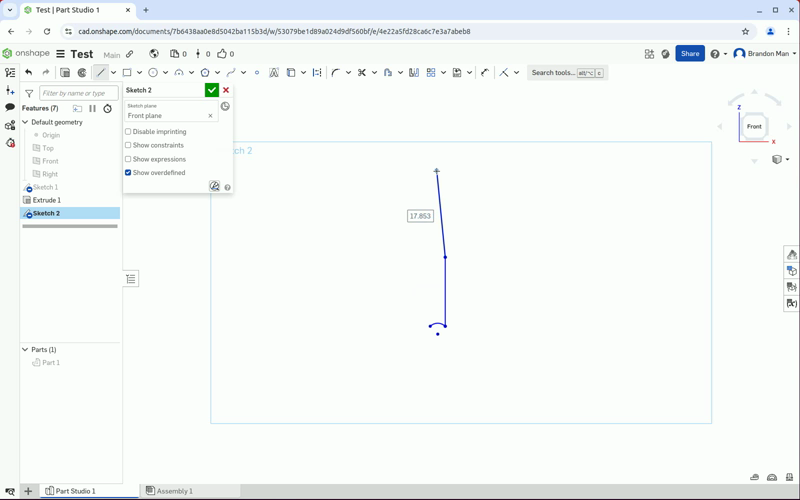
mouse_move(430, 257)
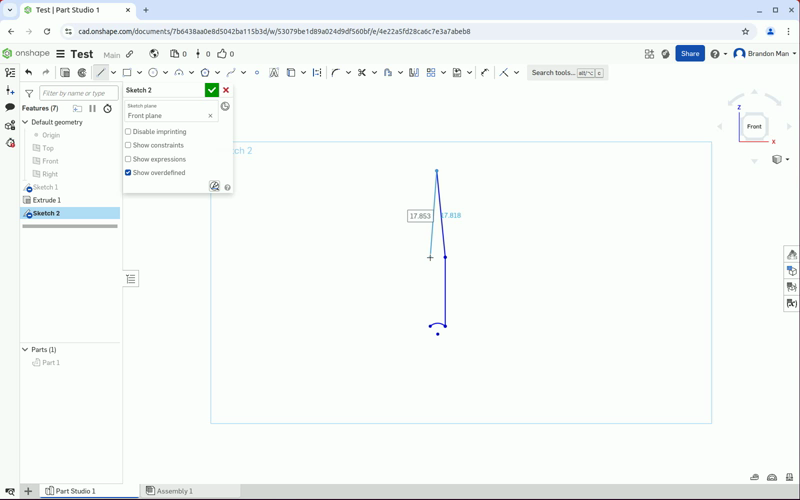
click(430, 257)
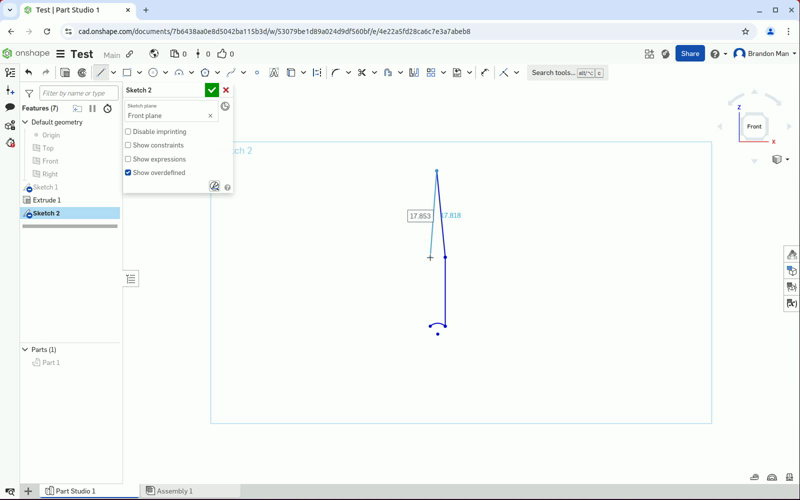
key_up(shift)
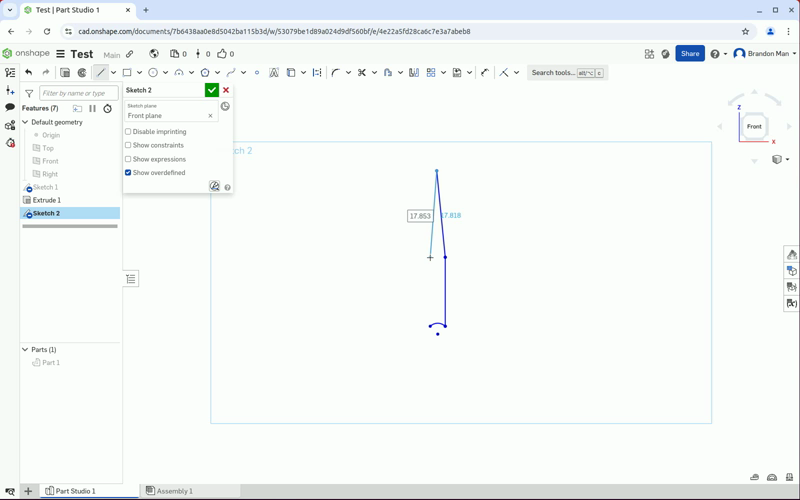
key_down(shift)
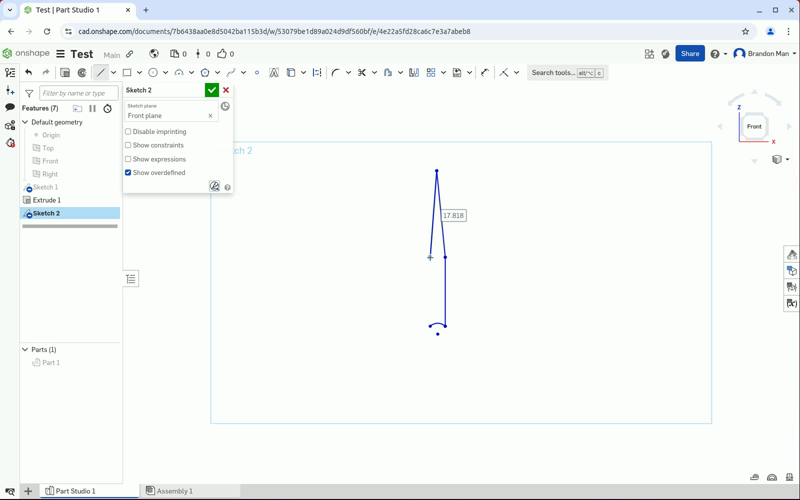
mouse_move(430, 326)
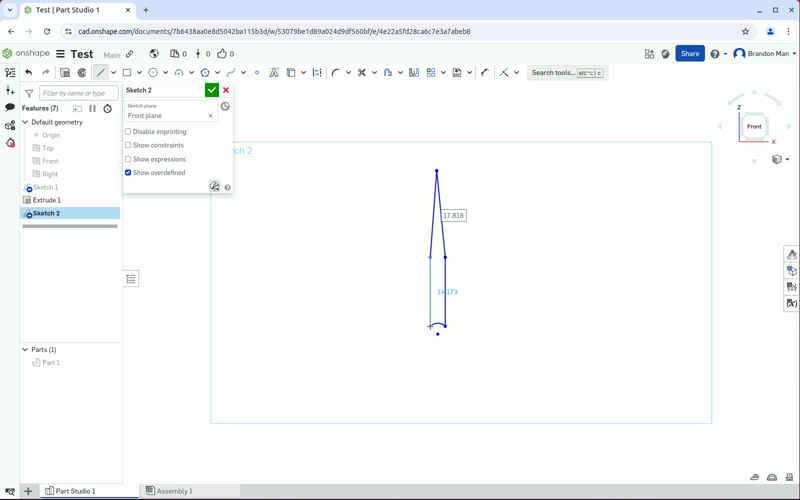
key_up(shift)
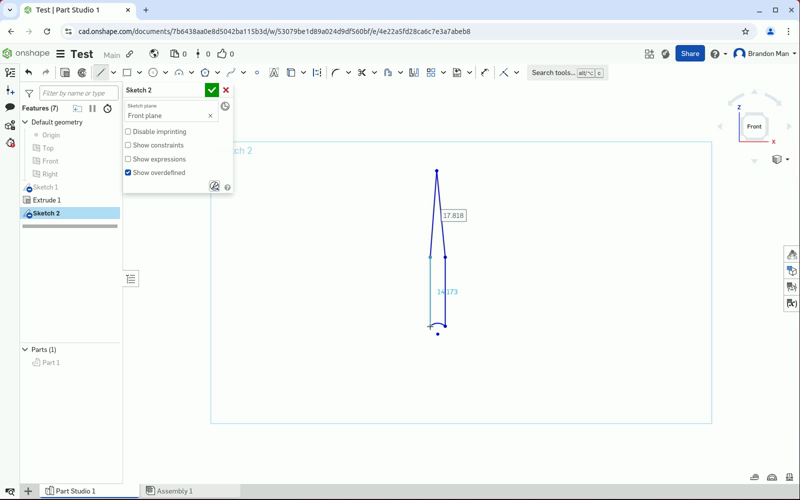
click(430, 326)
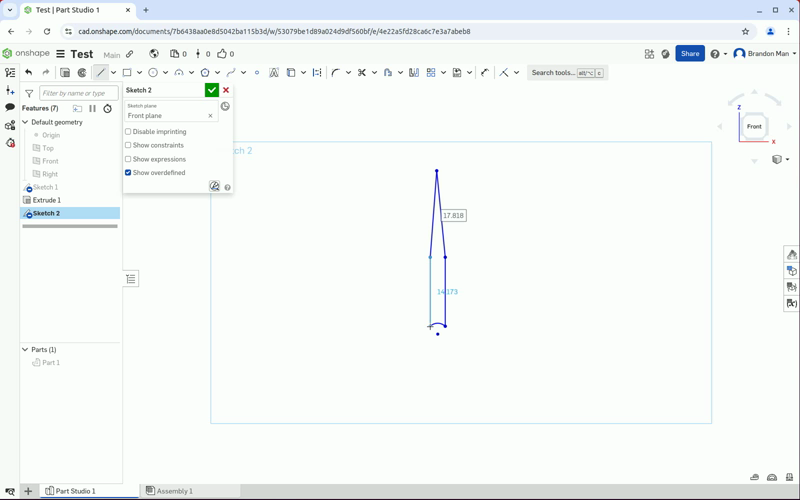
key(esc)
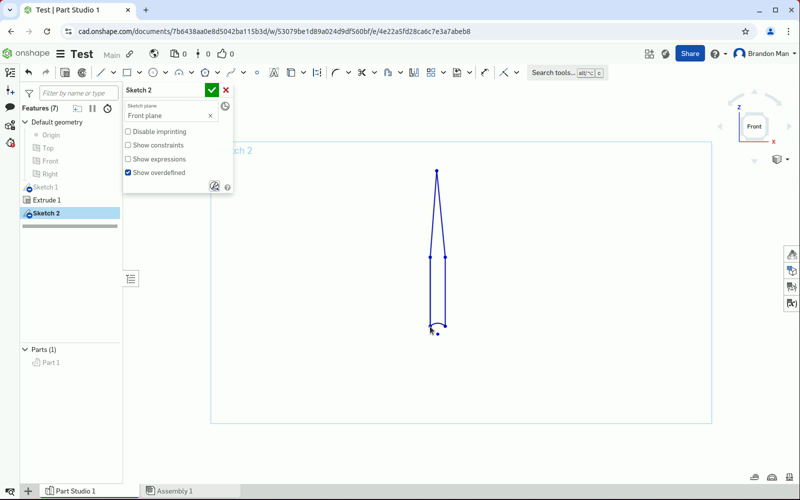
key(a)
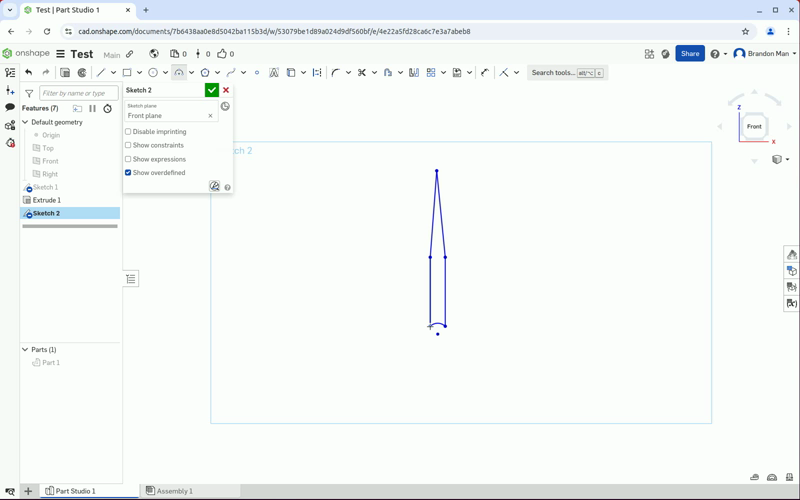
key_down(shift)
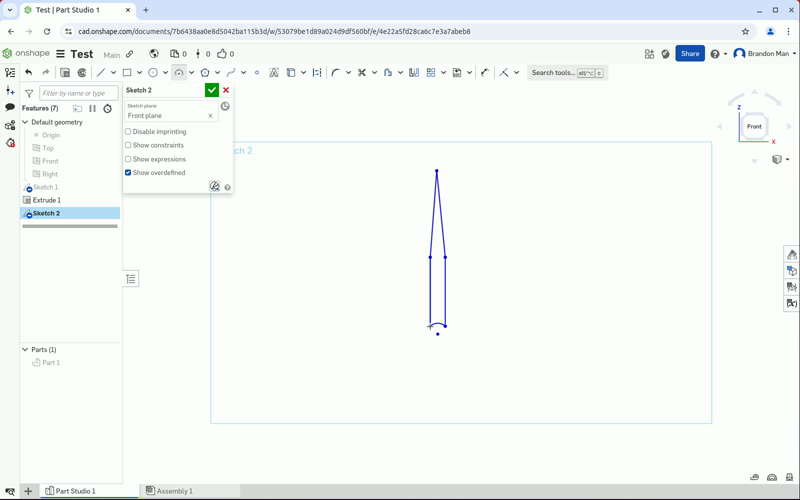
mouse_move(435, 314)
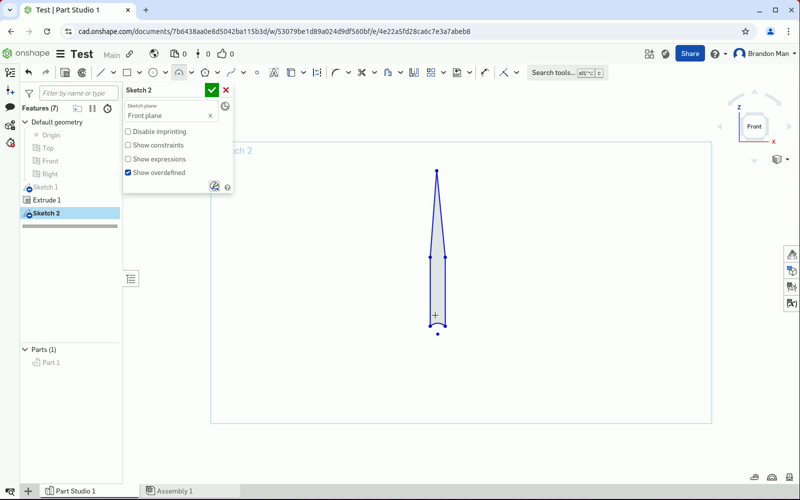
click(435, 314)
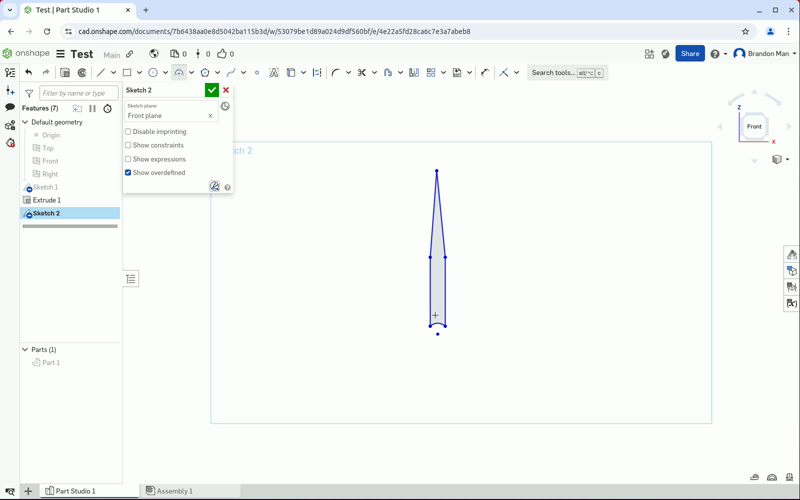
key_up(shift)
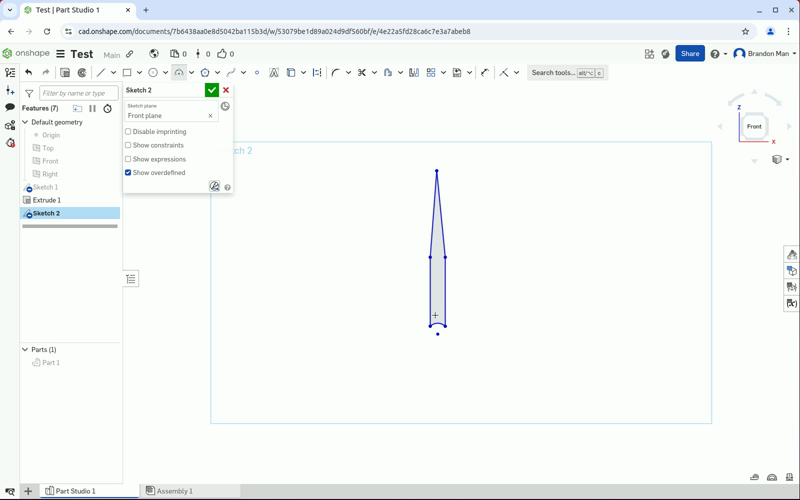
key_down(shift)
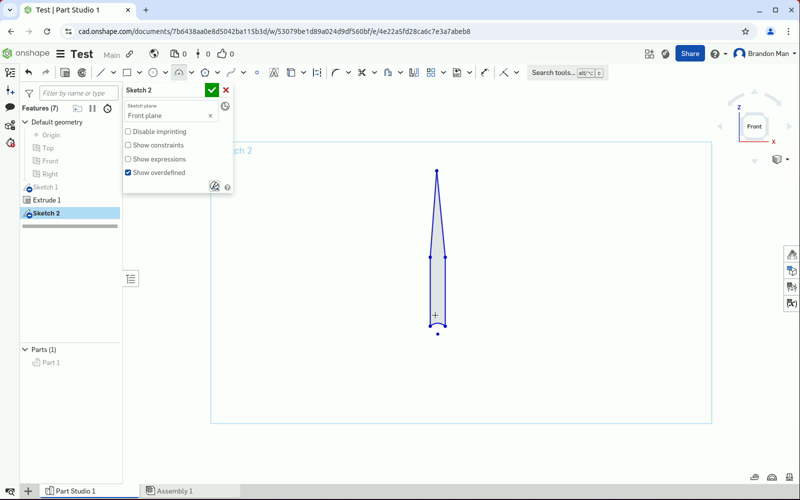
mouse_move(440, 313)
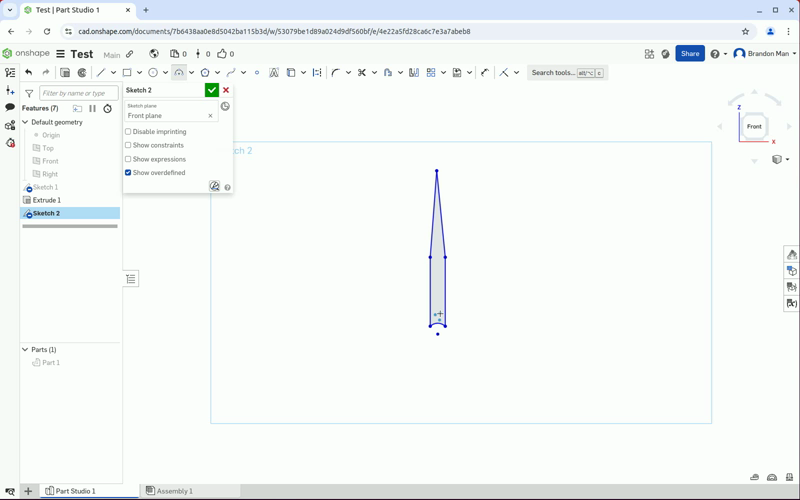
scroll(6)
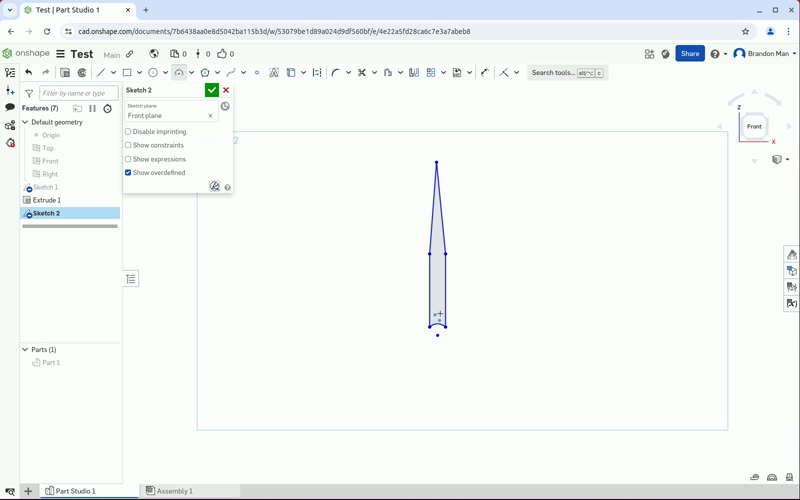
scroll(6)
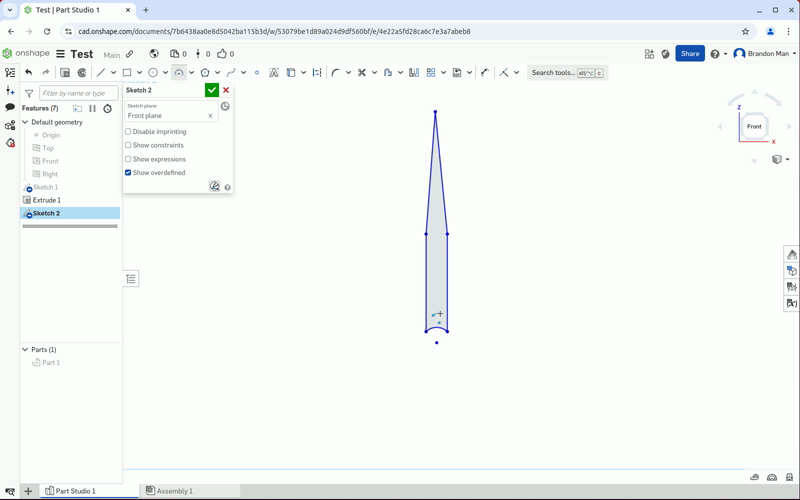
scroll(6)
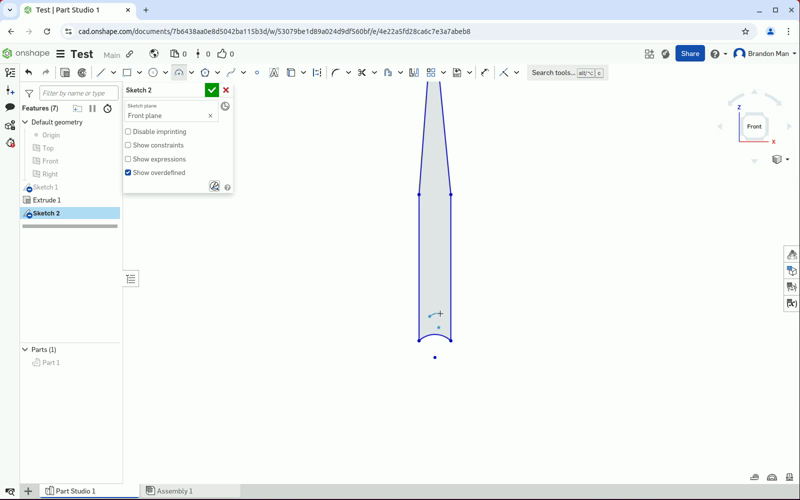
scroll(6)
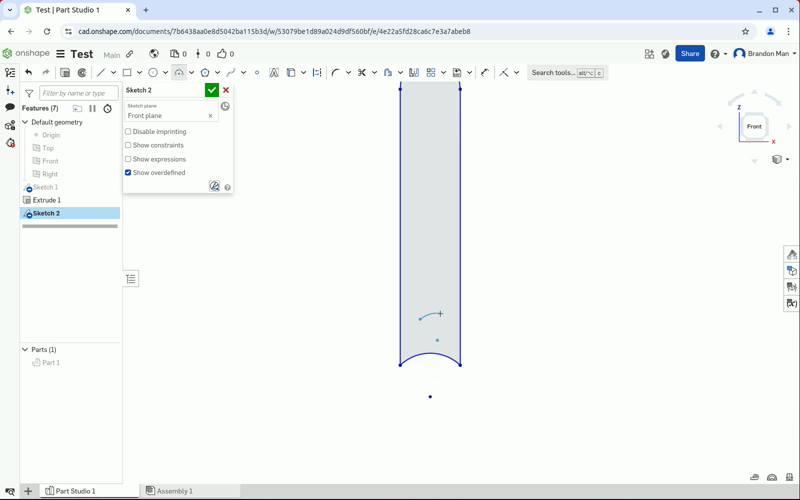
scroll(6)
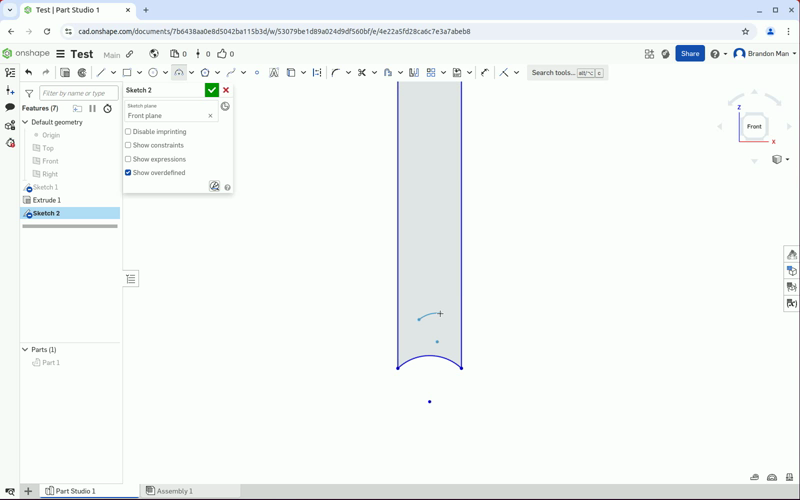
scroll(6)
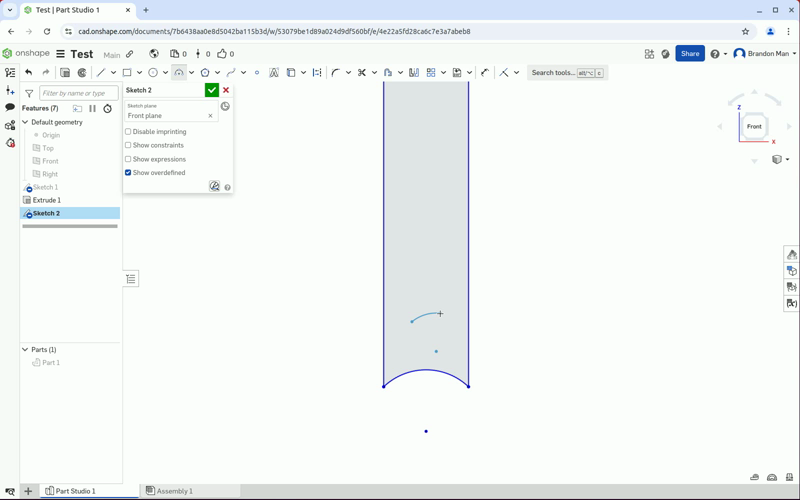
scroll(6)
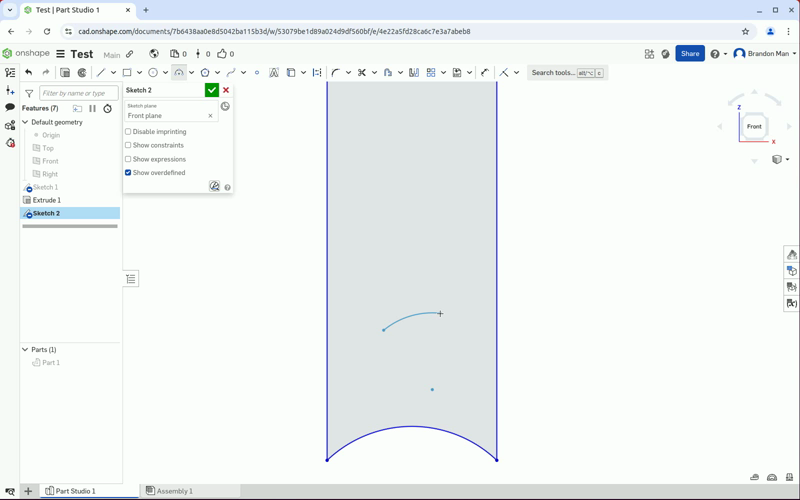
click(440, 313)
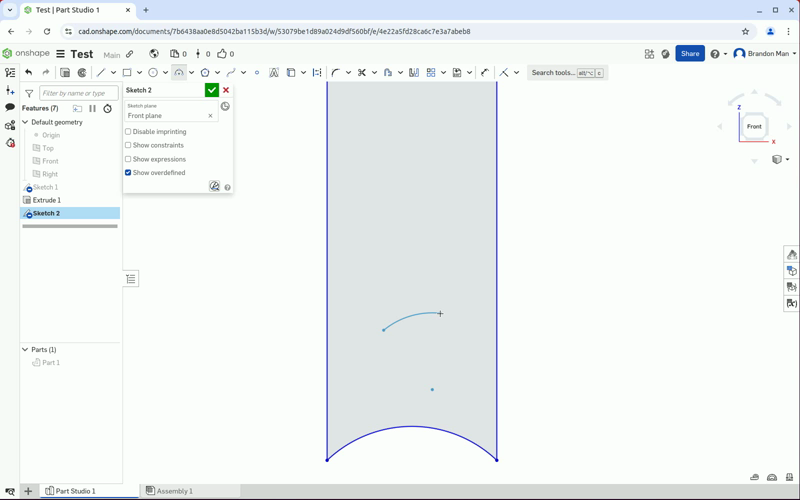
scroll(-6)
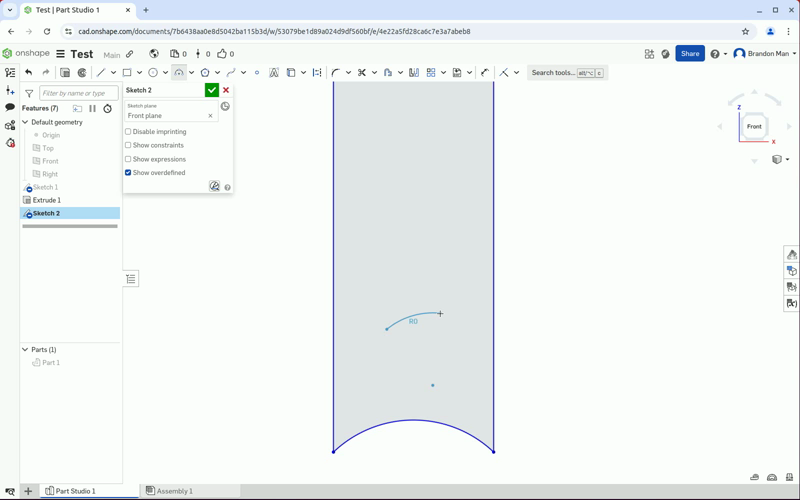
scroll(-6)
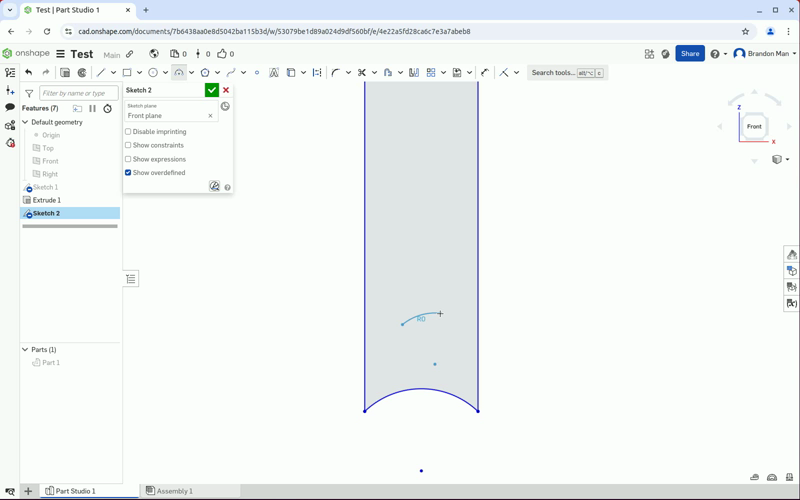
scroll(-6)
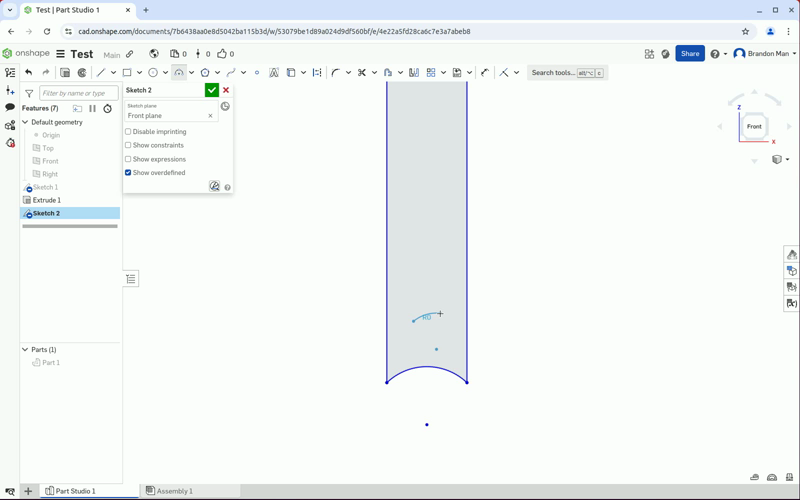
scroll(-6)
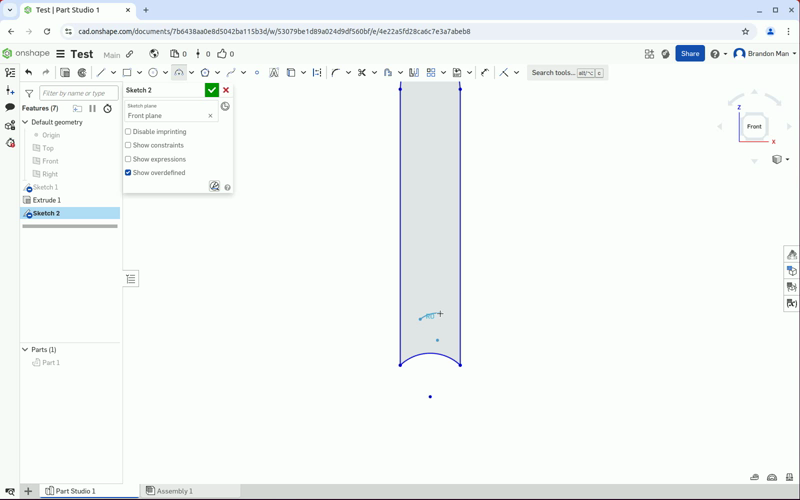
scroll(-6)
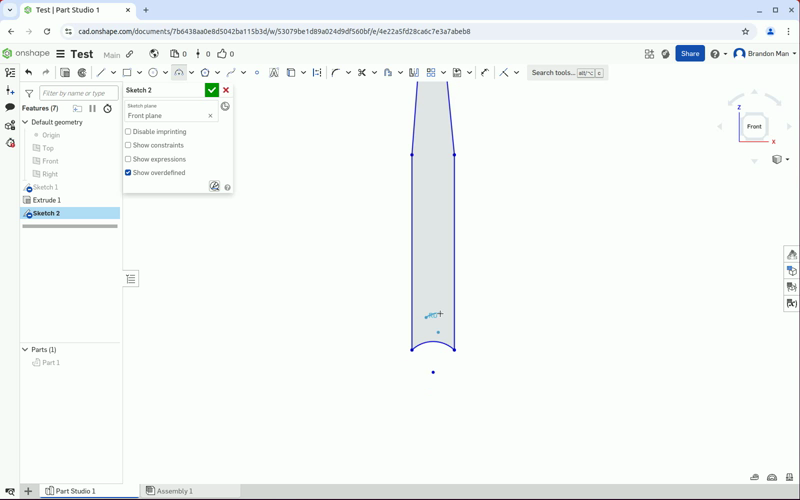
scroll(-6)
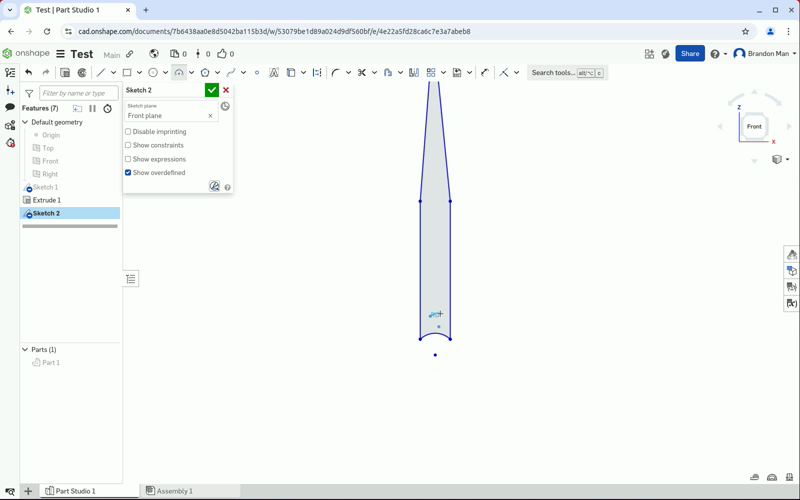
scroll(-6)
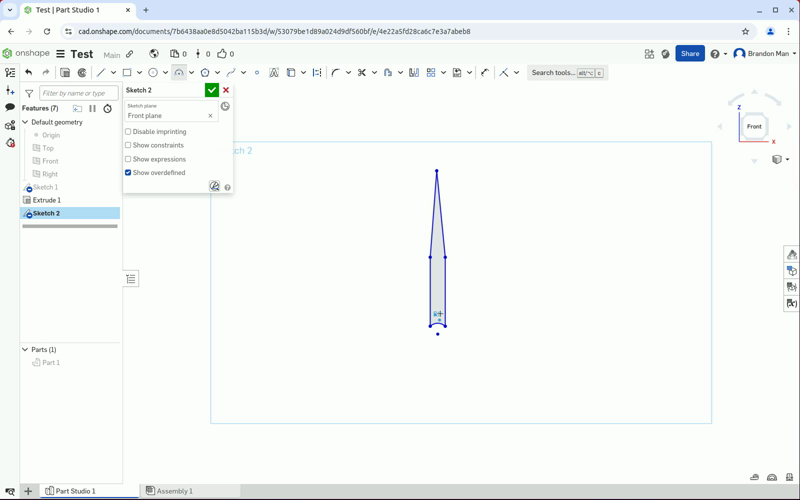
mouse_move(438, 315)
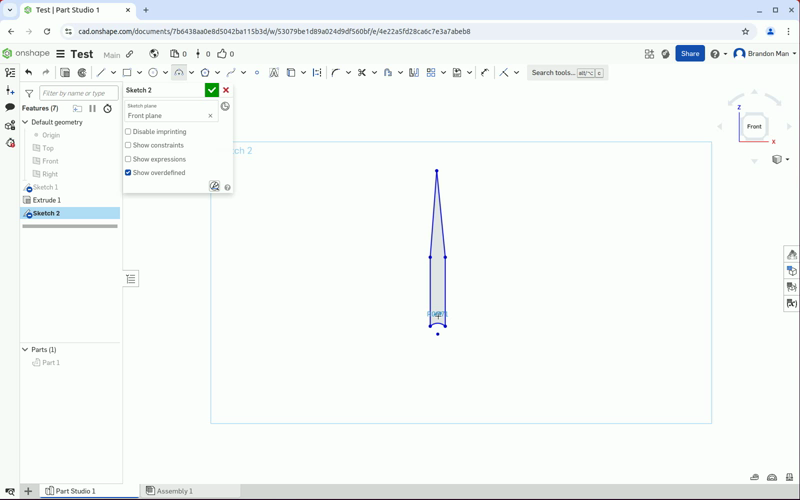
scroll(6)
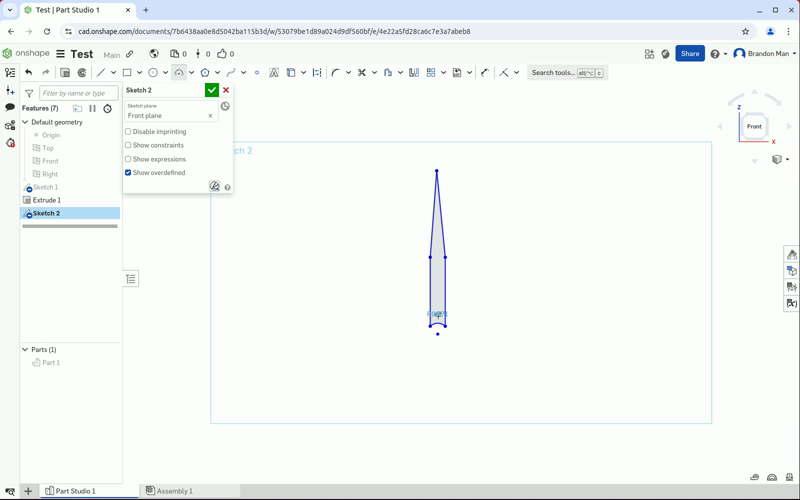
scroll(6)
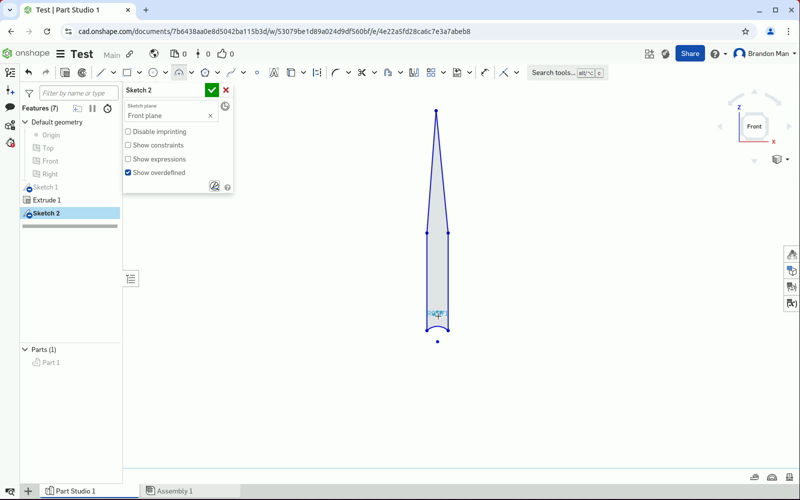
scroll(6)
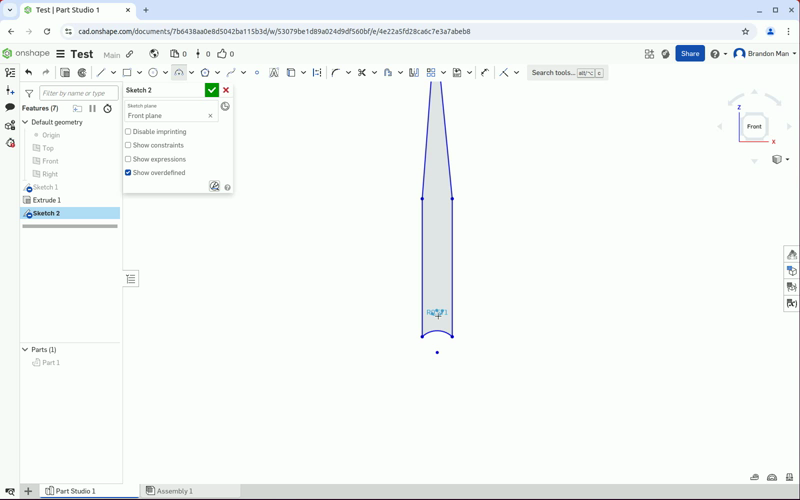
scroll(6)
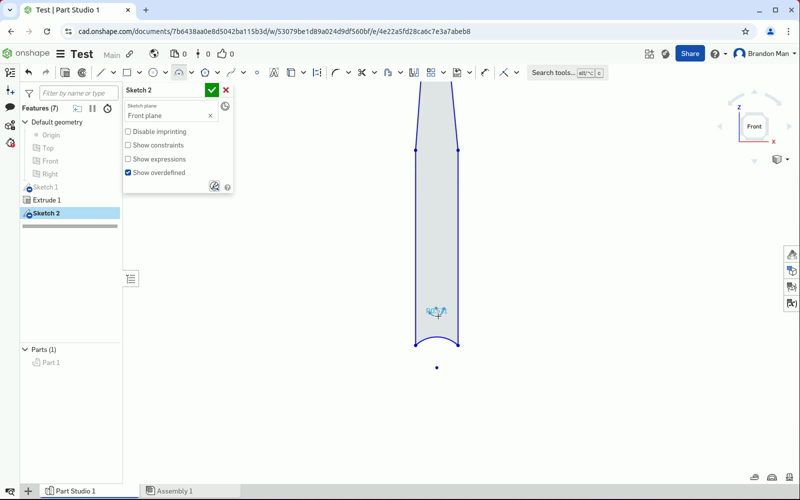
scroll(6)
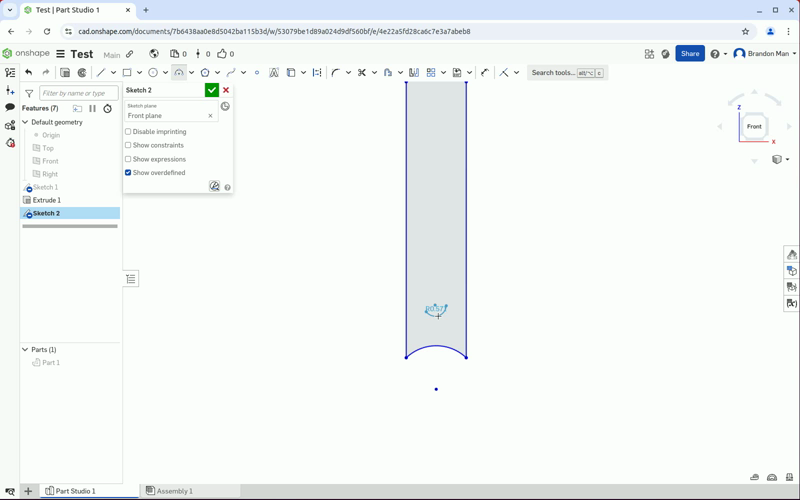
scroll(6)
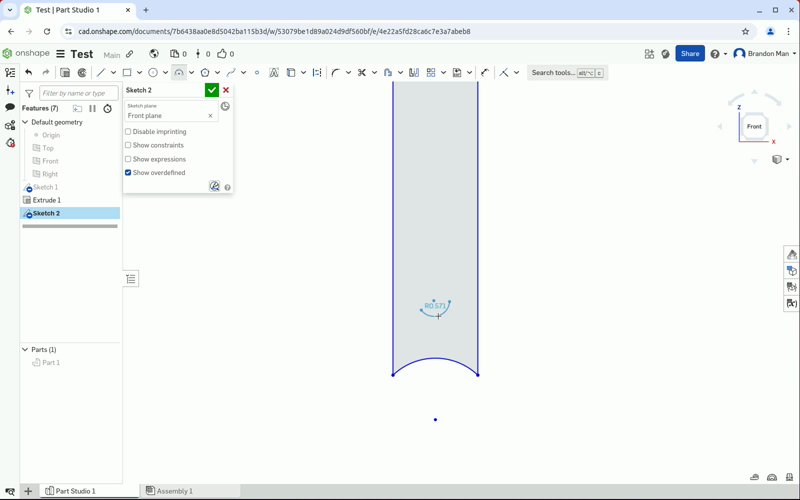
scroll(6)
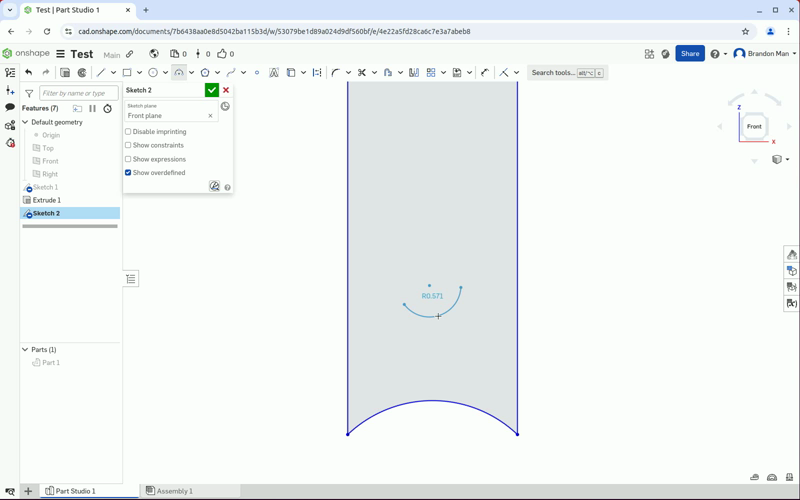
click(438, 315)
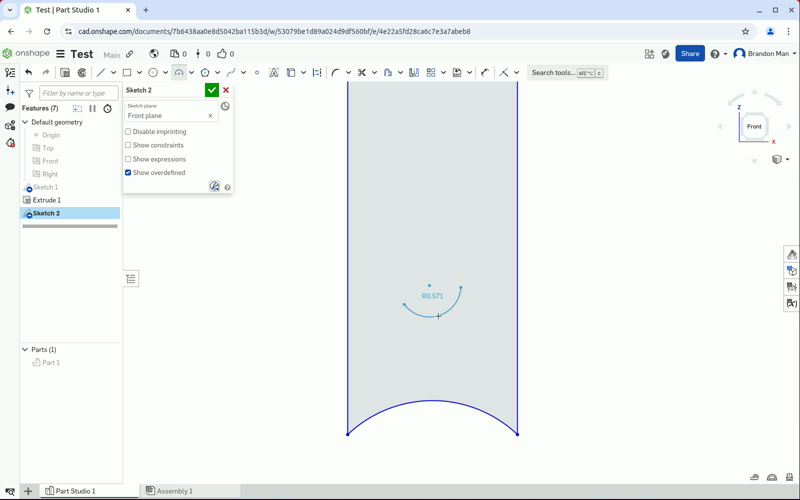
scroll(-6)
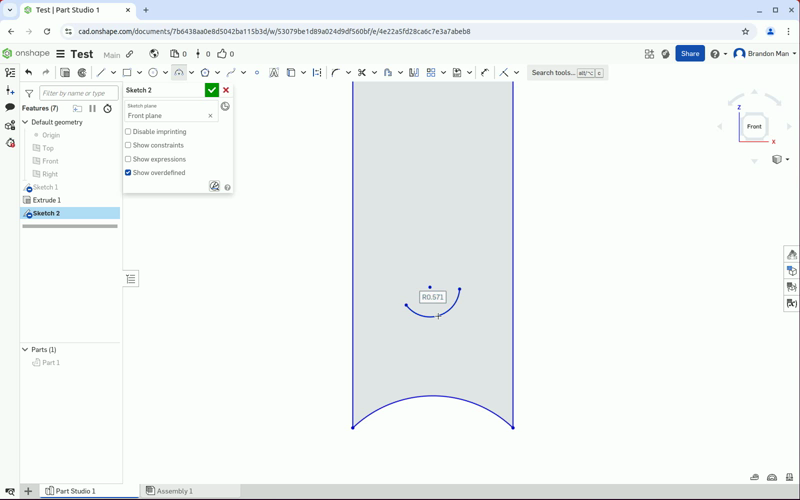
scroll(-6)
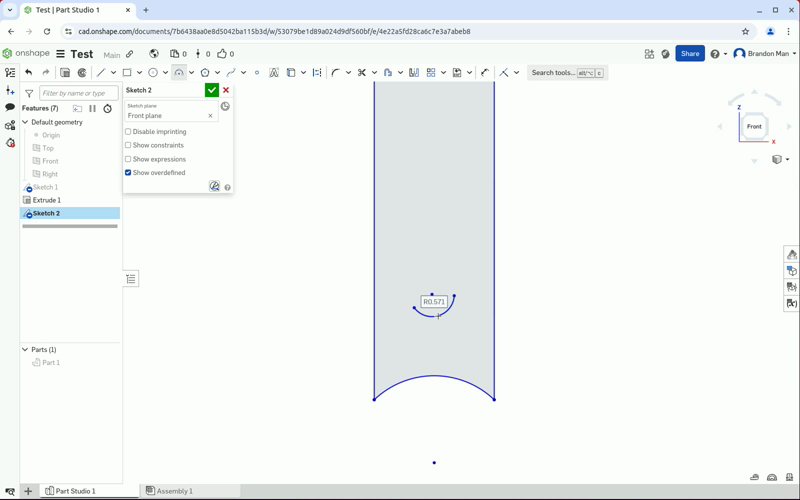
scroll(-6)
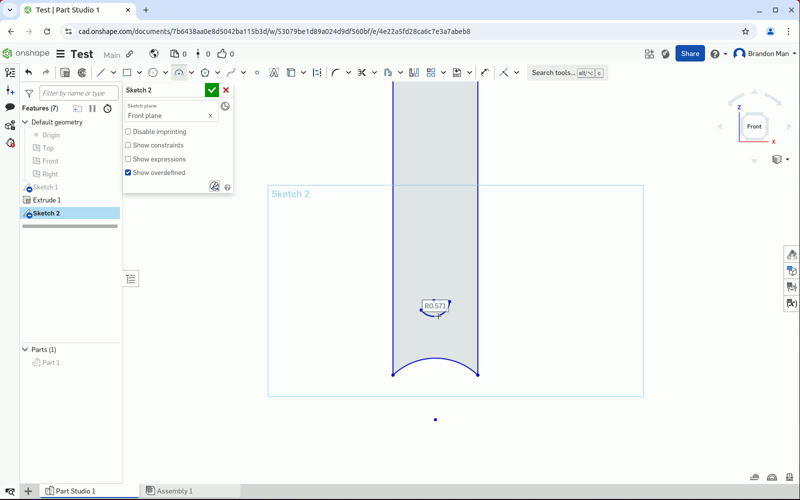
scroll(-6)
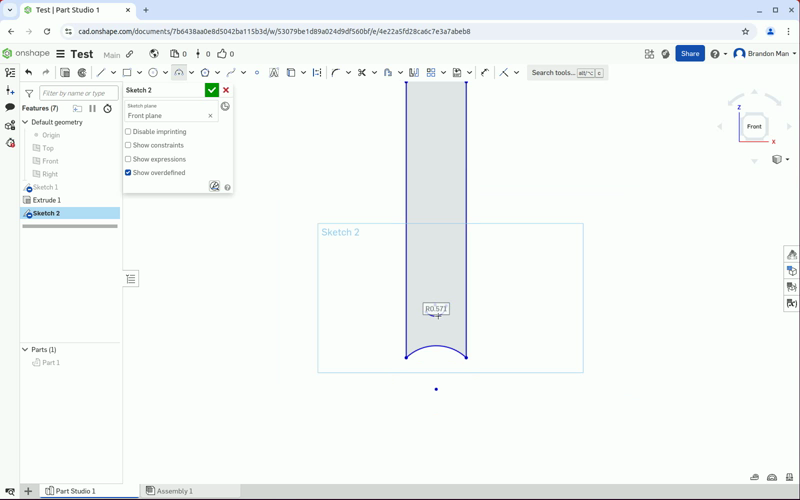
scroll(-6)
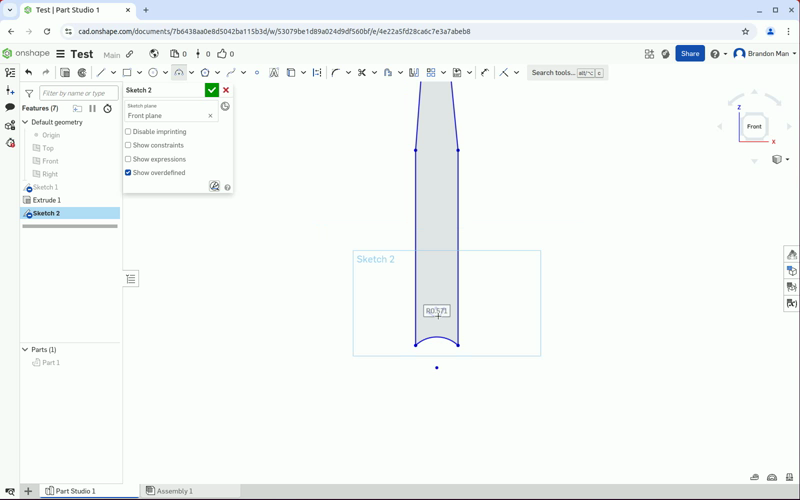
scroll(-6)
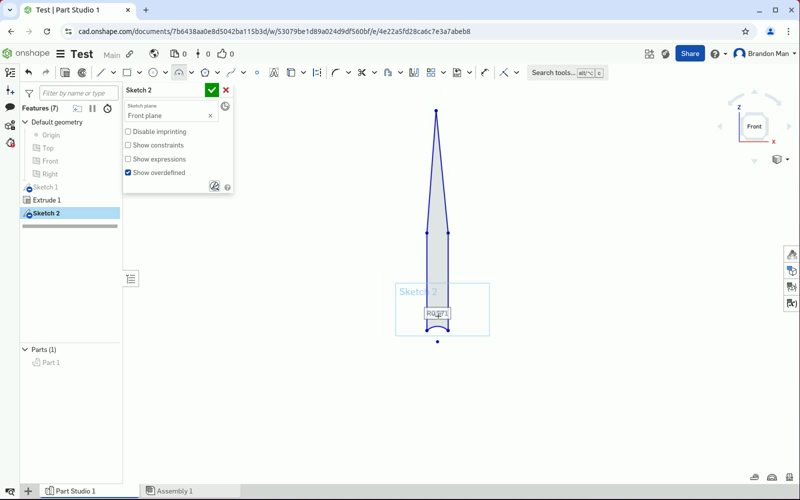
scroll(-6)
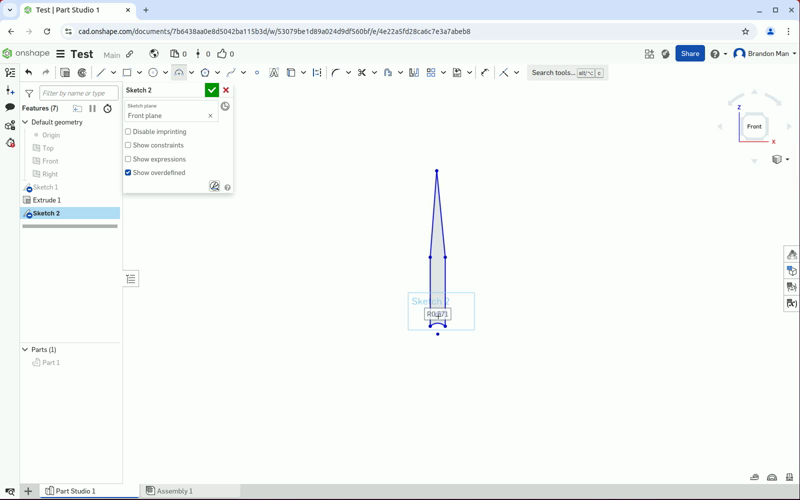
key_up(shift)
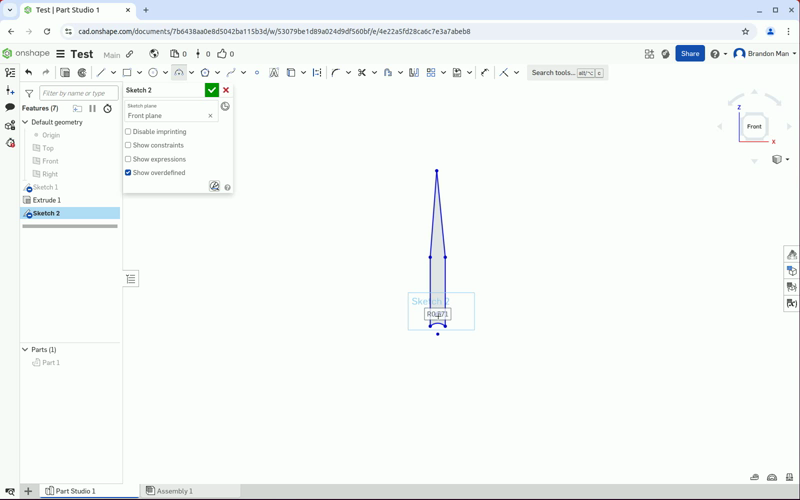
key(esc)
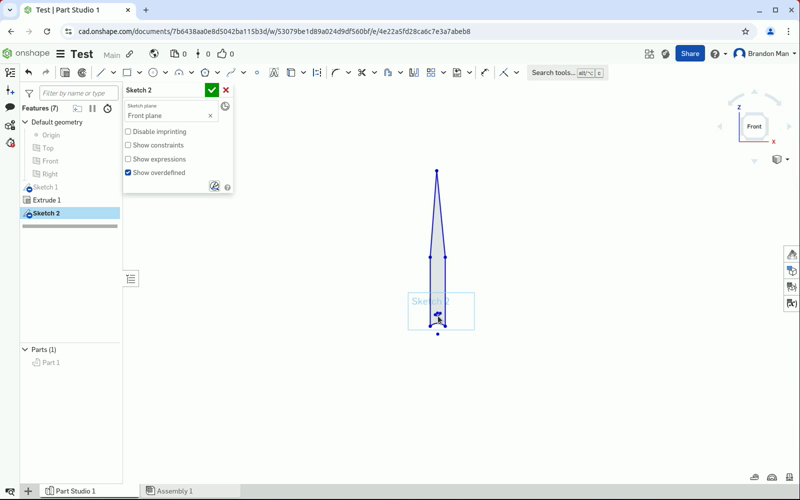
key(l)
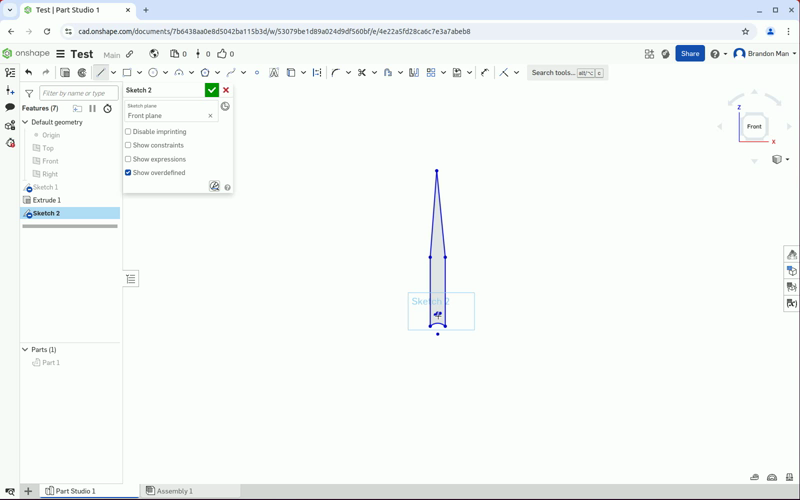
mouse_move(440, 313)
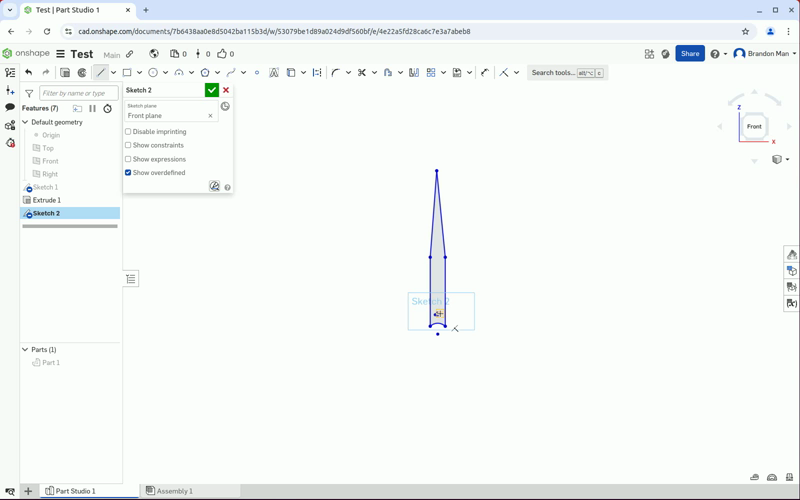
scroll(6)
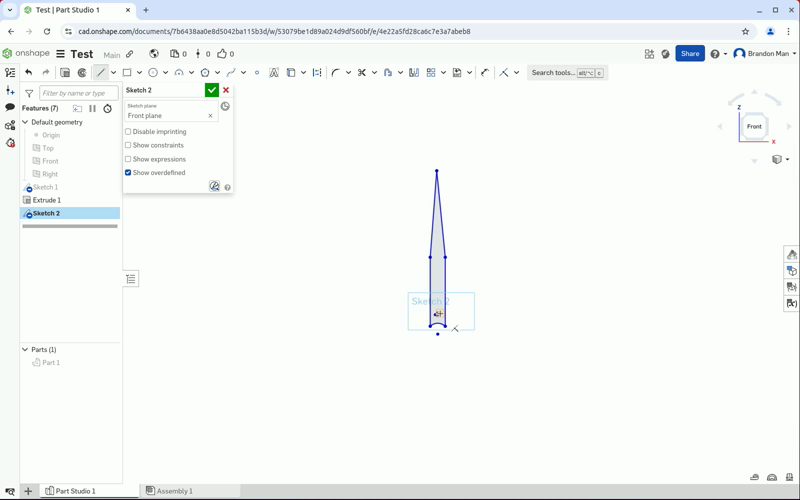
scroll(6)
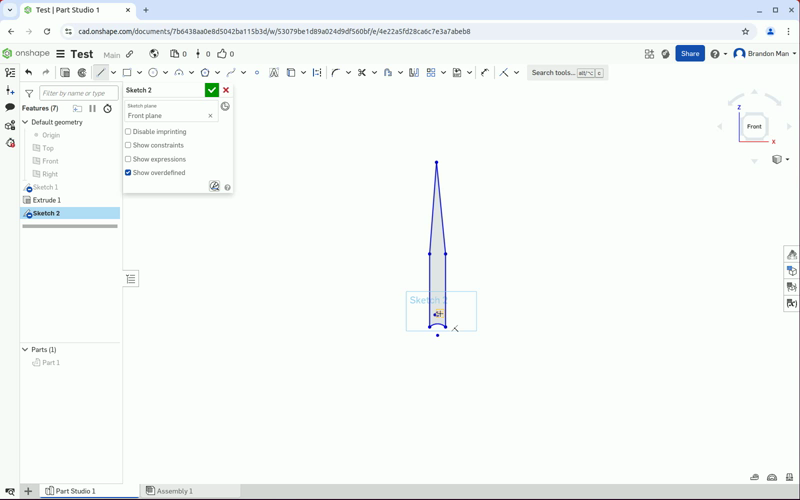
scroll(6)
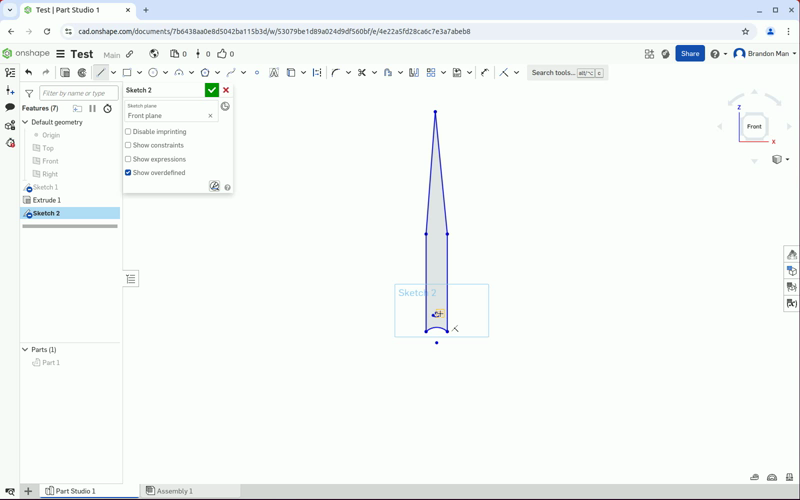
scroll(6)
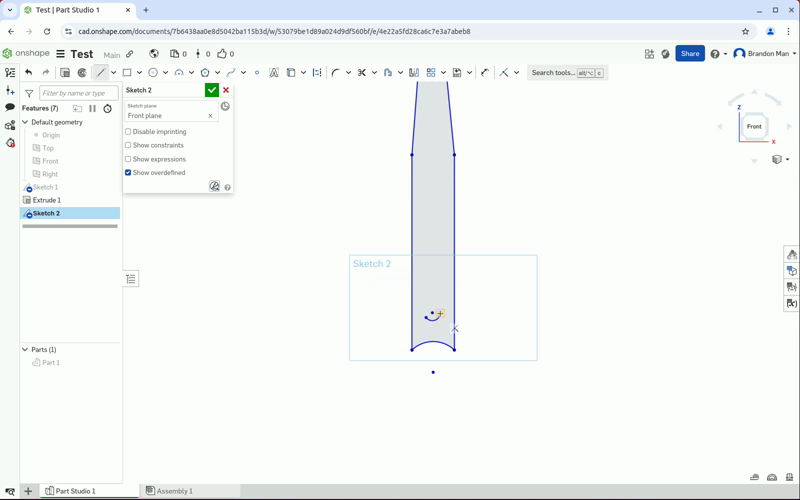
scroll(6)
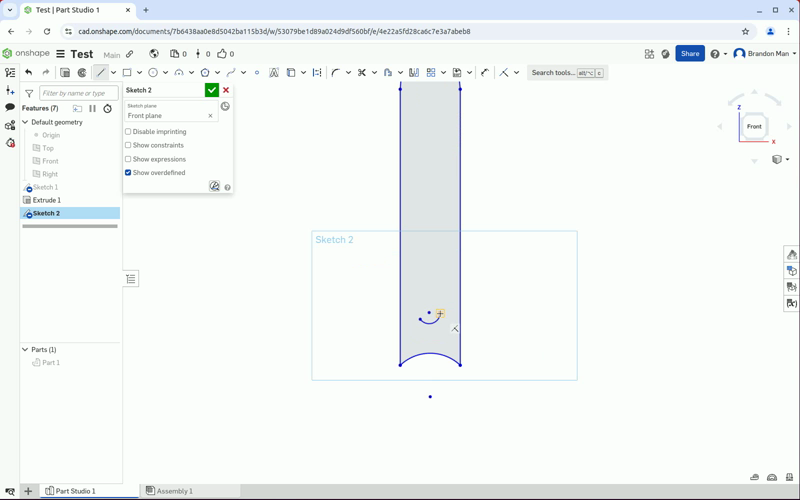
scroll(6)
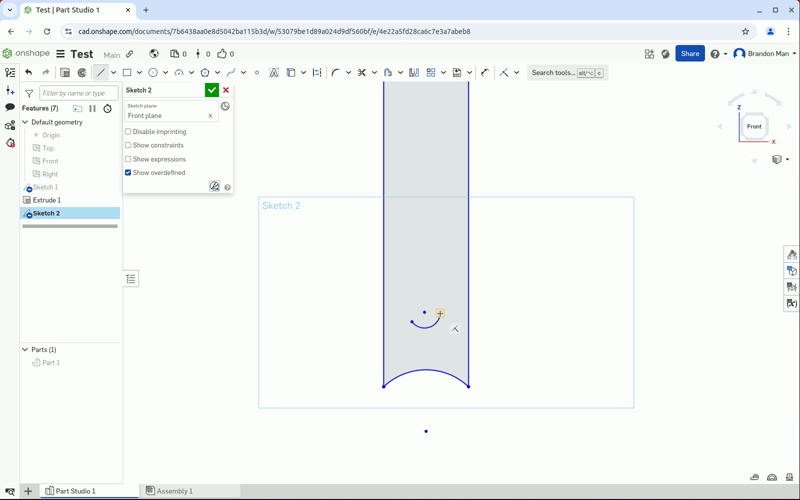
scroll(6)
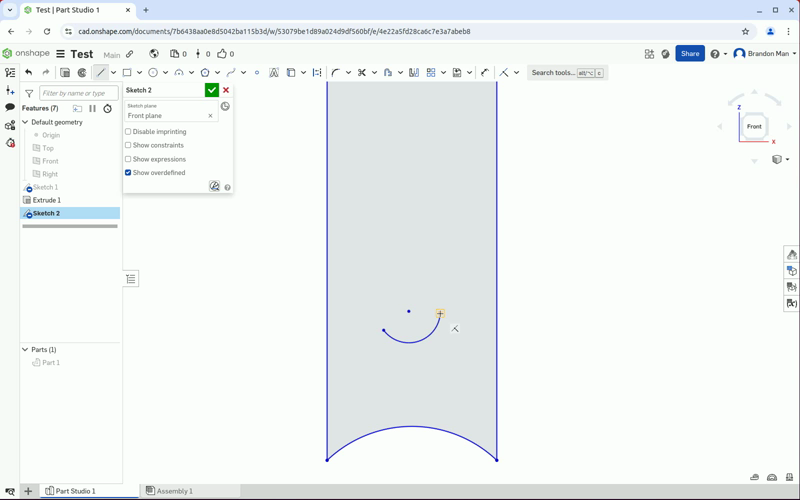
click(440, 313)
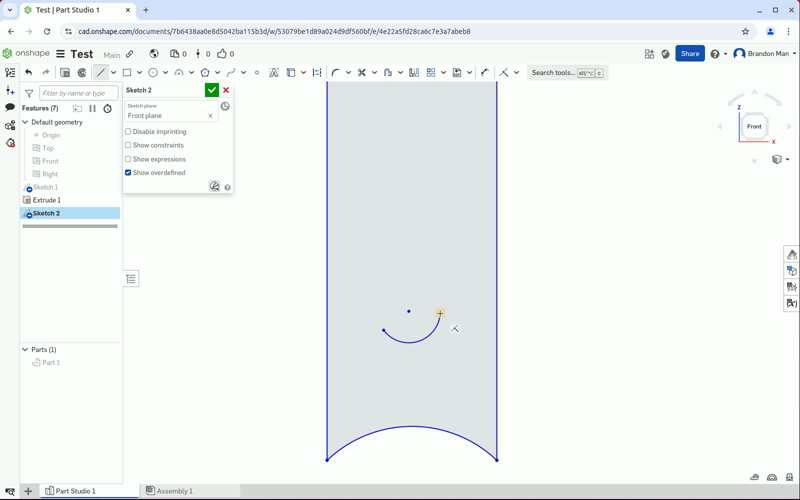
scroll(-6)
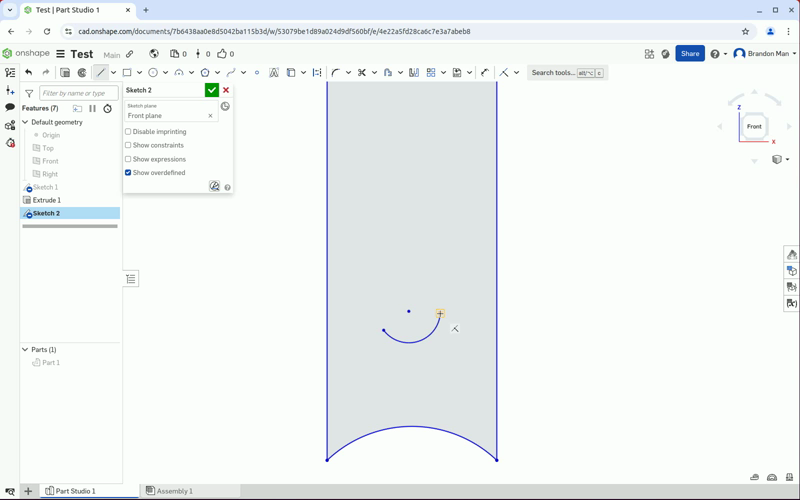
scroll(-6)
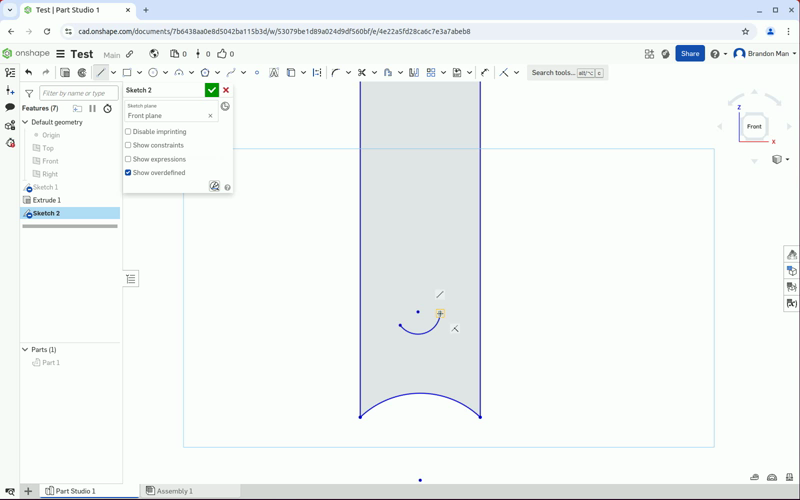
scroll(-6)
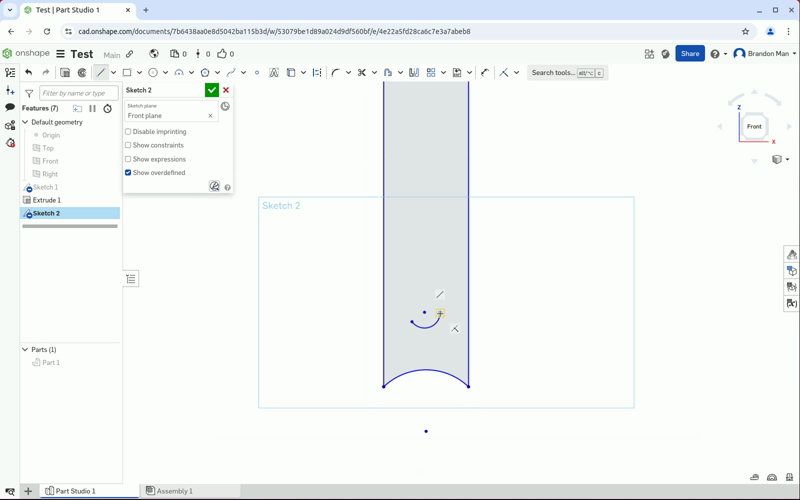
scroll(-6)
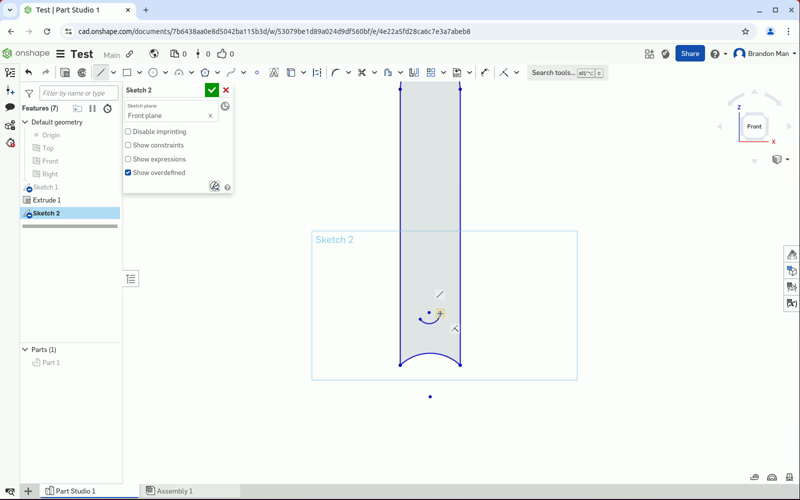
scroll(-6)
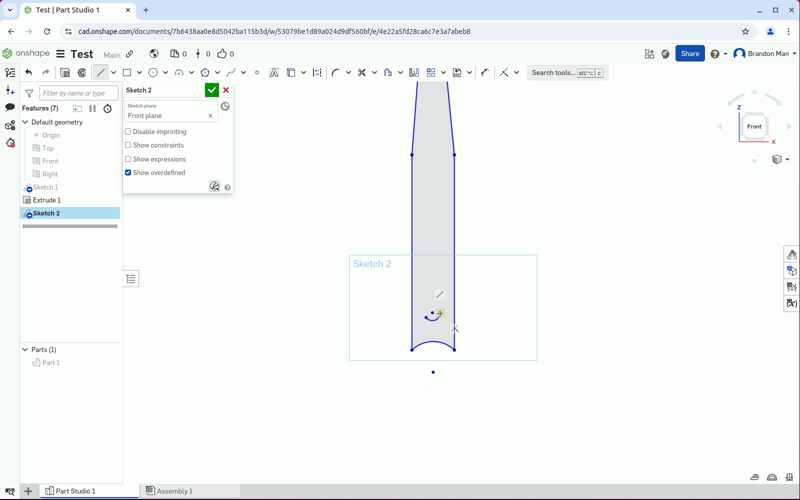
scroll(-6)
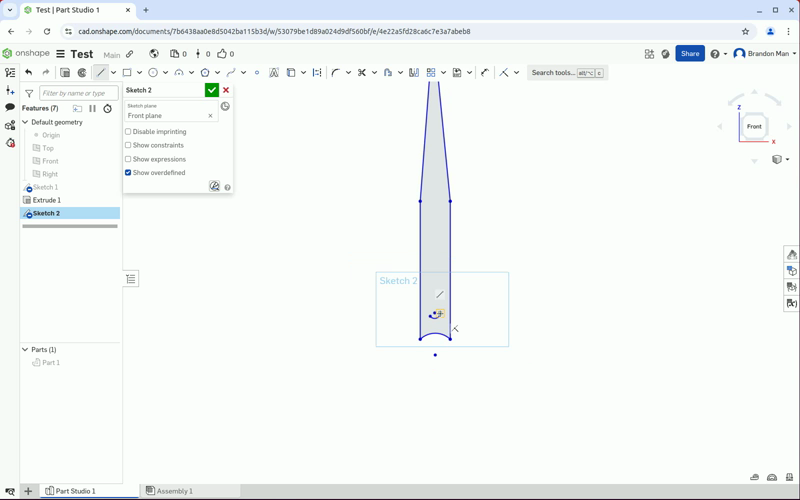
scroll(-6)
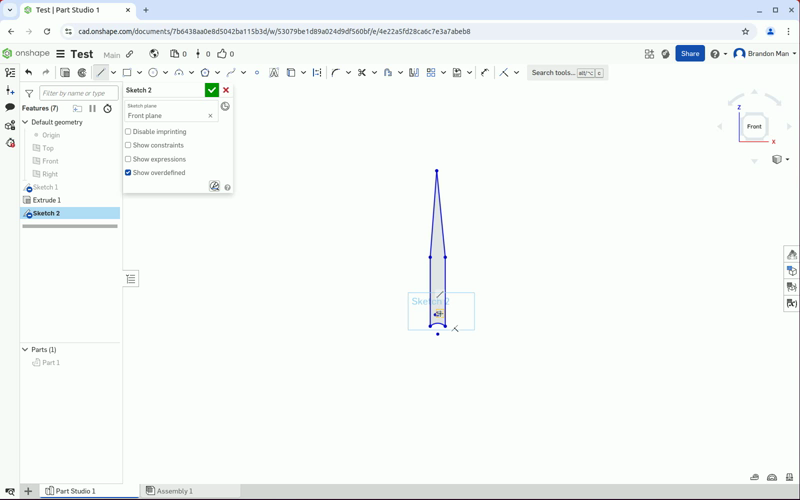
key_down(shift)
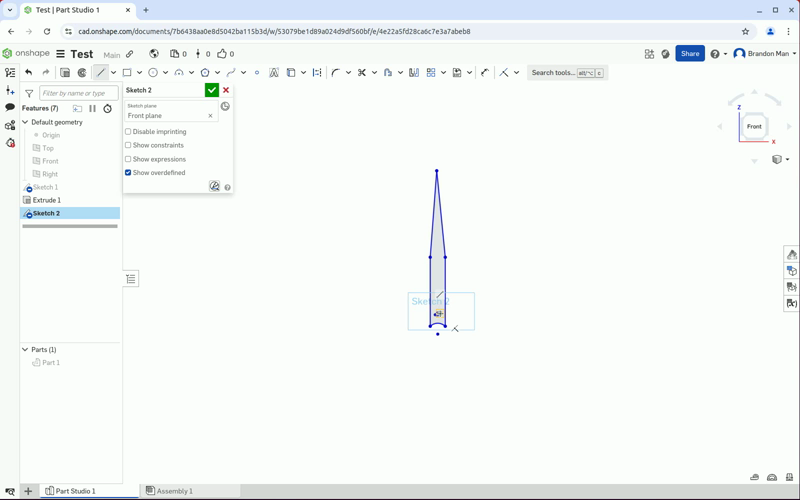
mouse_move(470, 313)
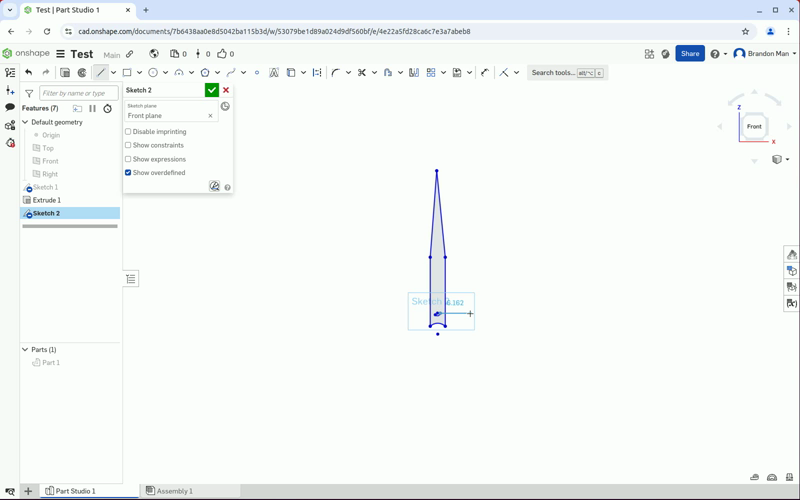
mouse_move(440, 269)
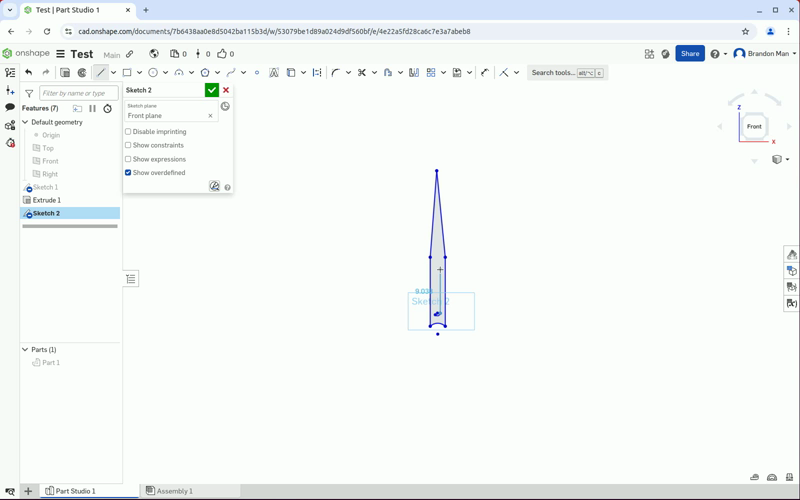
click(440, 269)
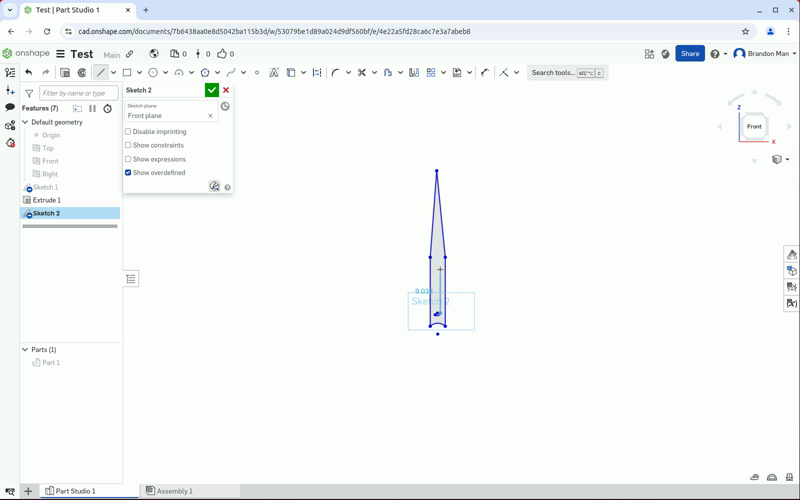
key_up(shift)
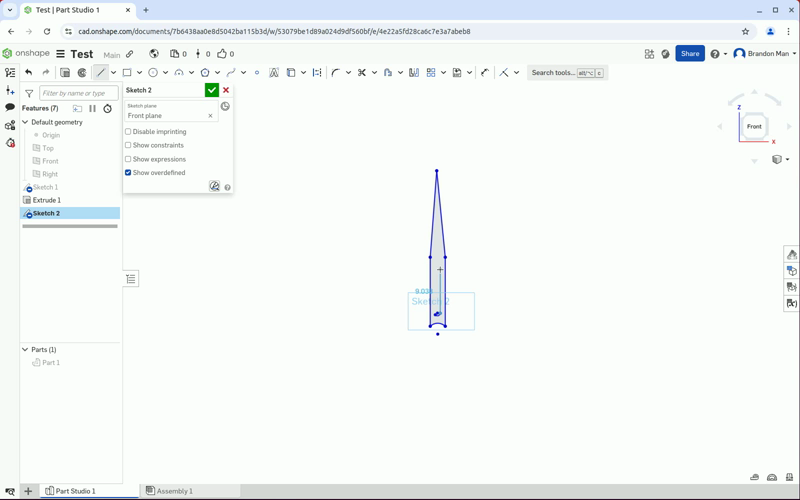
key(esc)
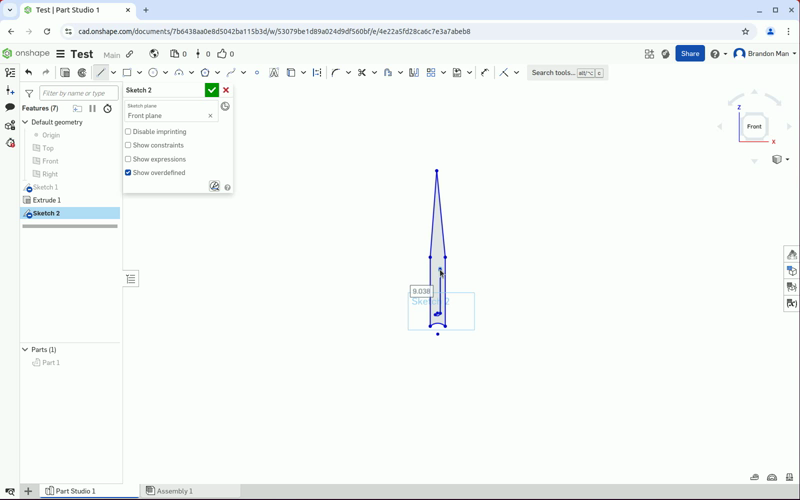
key(a)
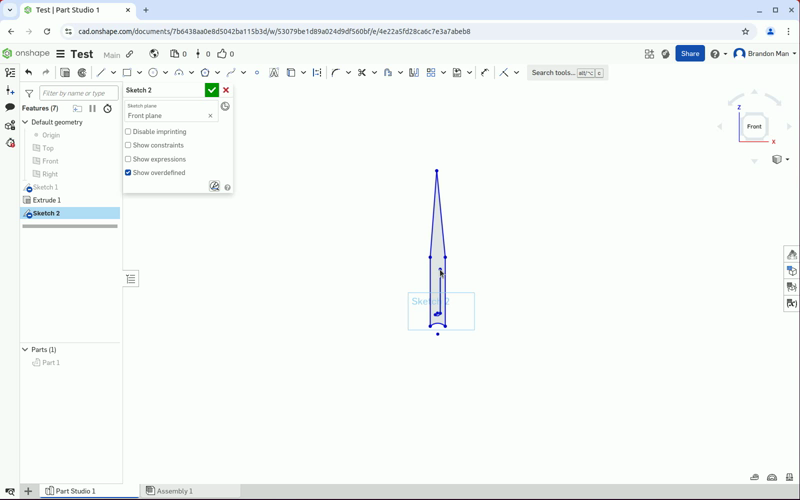
mouse_move(440, 269)
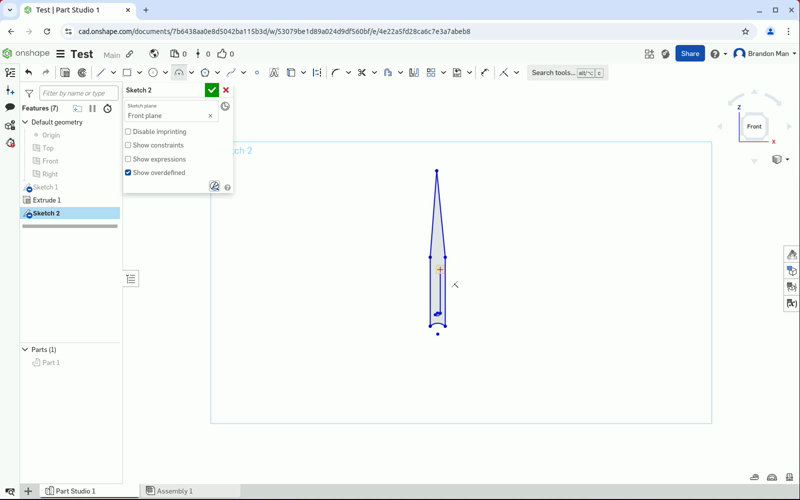
click(440, 269)
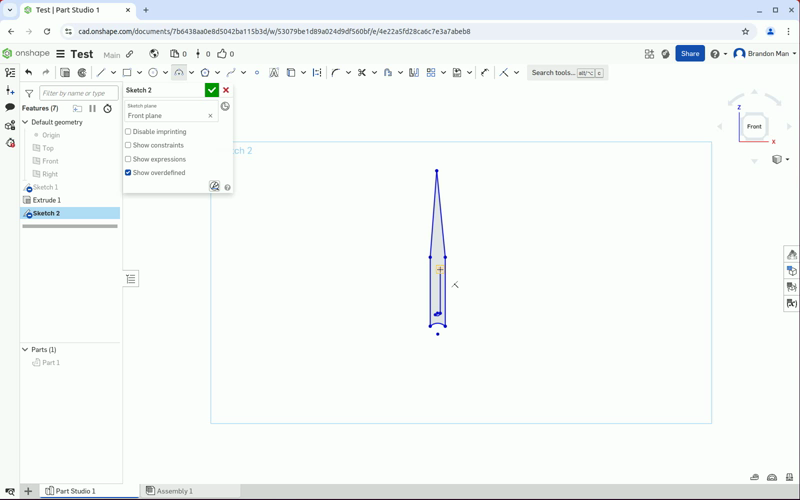
key_down(shift)
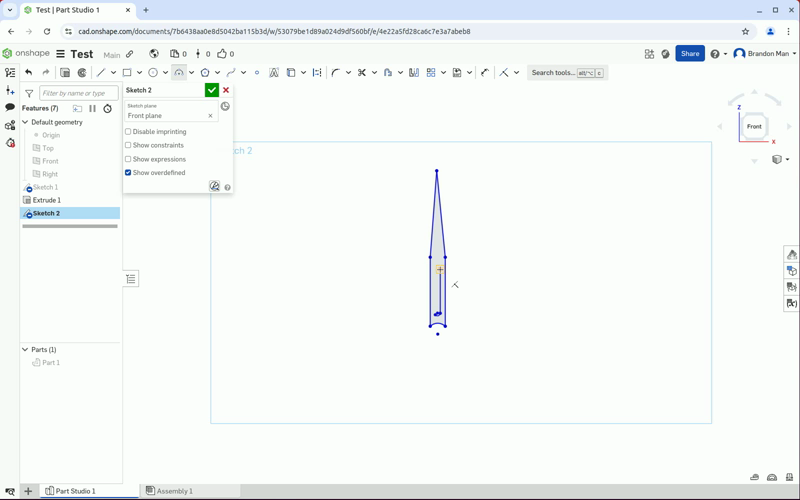
mouse_move(435, 269)
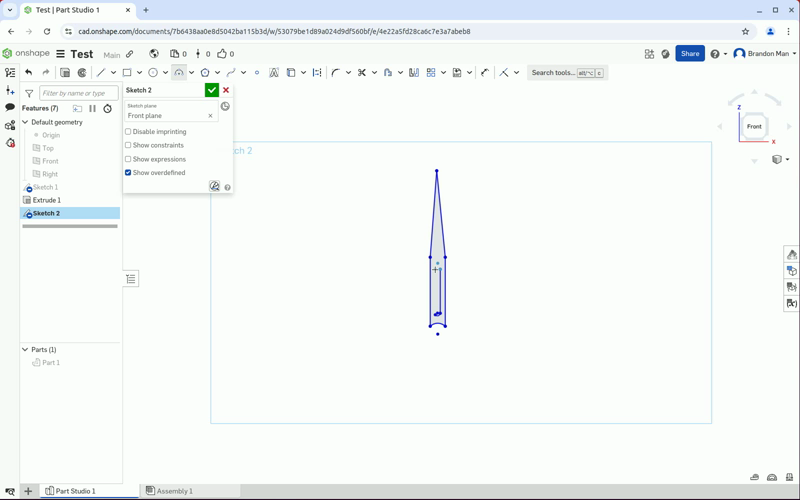
scroll(6)
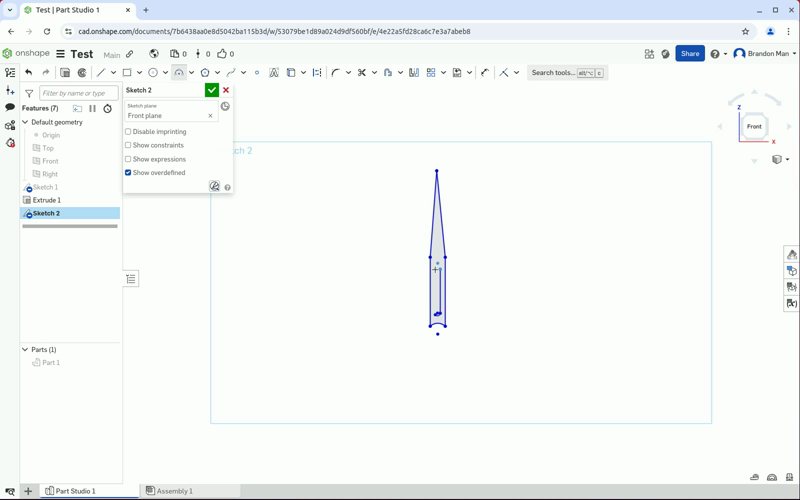
scroll(6)
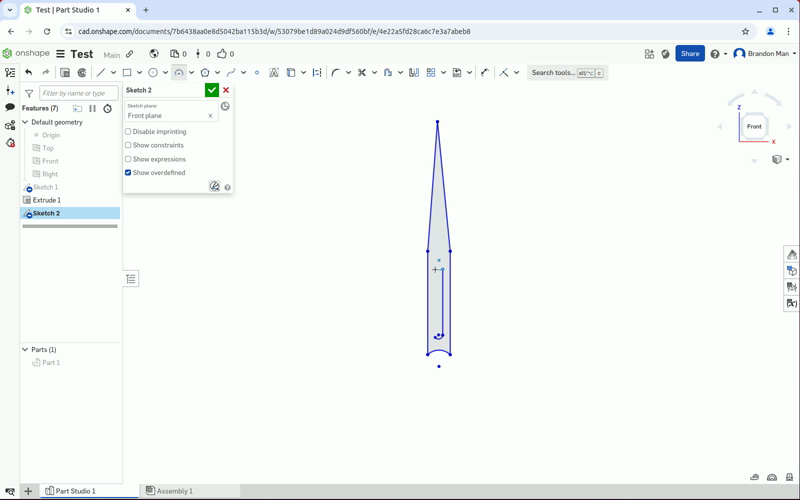
scroll(6)
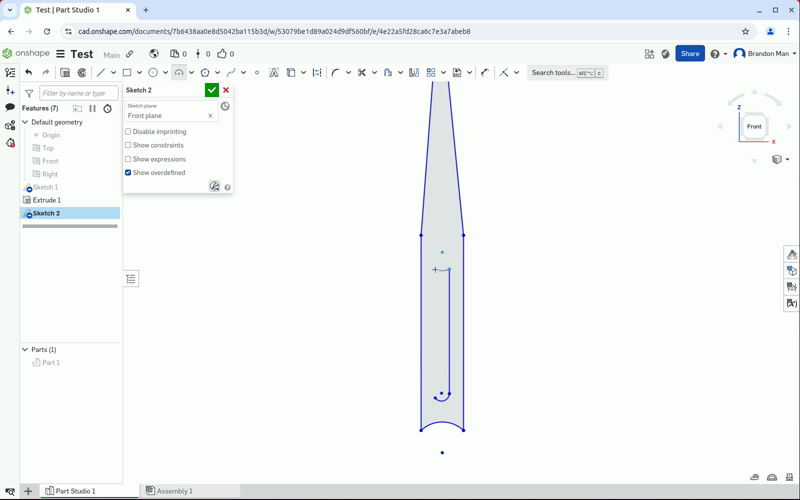
scroll(6)
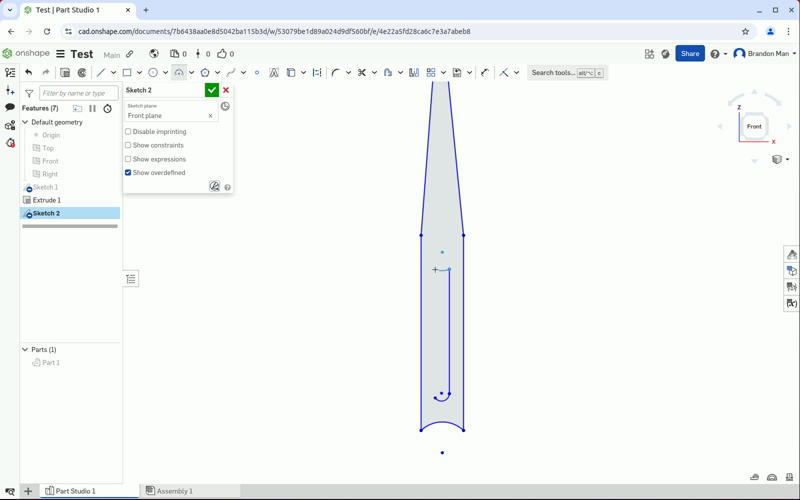
scroll(6)
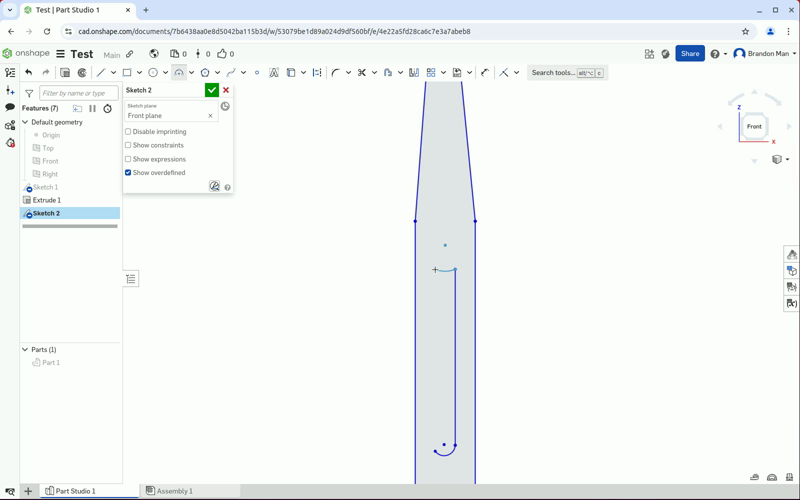
scroll(6)
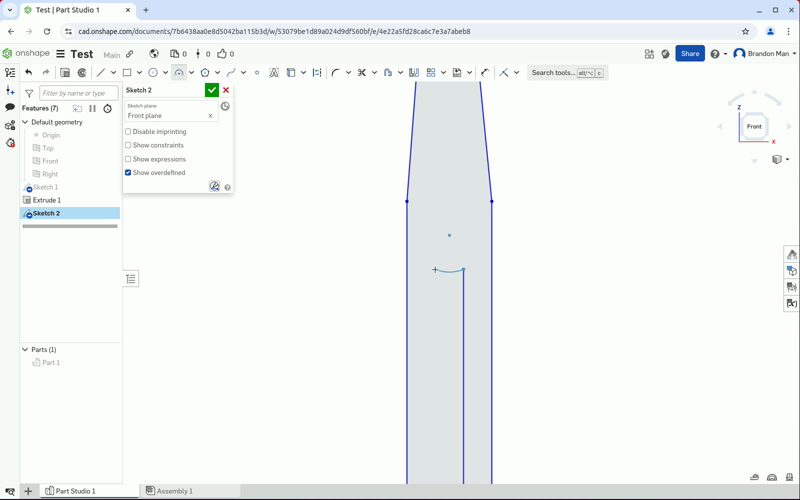
scroll(6)
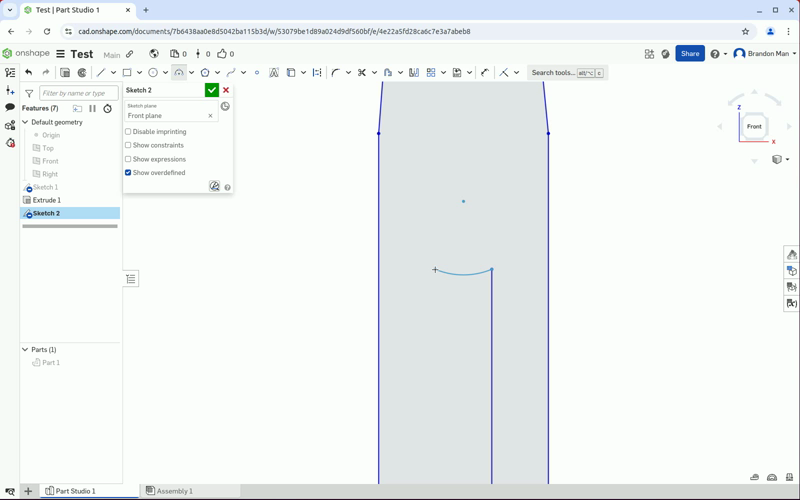
click(435, 269)
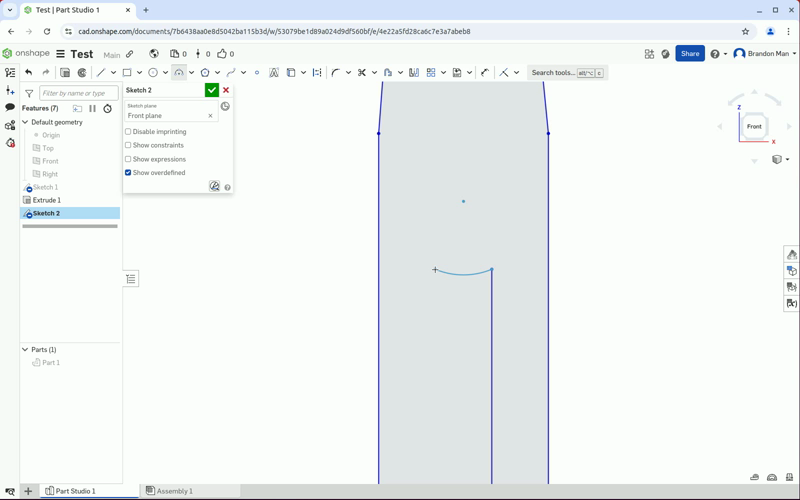
scroll(-6)
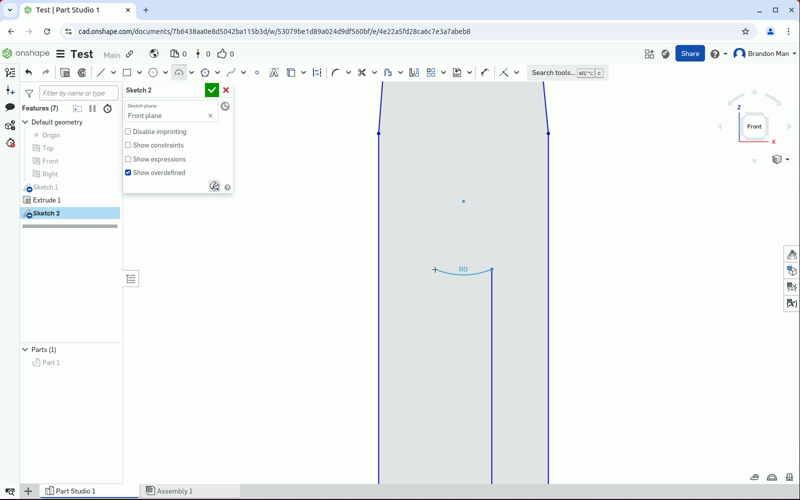
scroll(-6)
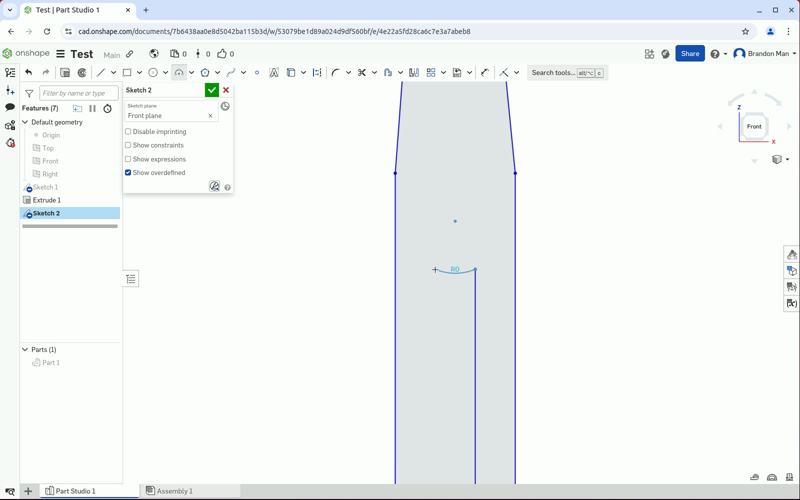
scroll(-6)
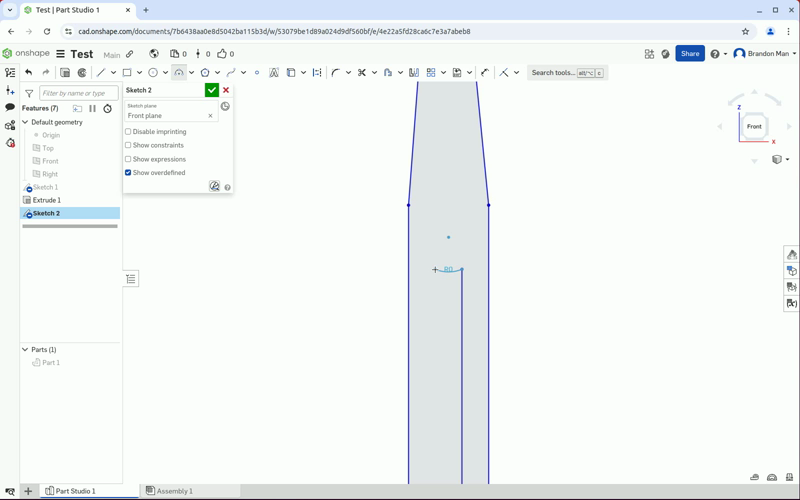
scroll(-6)
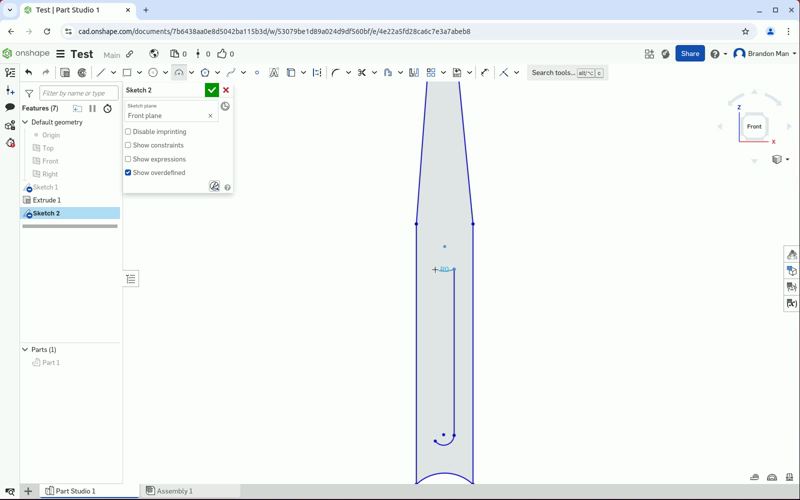
scroll(-6)
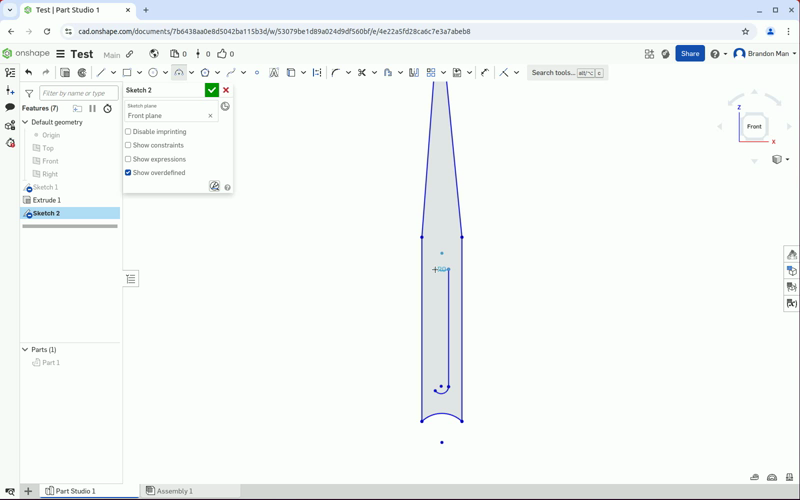
scroll(-6)
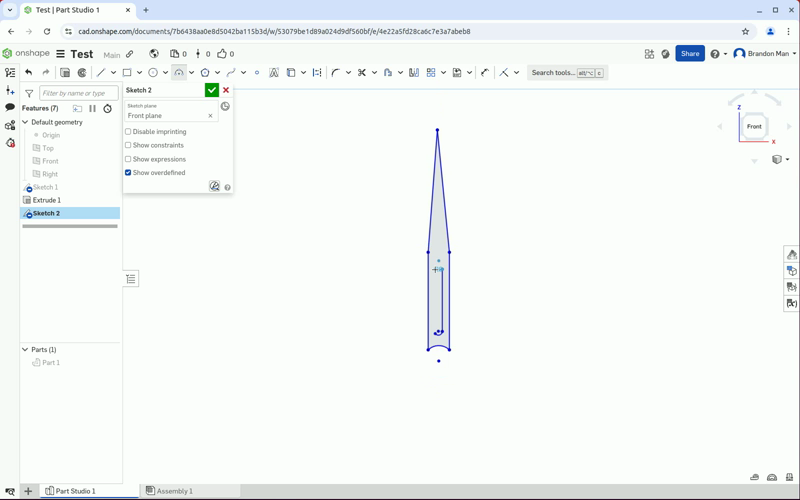
scroll(-6)
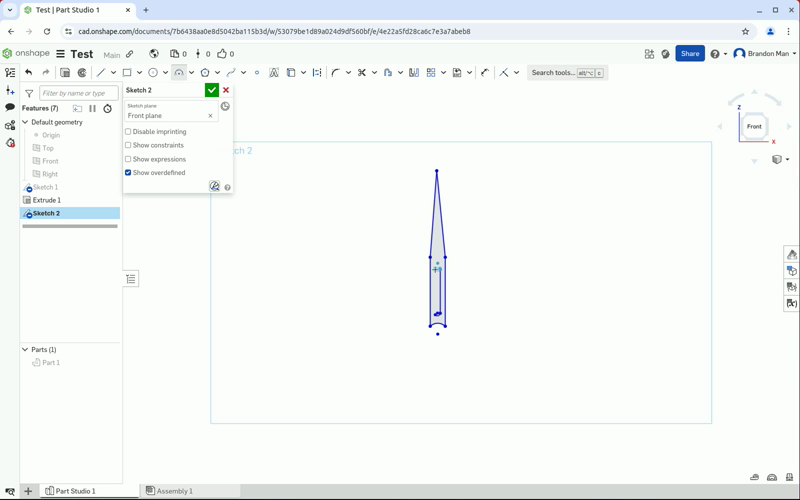
mouse_move(437, 266)
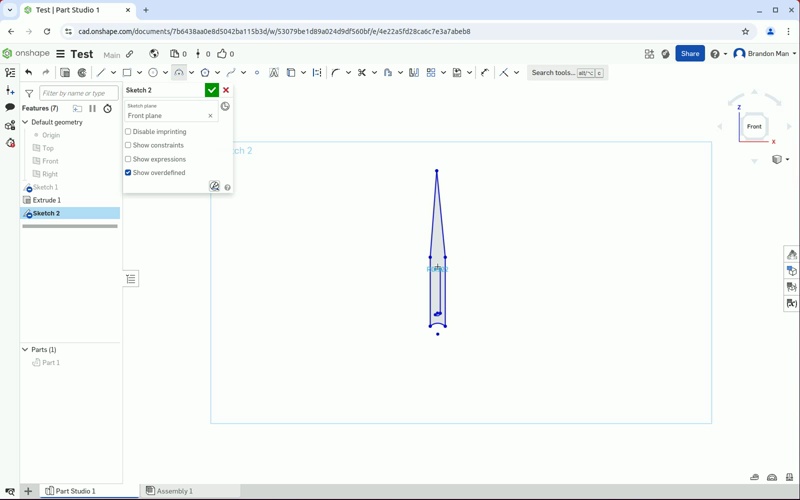
scroll(6)
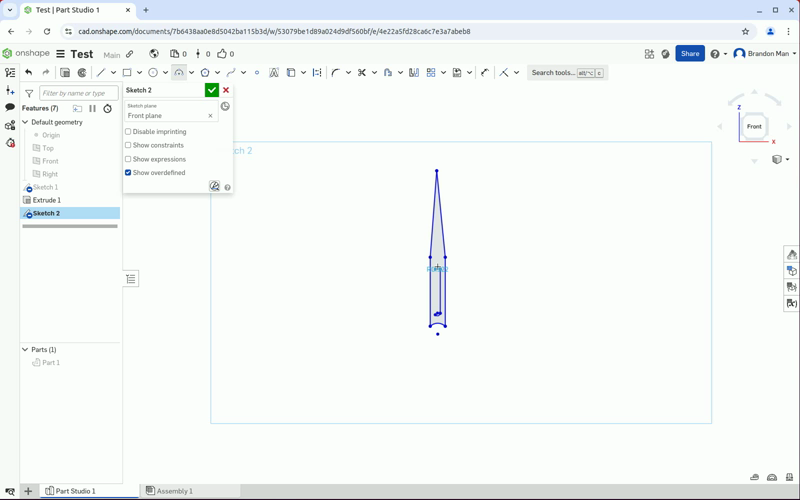
scroll(6)
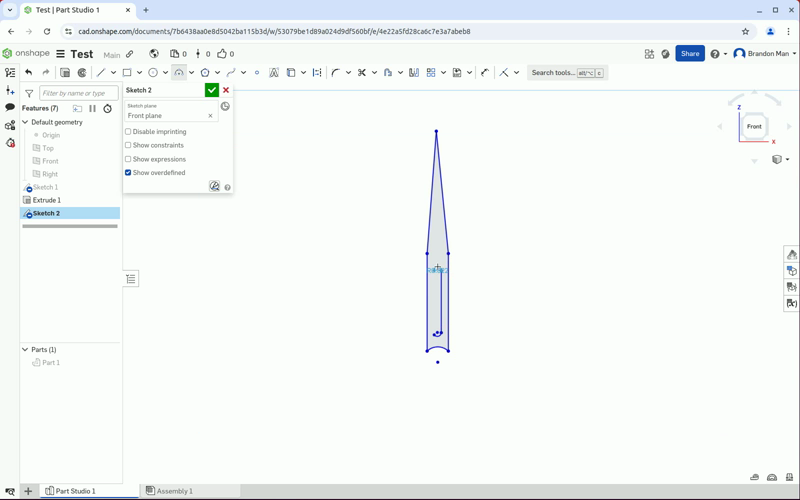
scroll(6)
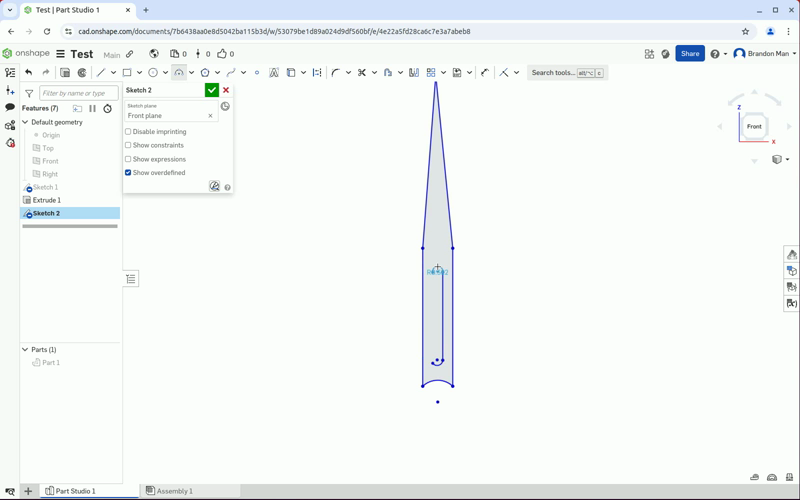
scroll(6)
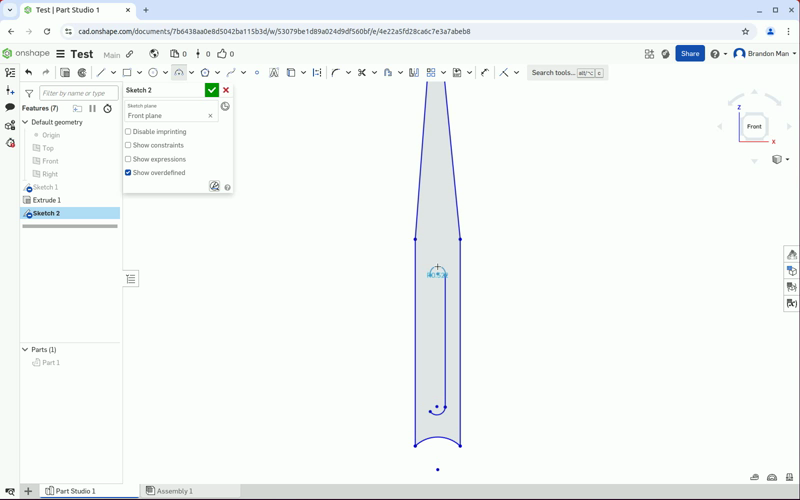
scroll(6)
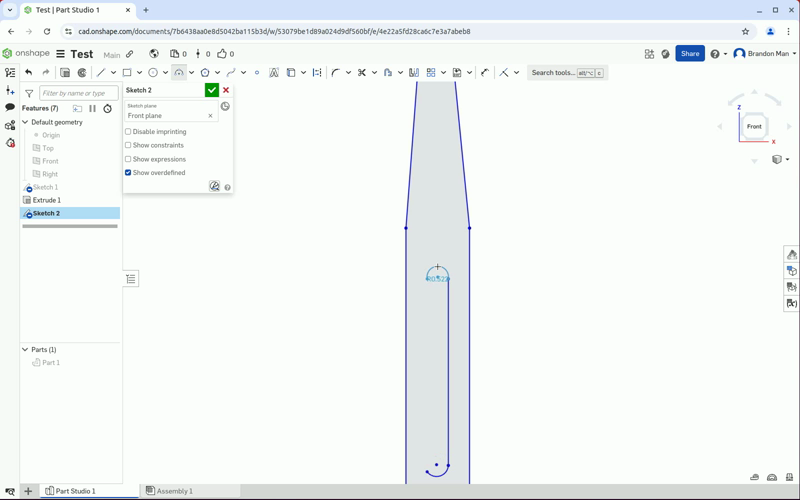
scroll(6)
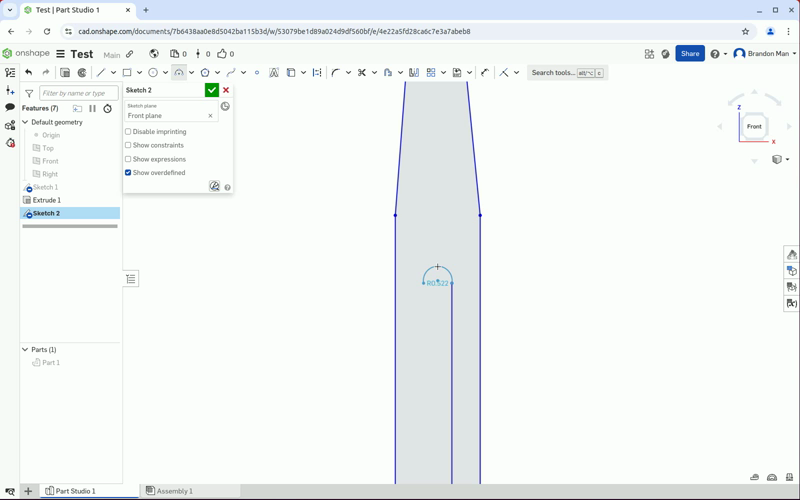
scroll(6)
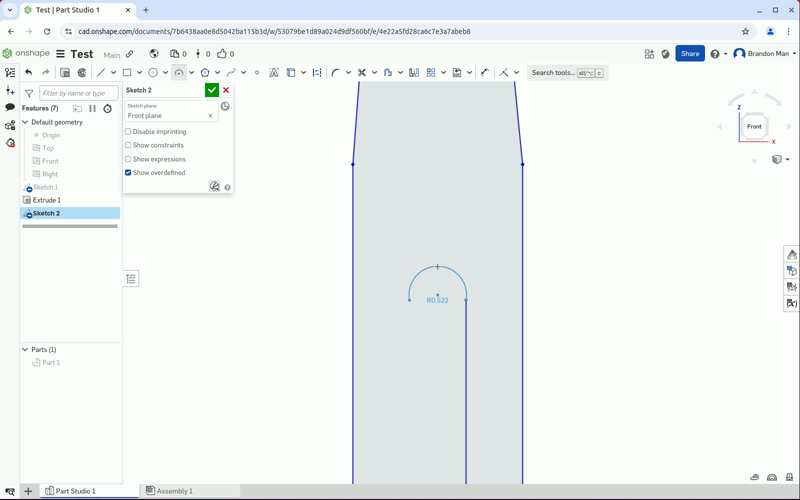
click(437, 266)
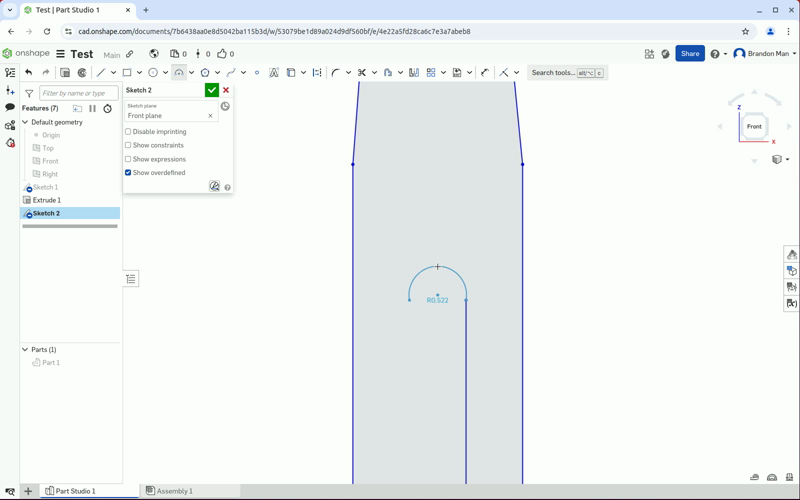
scroll(-6)
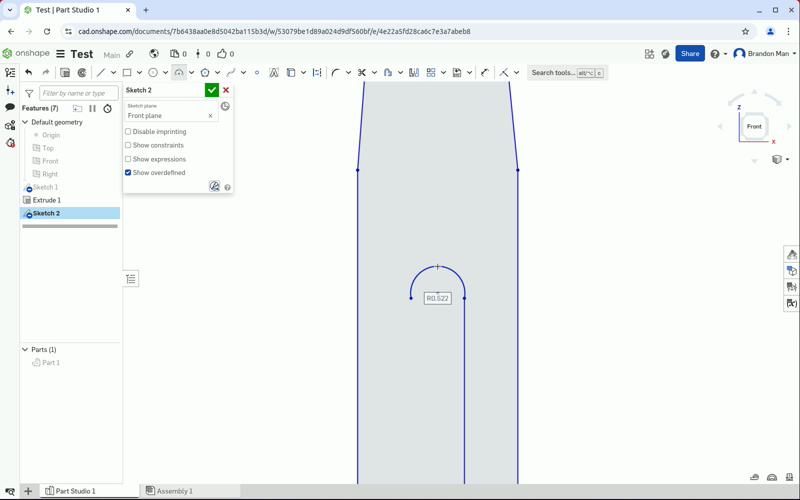
scroll(-6)
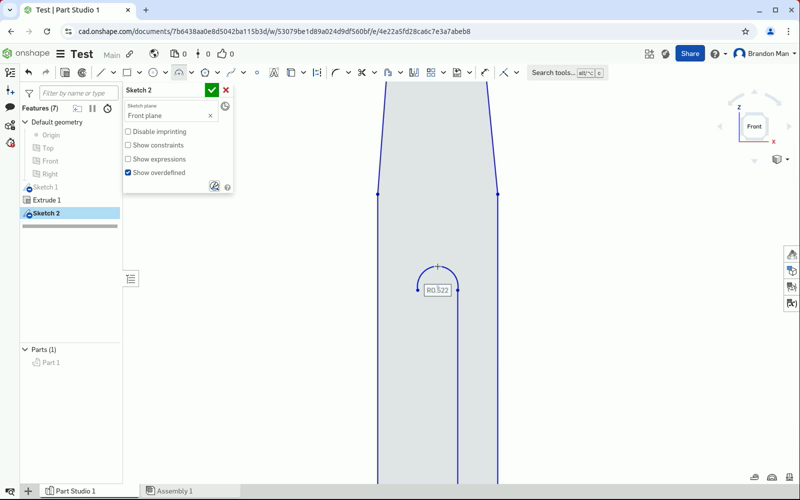
scroll(-6)
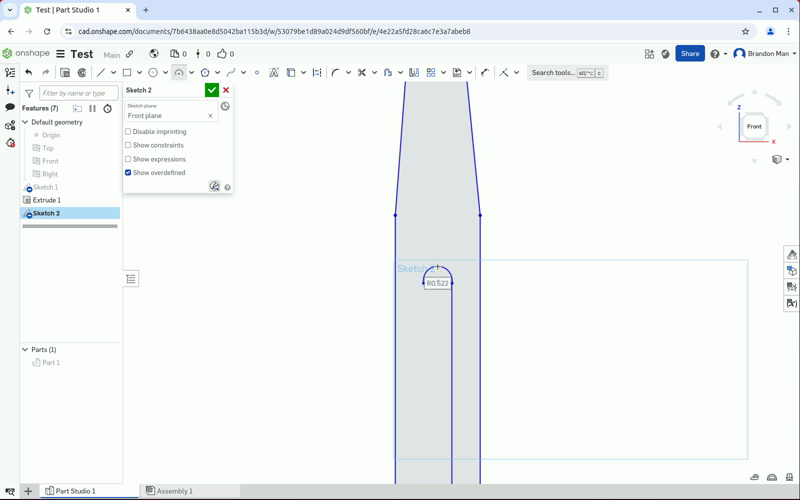
scroll(-6)
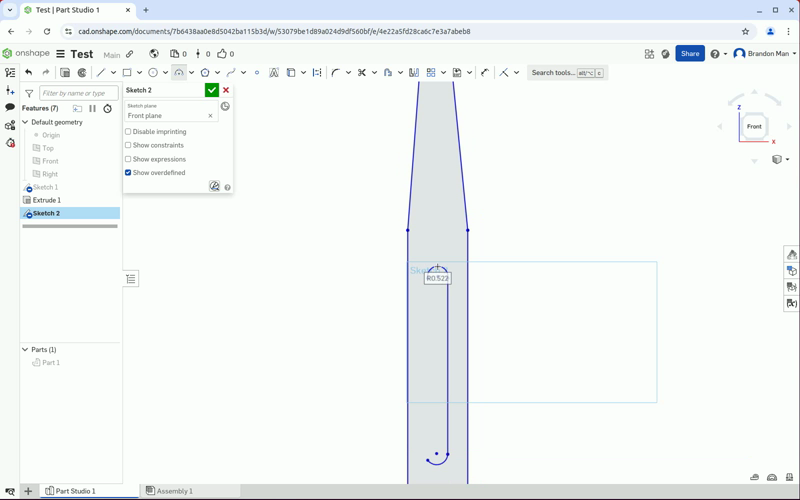
scroll(-6)
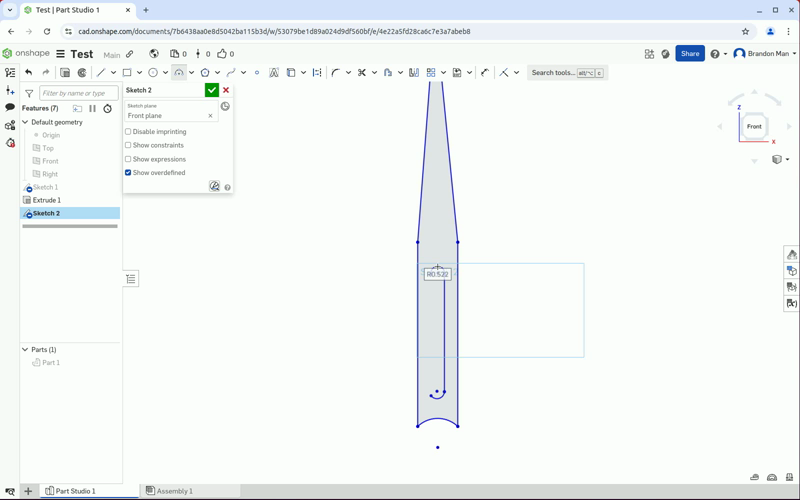
scroll(-6)
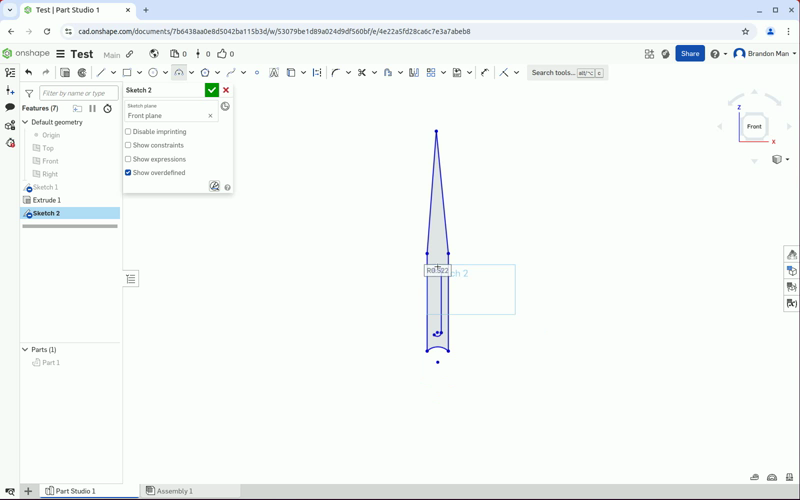
scroll(-6)
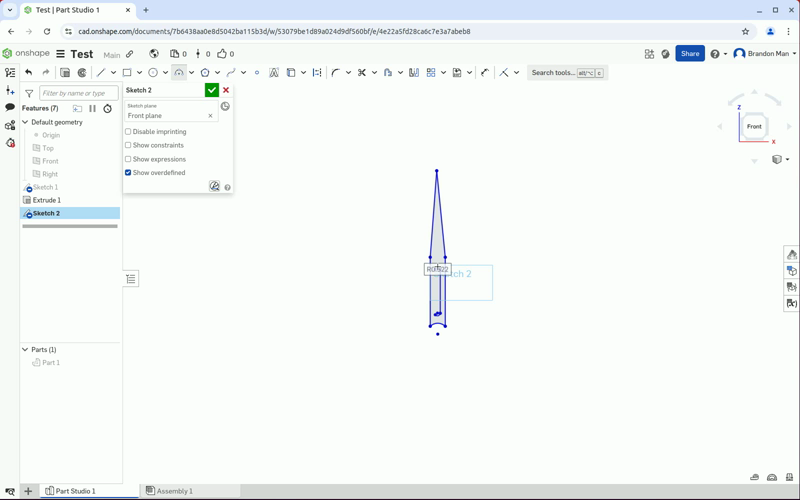
key_up(shift)
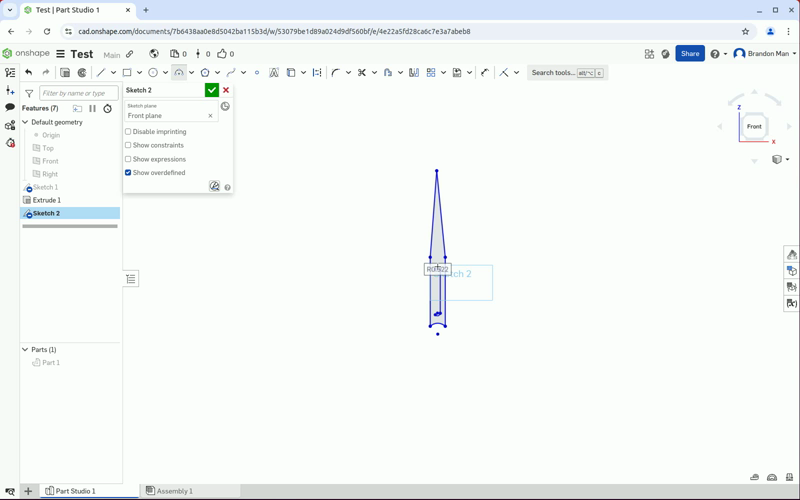
key(esc)
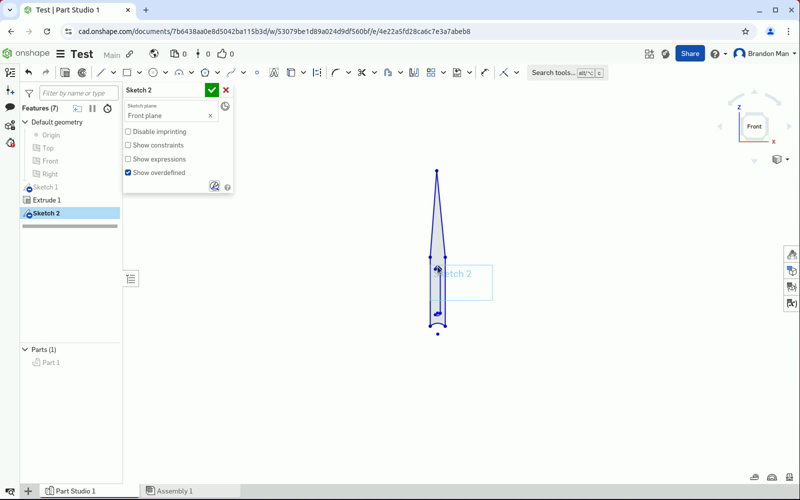
key(l)
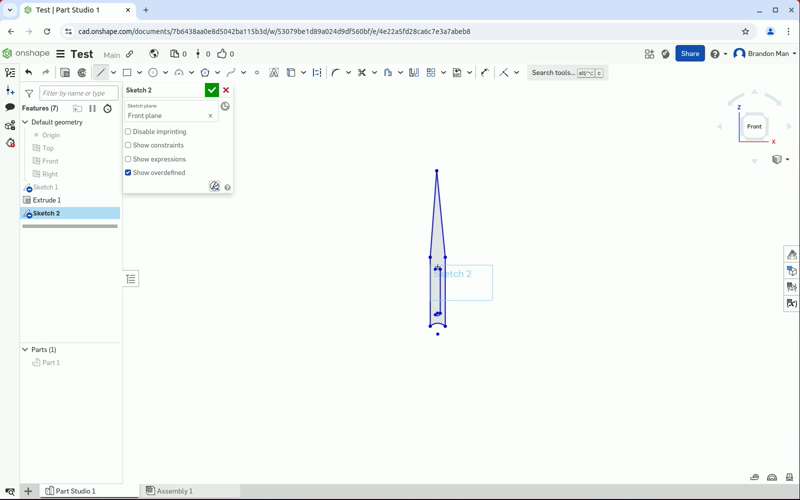
mouse_move(435, 269)
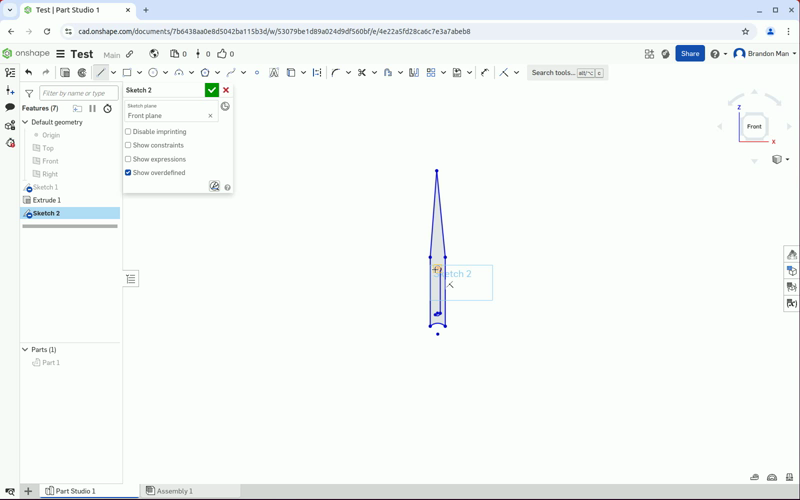
scroll(6)
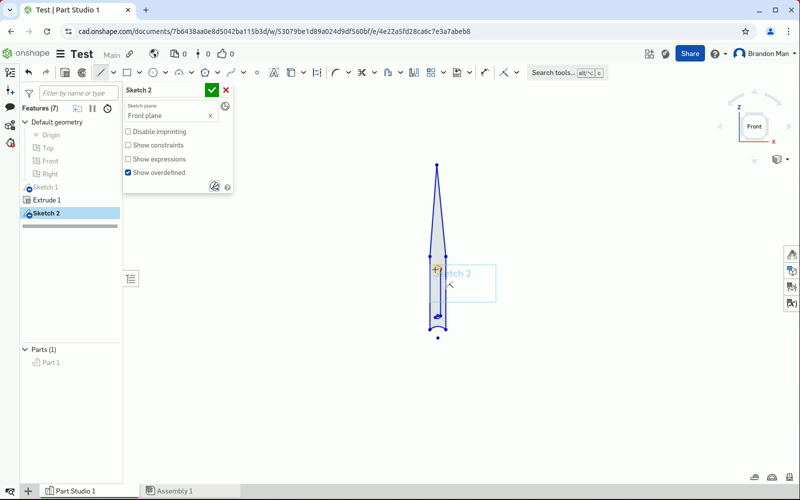
scroll(6)
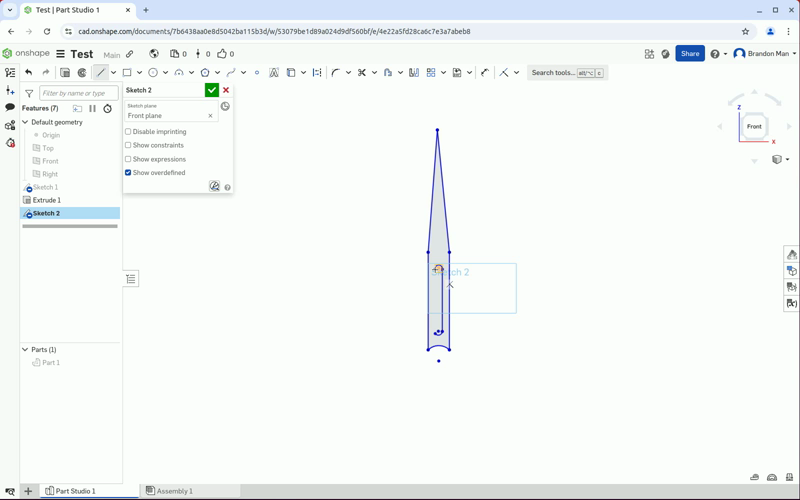
scroll(6)
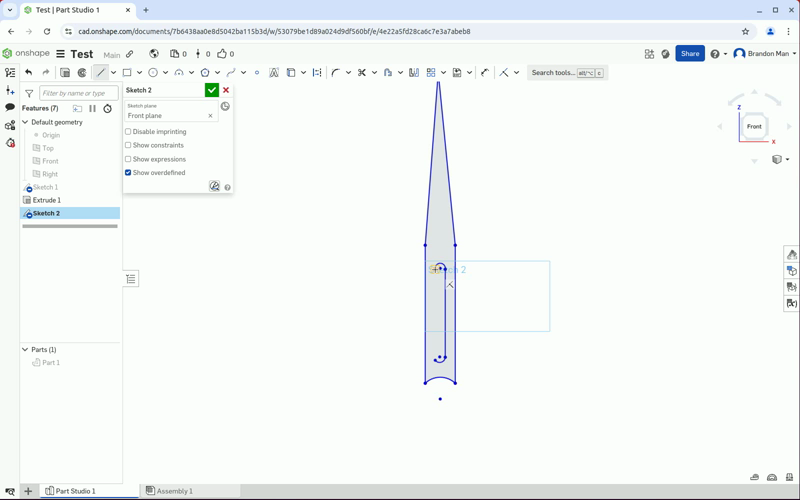
scroll(6)
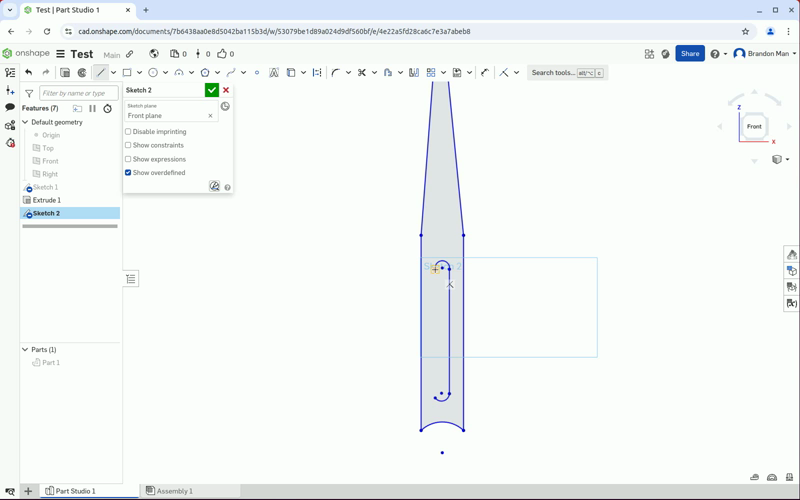
scroll(6)
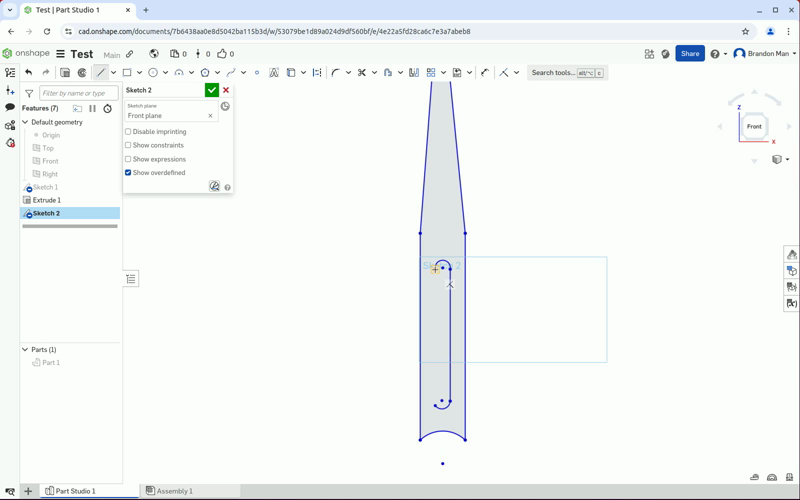
scroll(6)
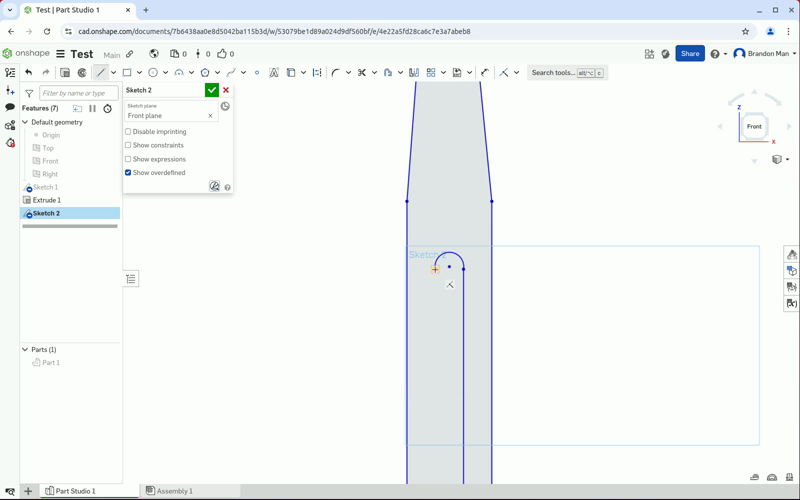
scroll(6)
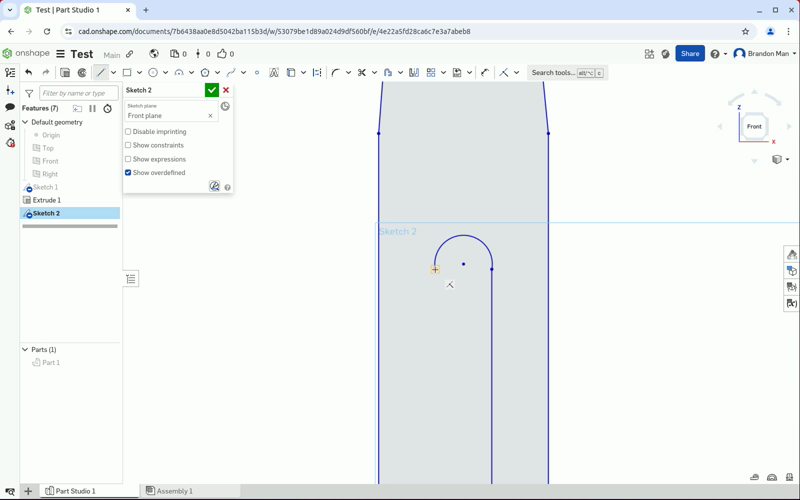
click(435, 269)
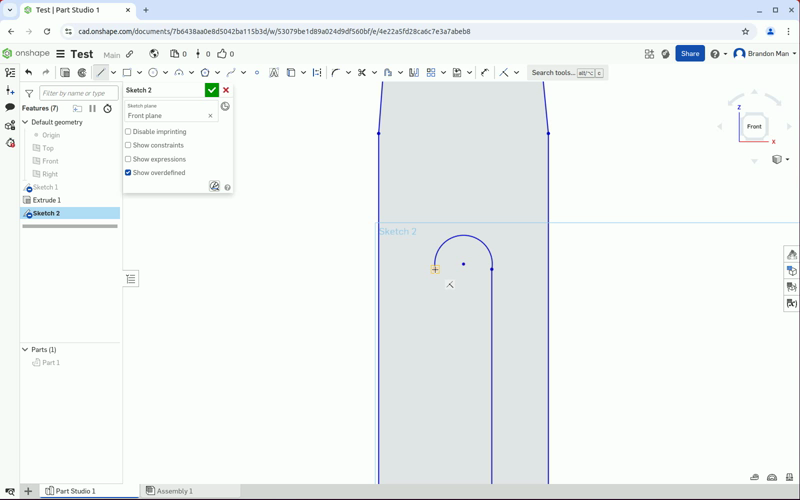
scroll(-6)
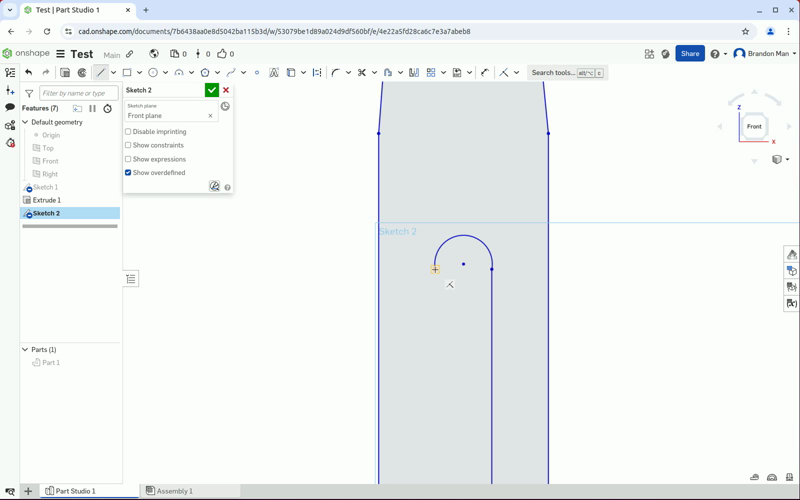
scroll(-6)
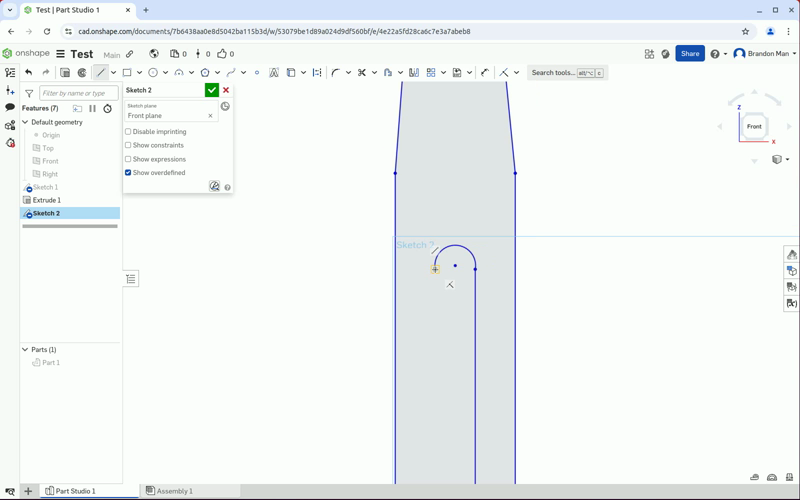
scroll(-6)
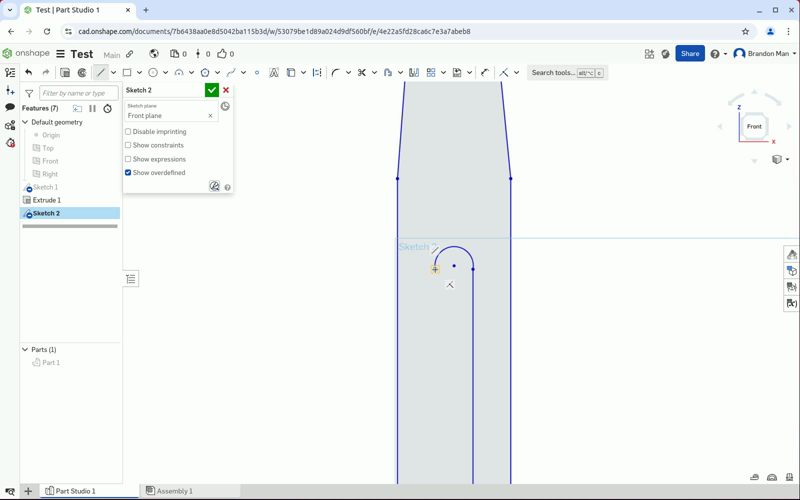
scroll(-6)
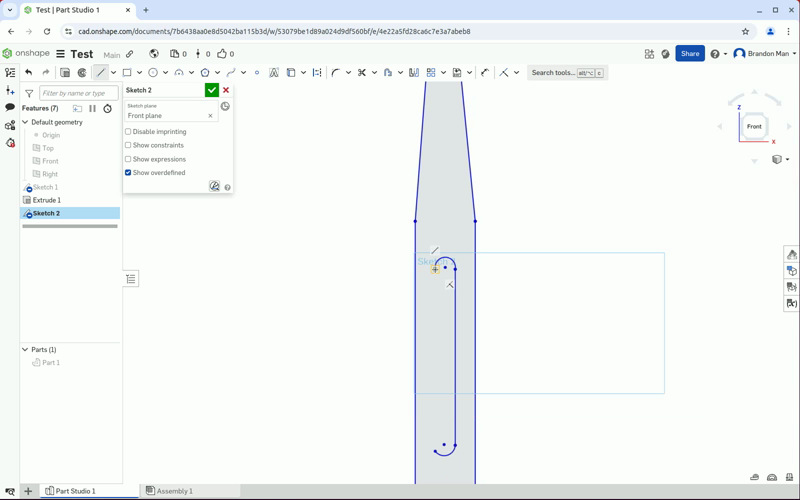
scroll(-6)
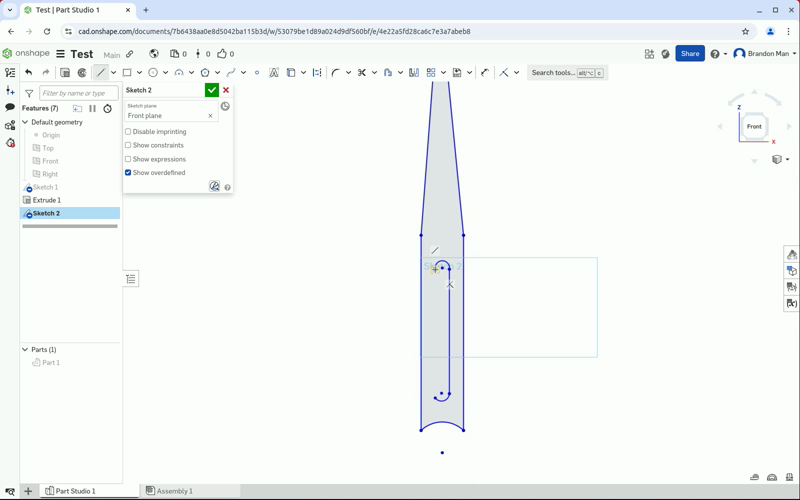
scroll(-6)
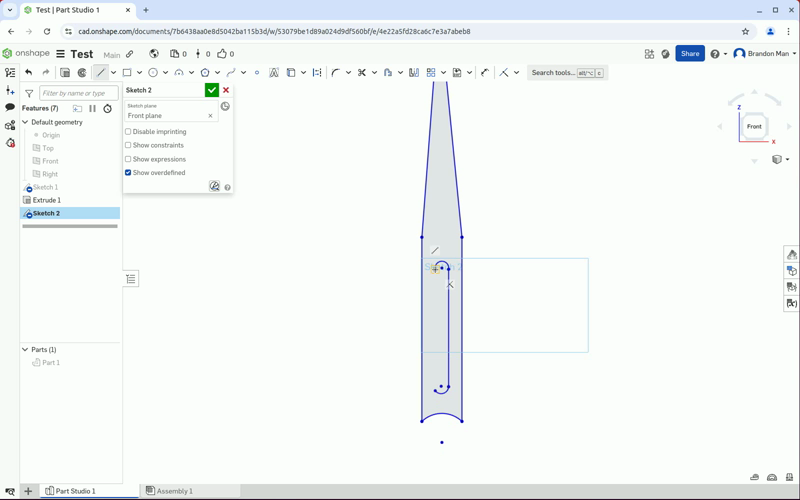
scroll(-6)
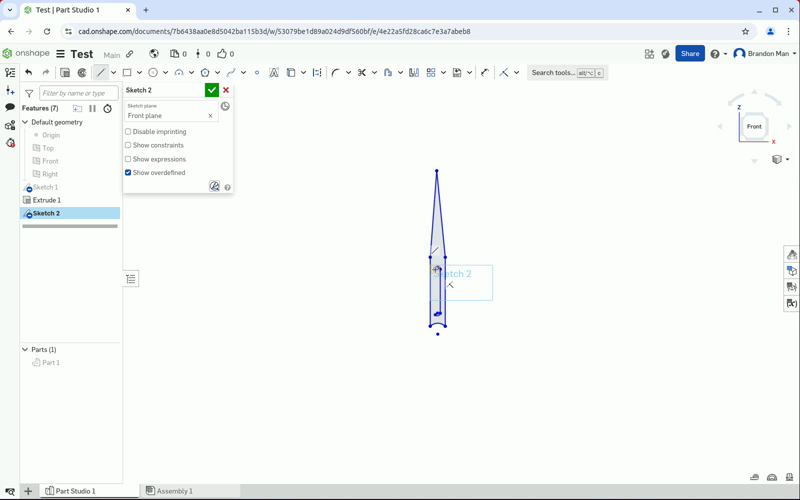
mouse_move(465, 269)
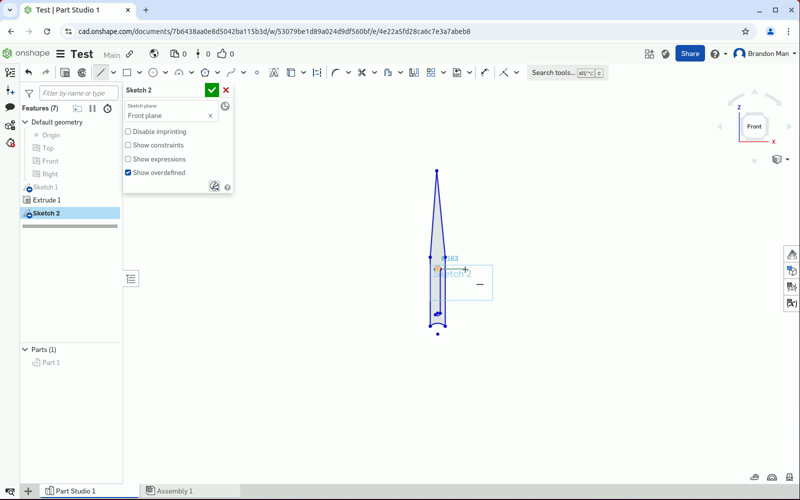
key_down(shift)
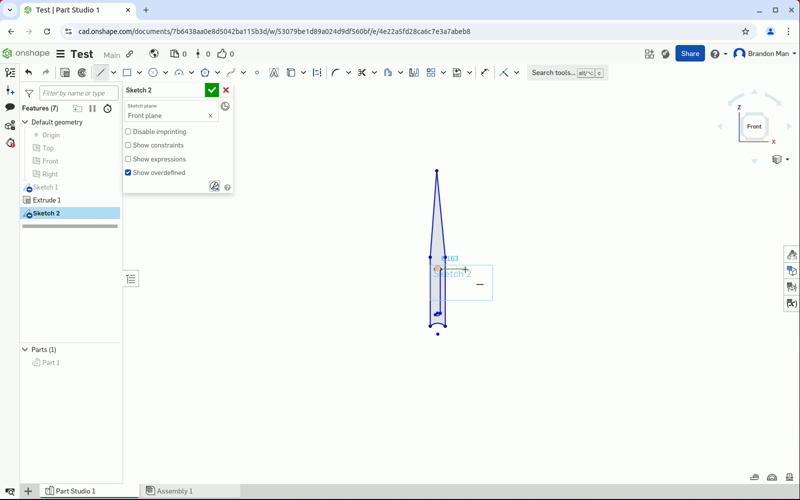
mouse_move(435, 314)
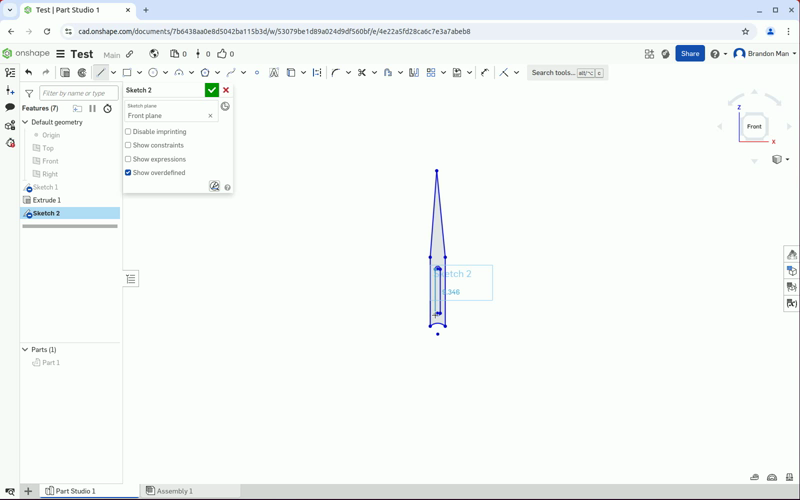
scroll(6)
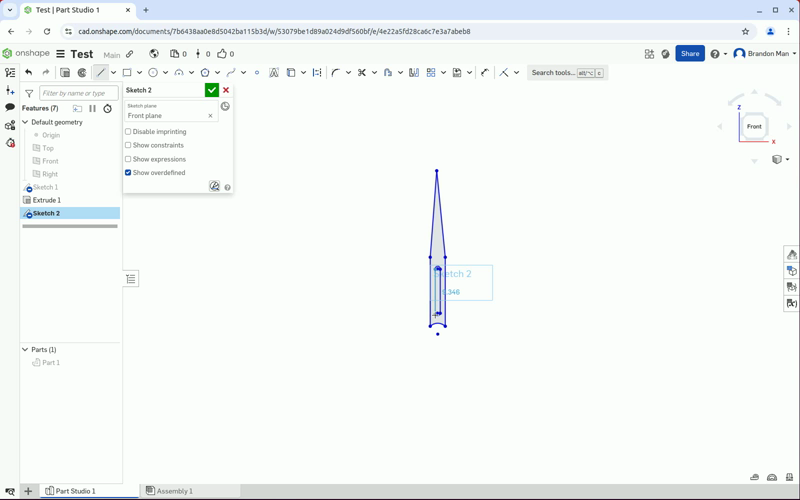
scroll(6)
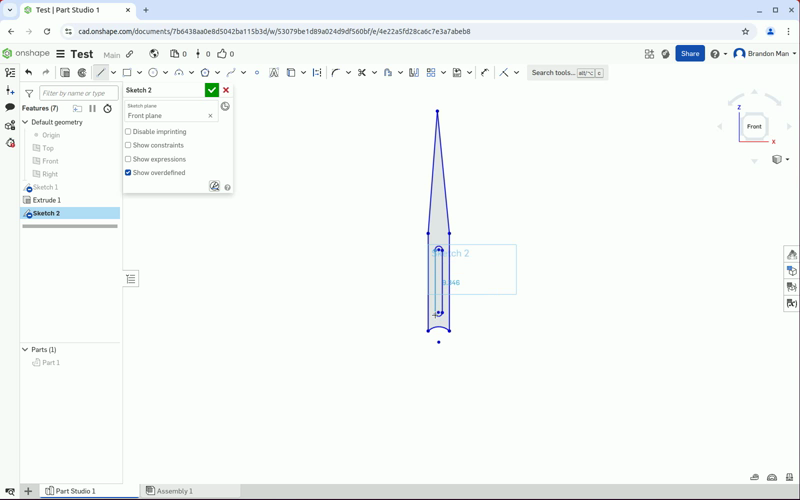
scroll(6)
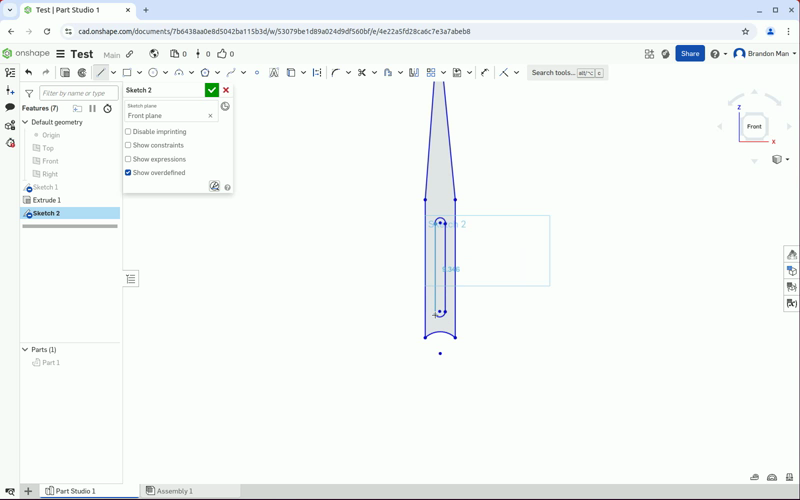
scroll(6)
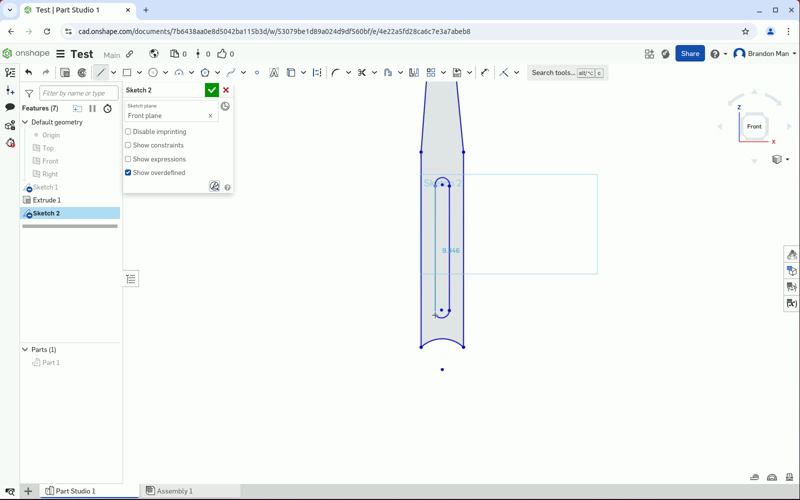
scroll(6)
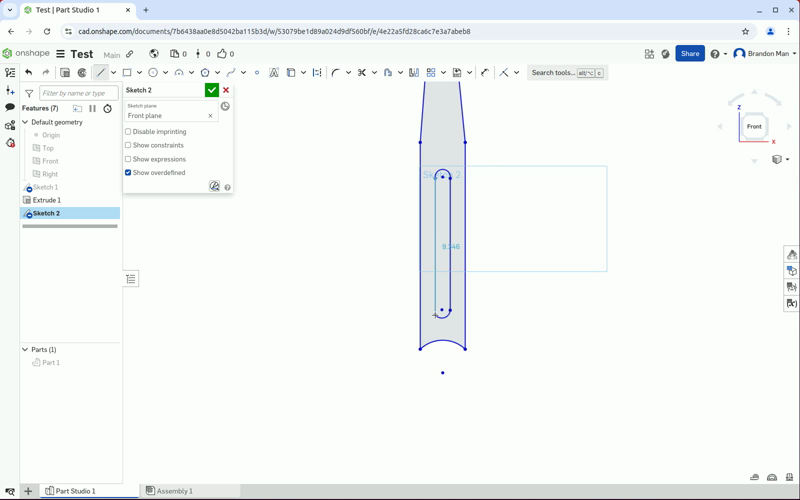
scroll(6)
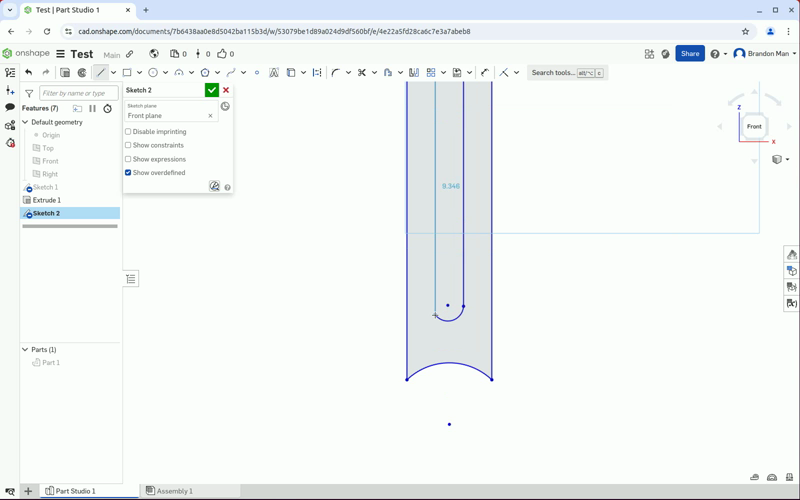
scroll(6)
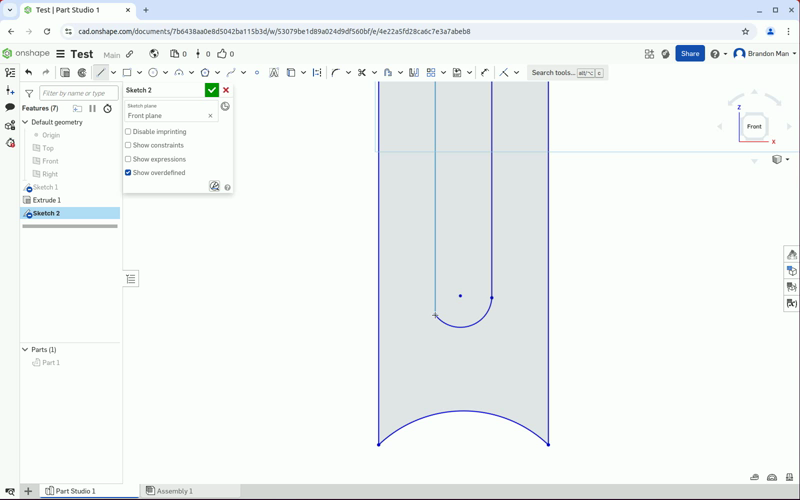
key_up(shift)
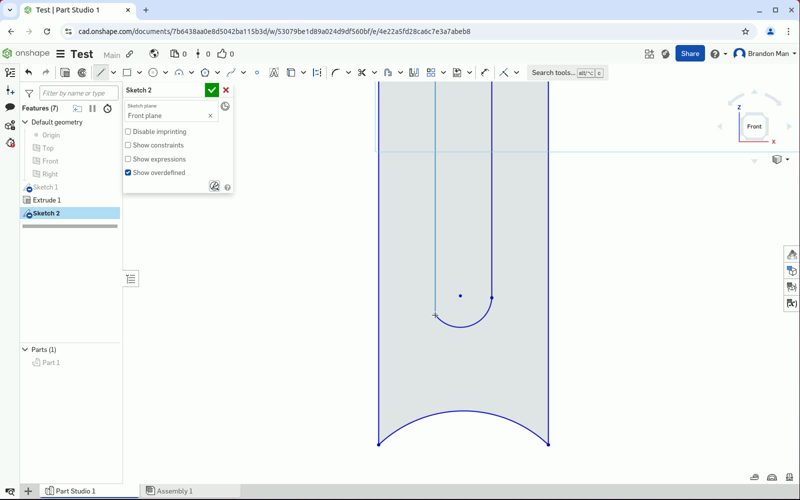
click(435, 314)
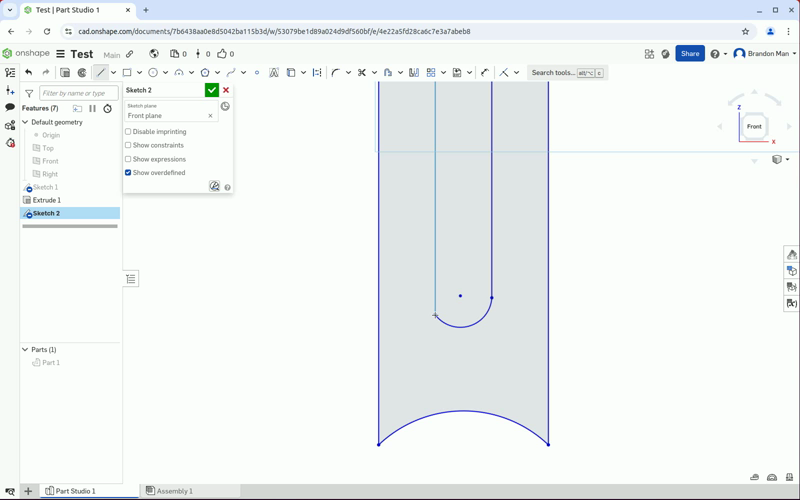
scroll(-6)
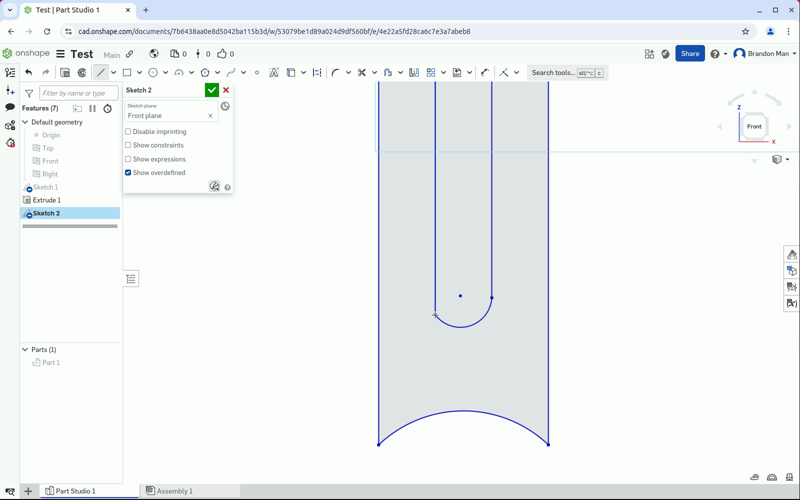
scroll(-6)
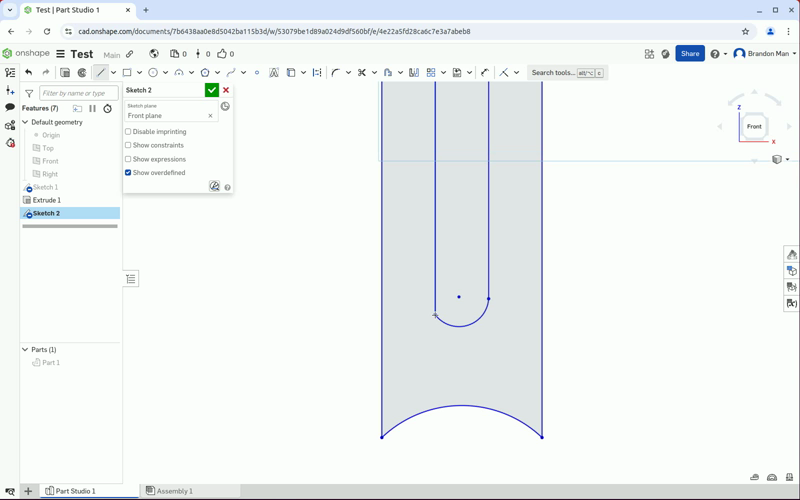
scroll(-6)
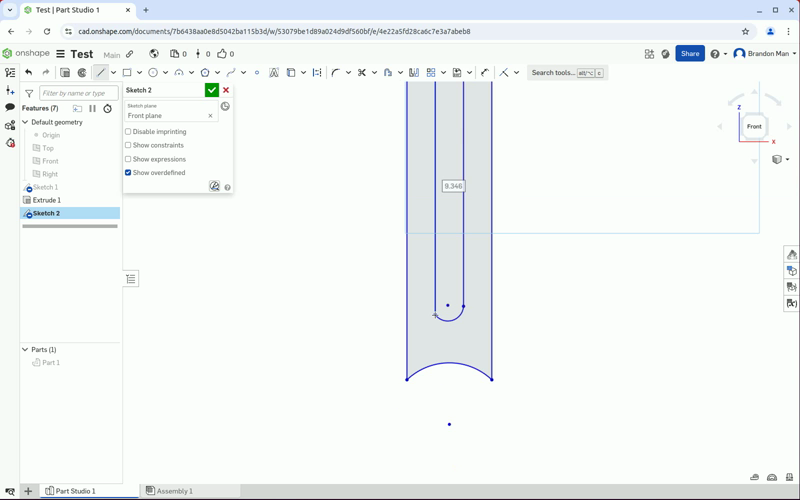
scroll(-6)
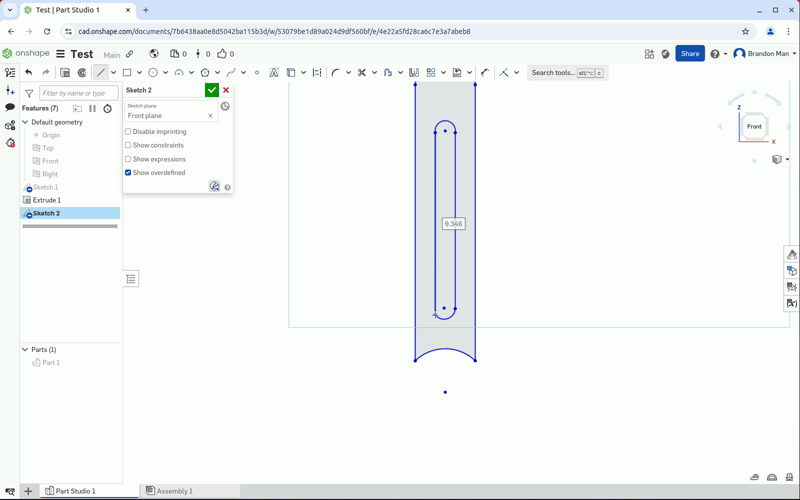
scroll(-6)
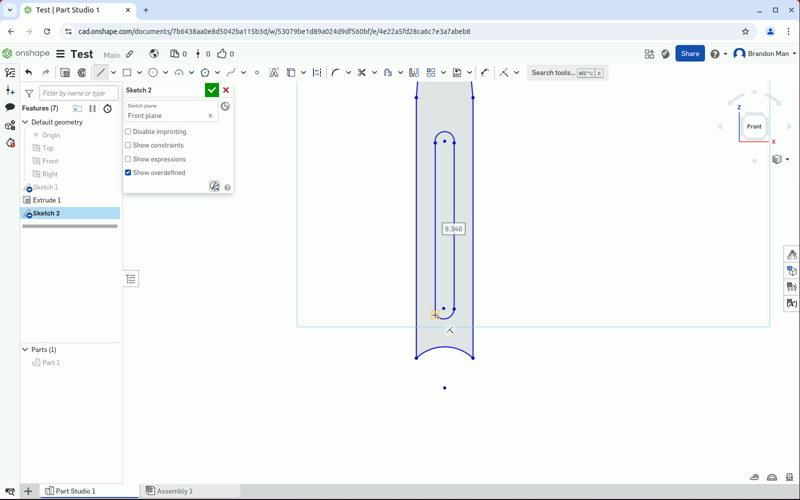
scroll(-6)
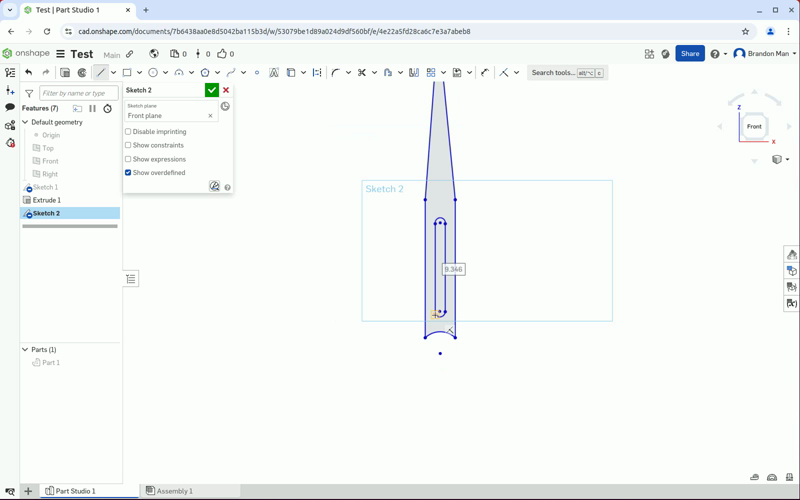
scroll(-6)
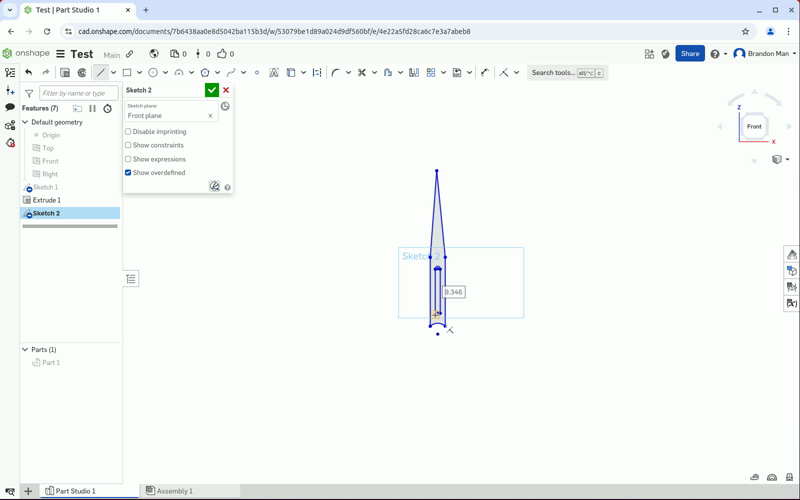
key(esc)
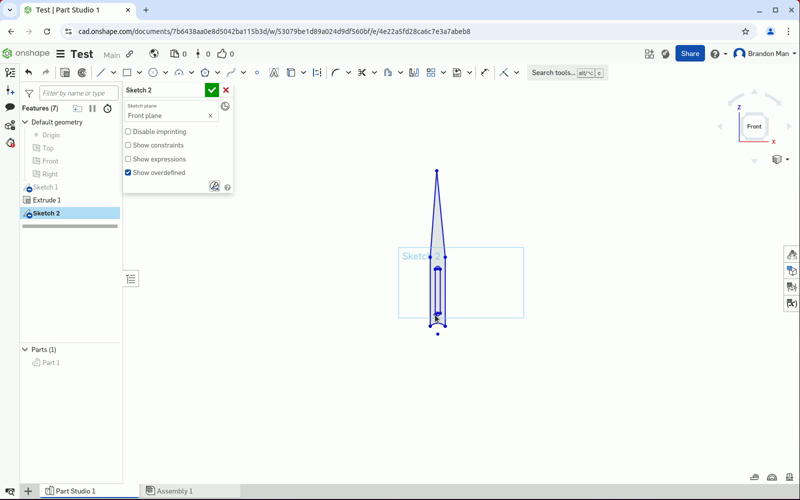
mouse_move(443, 272)
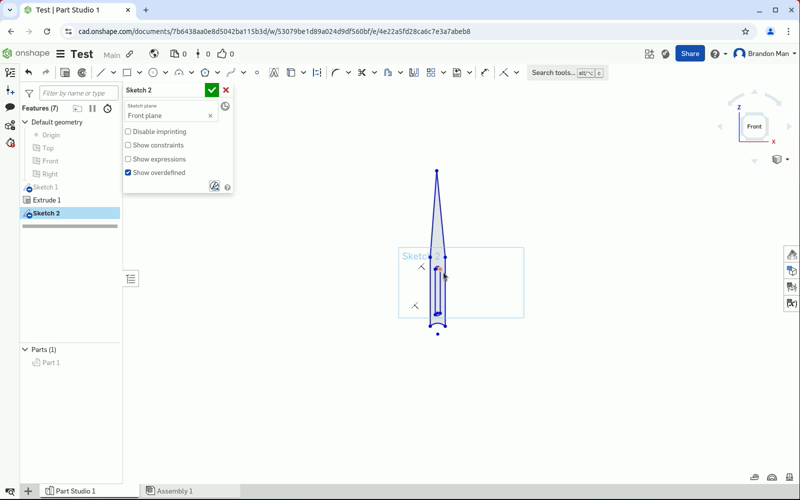
scroll(6)
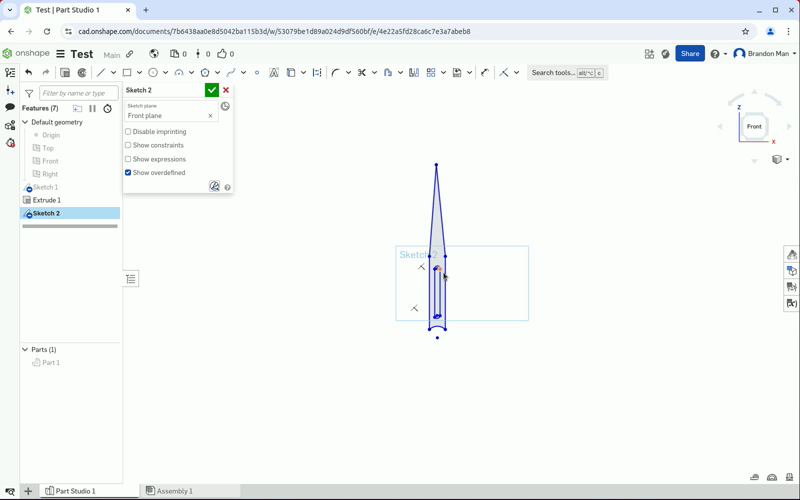
scroll(6)
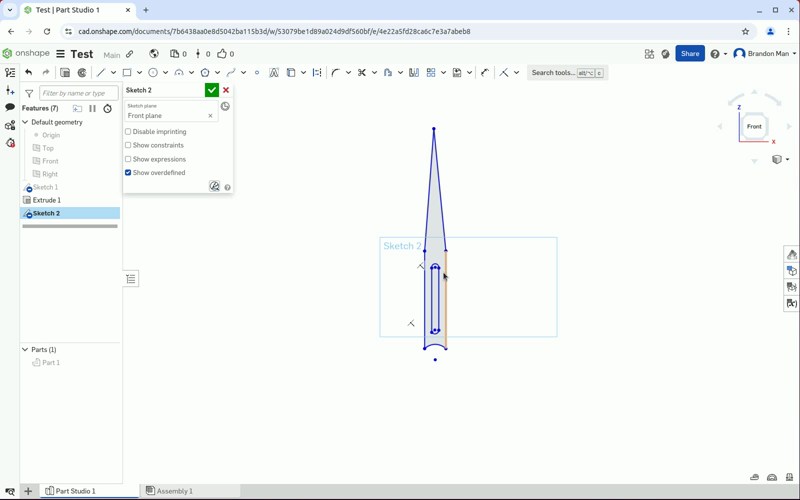
scroll(6)
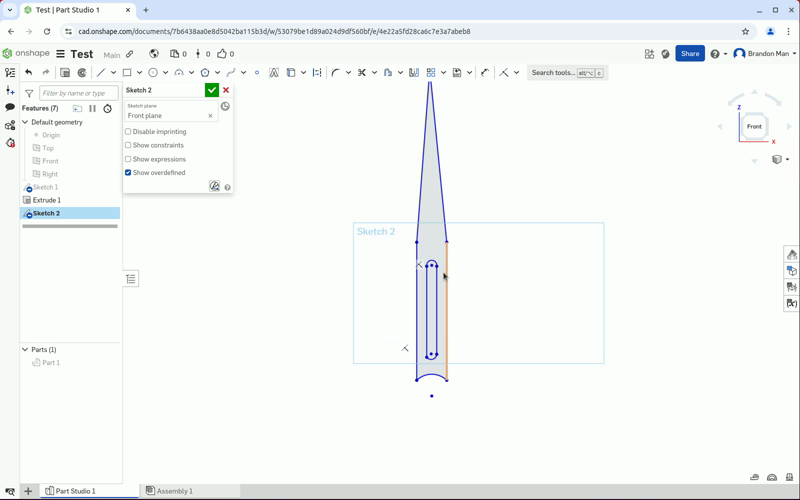
scroll(6)
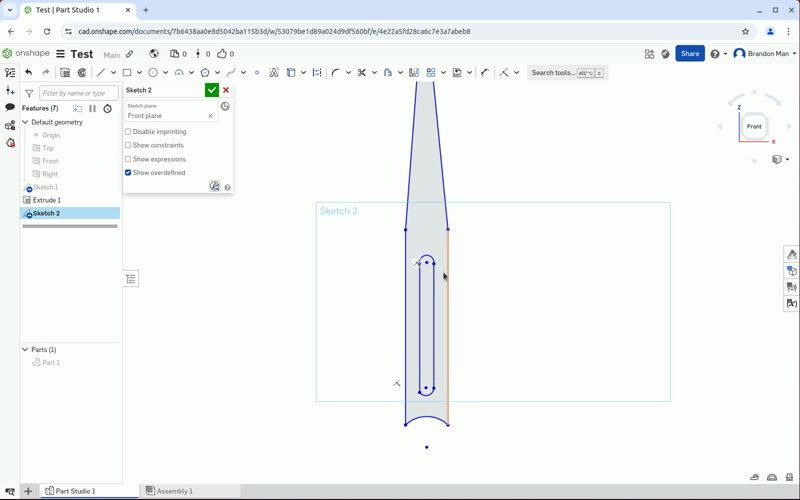
scroll(6)
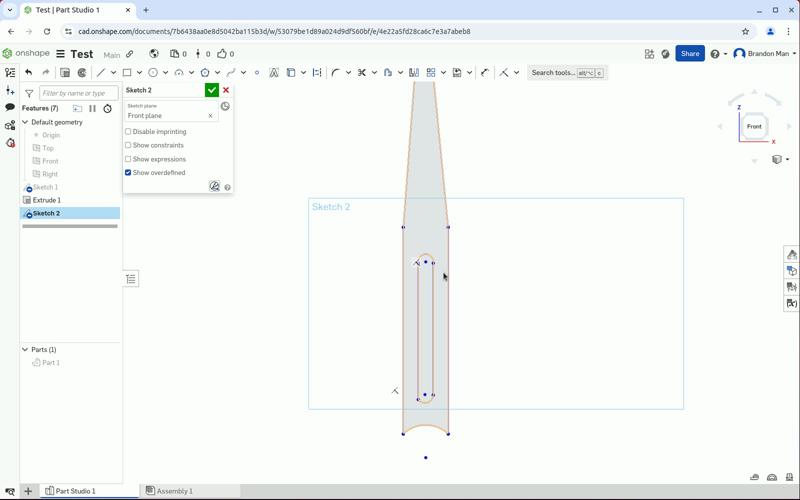
scroll(6)
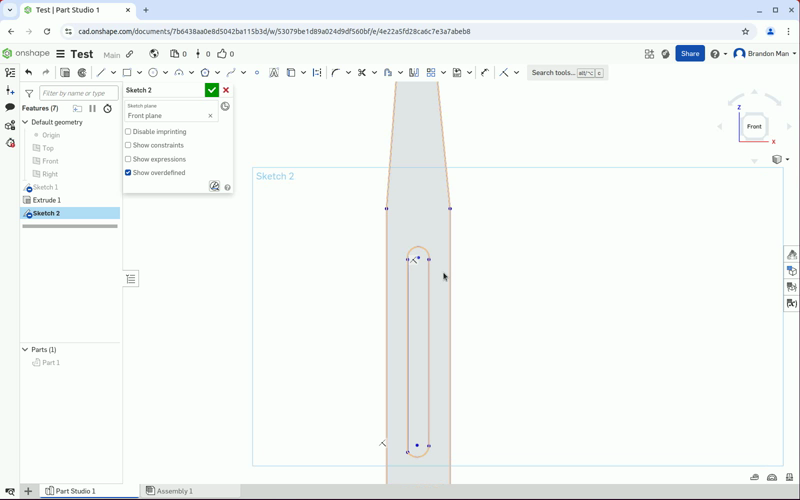
scroll(6)
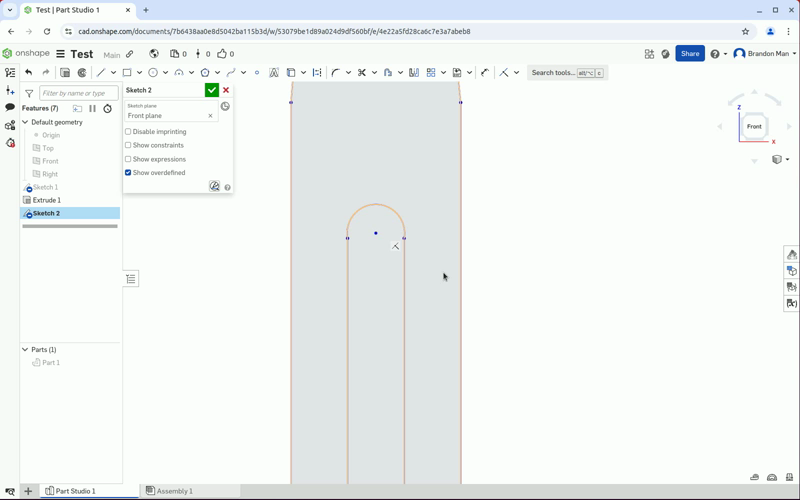
click(443, 272)
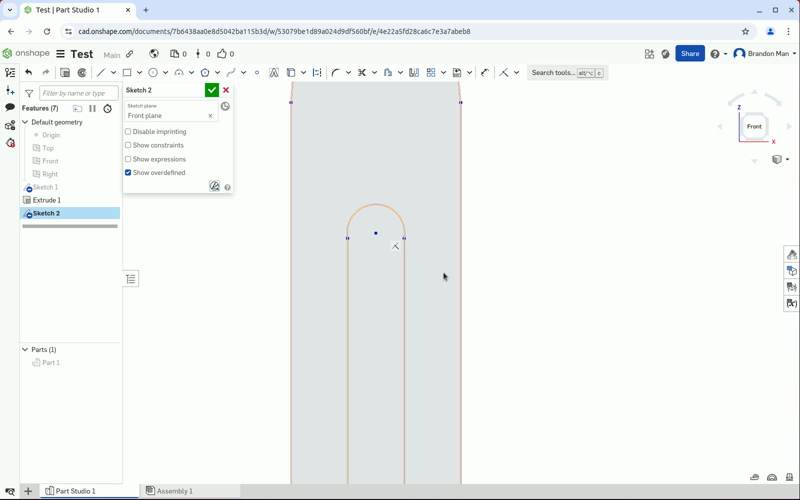
scroll(-6)
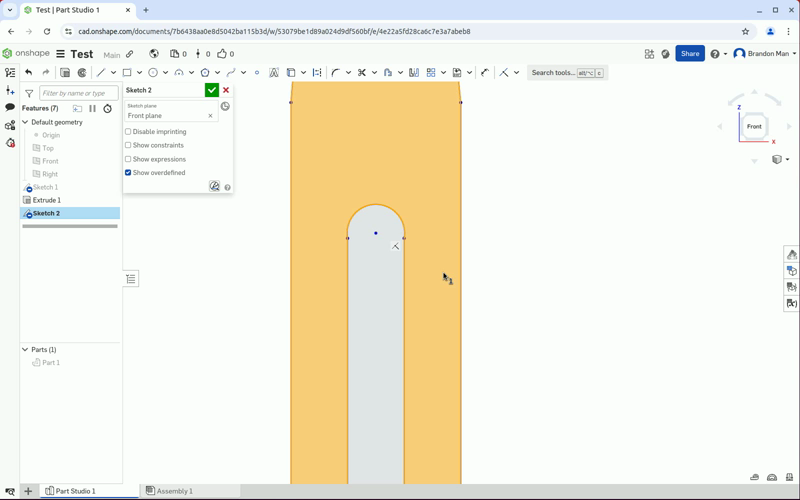
scroll(-6)
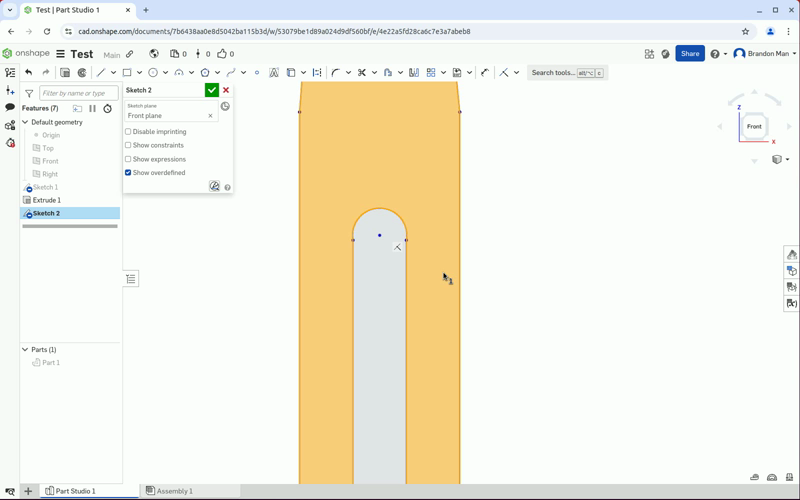
scroll(-6)
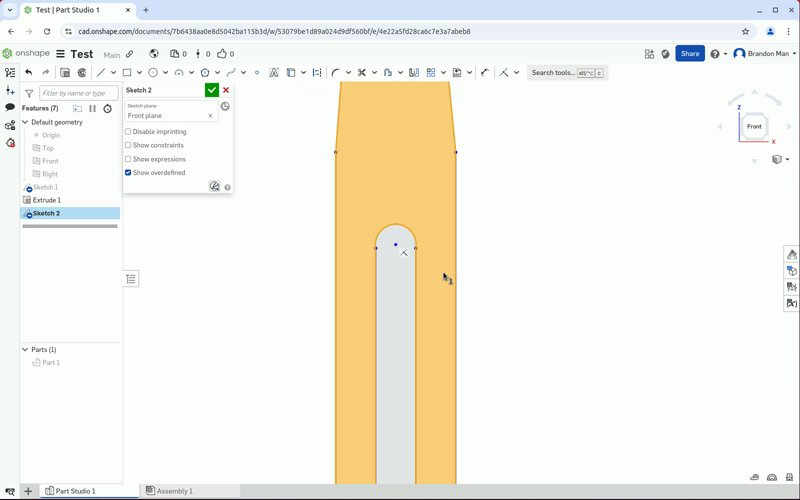
scroll(-6)
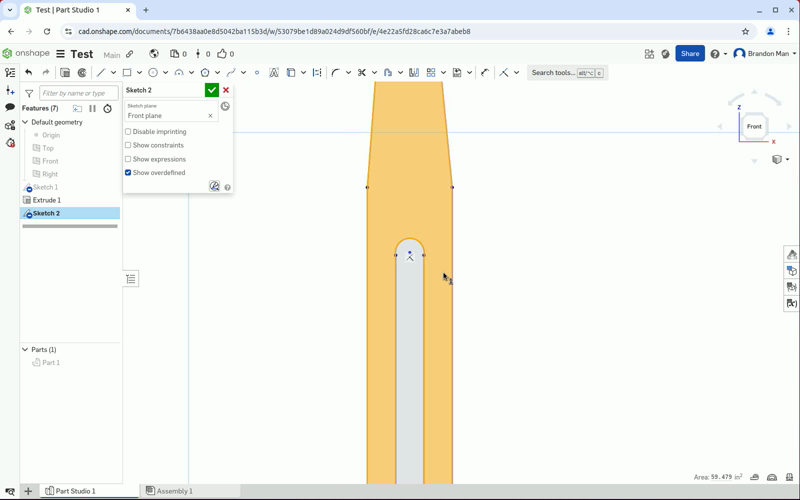
scroll(-6)
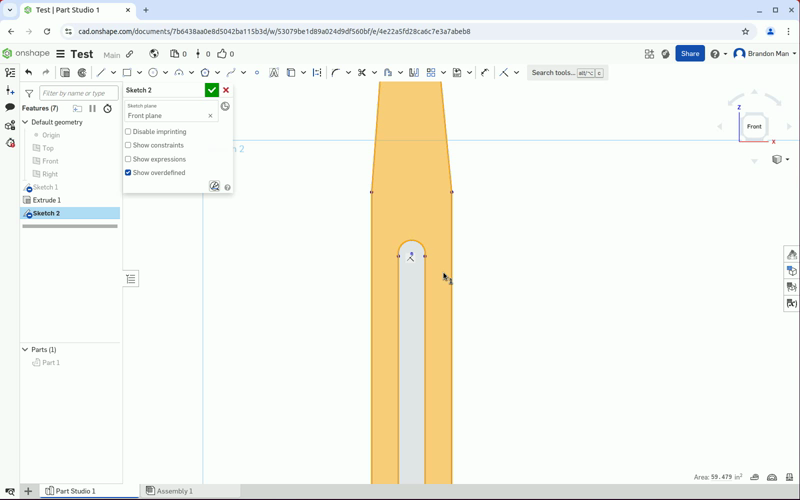
scroll(-6)
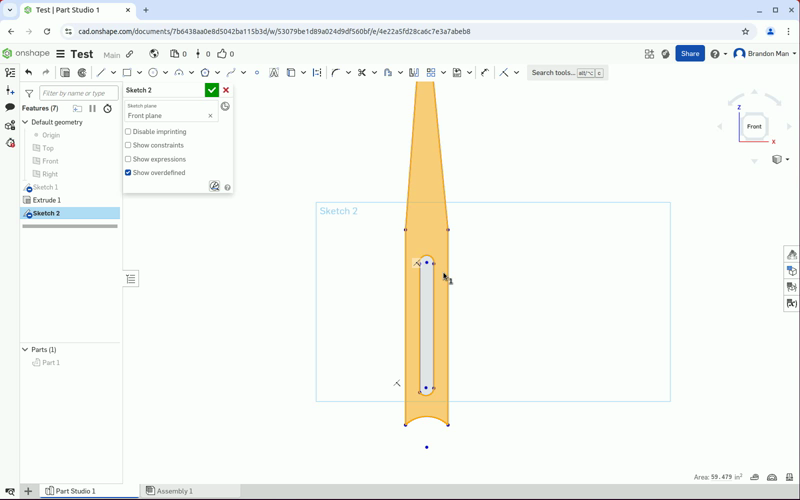
scroll(-6)
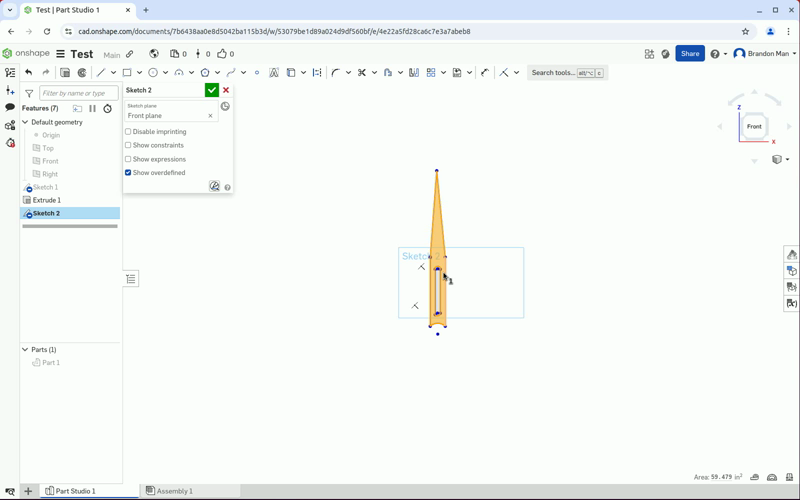
mouse_move(73, 352)
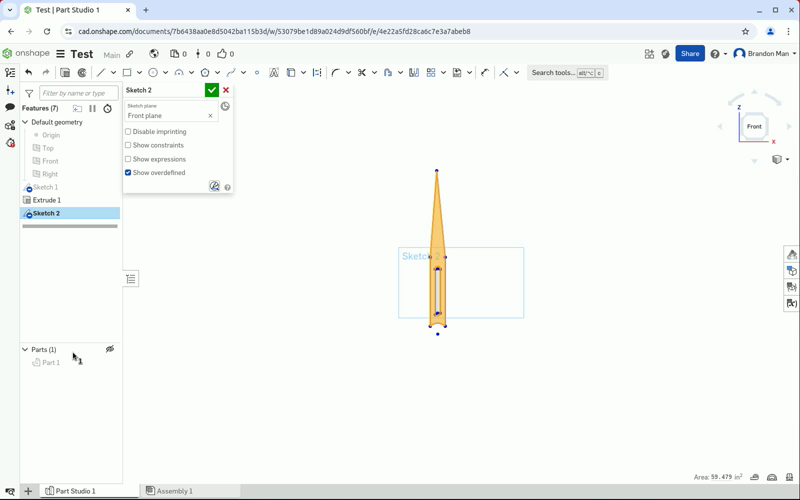
key(shift+y)
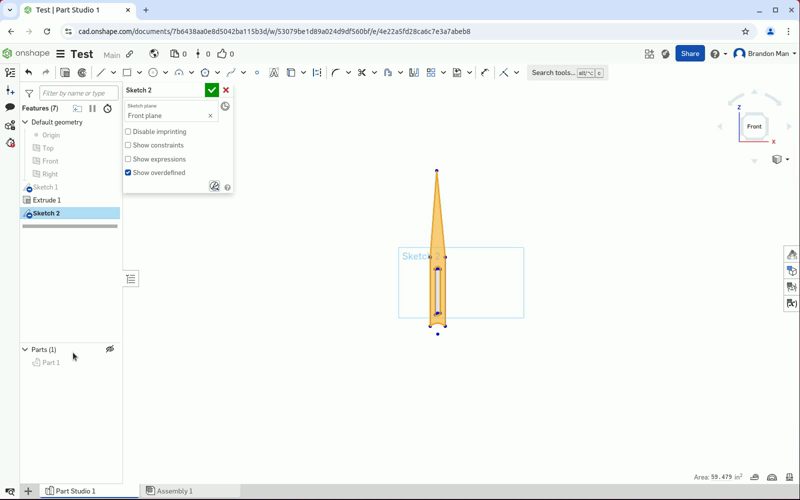
key(shift+e)
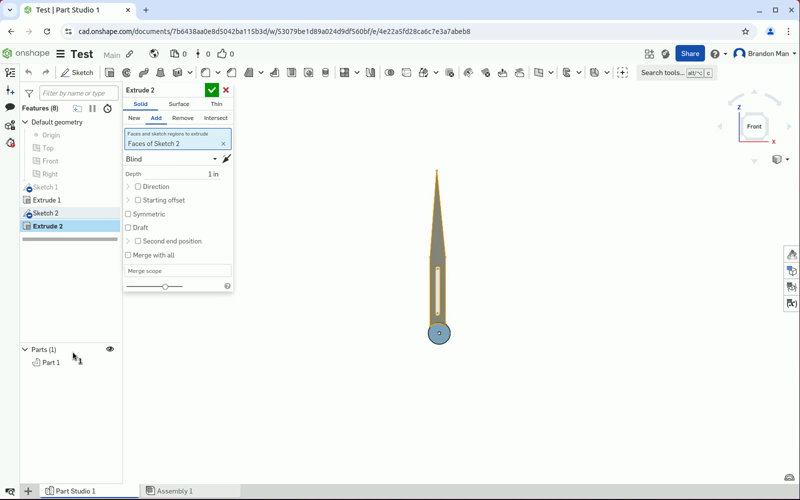
mouse_move(143, 106)
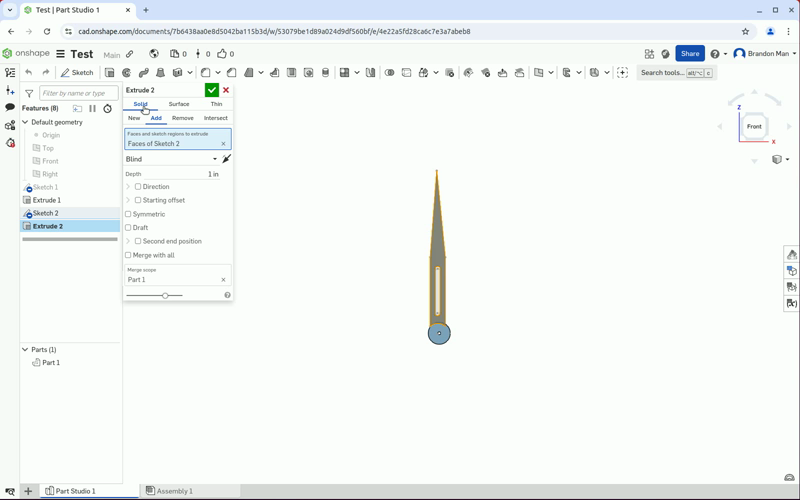
click(143, 106)
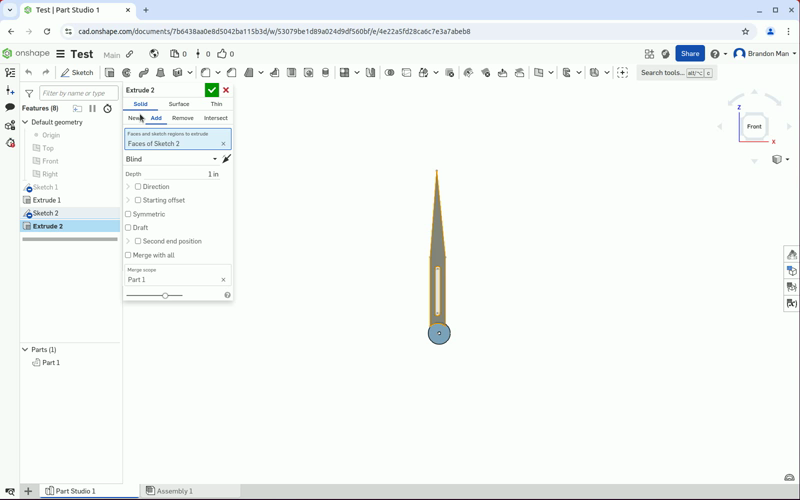
mouse_move(137, 120)
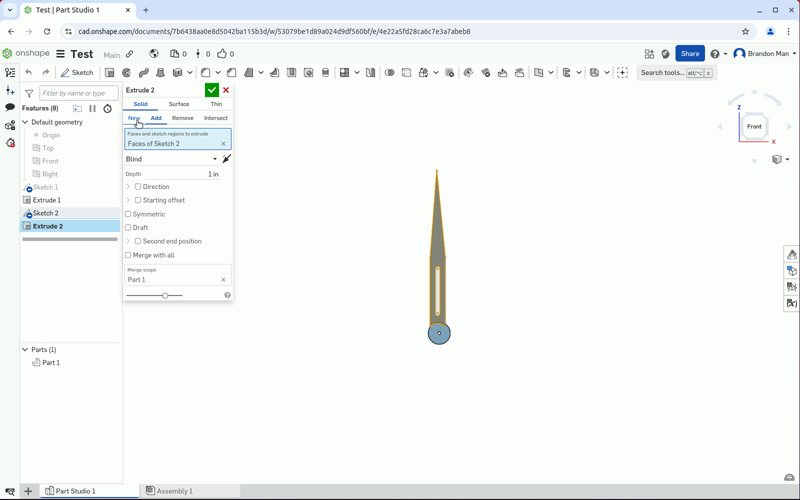
click(137, 120)
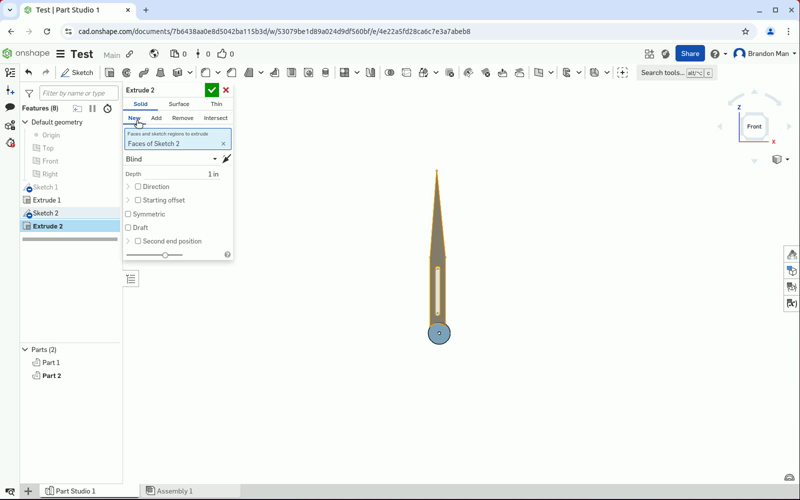
key(tab, 4)
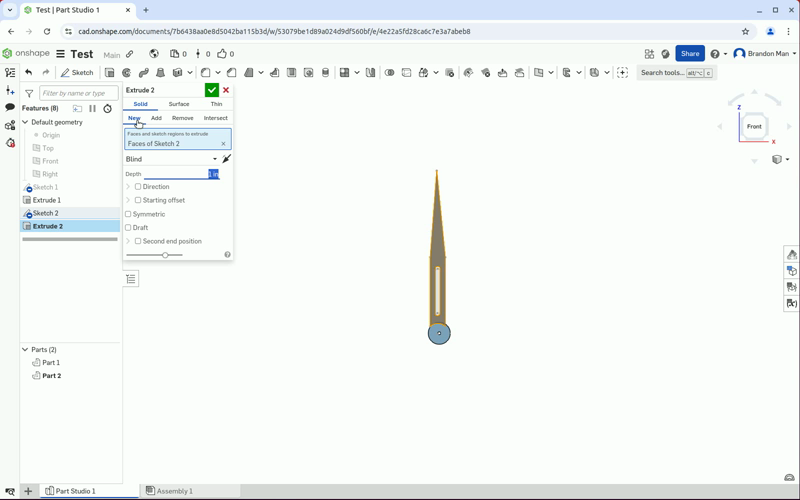
text(0.482)
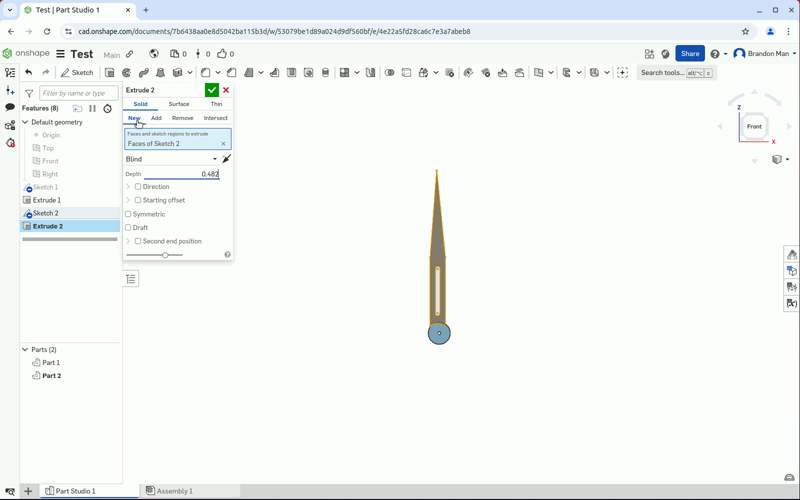
key(tab, 3)
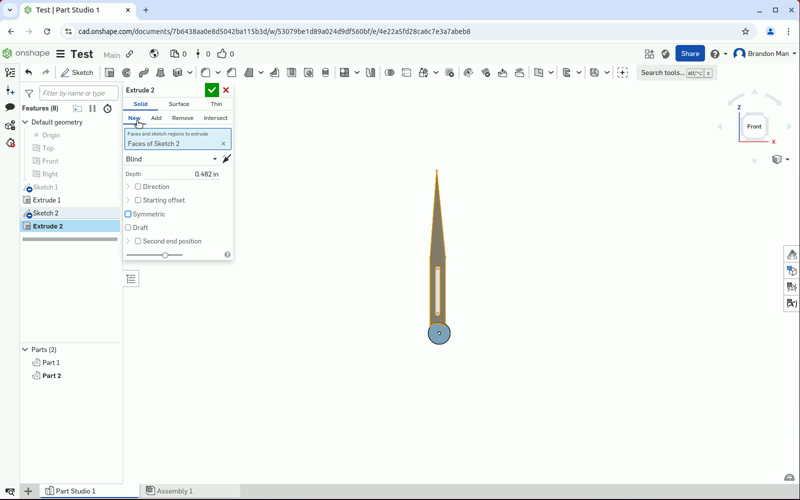
key(space)
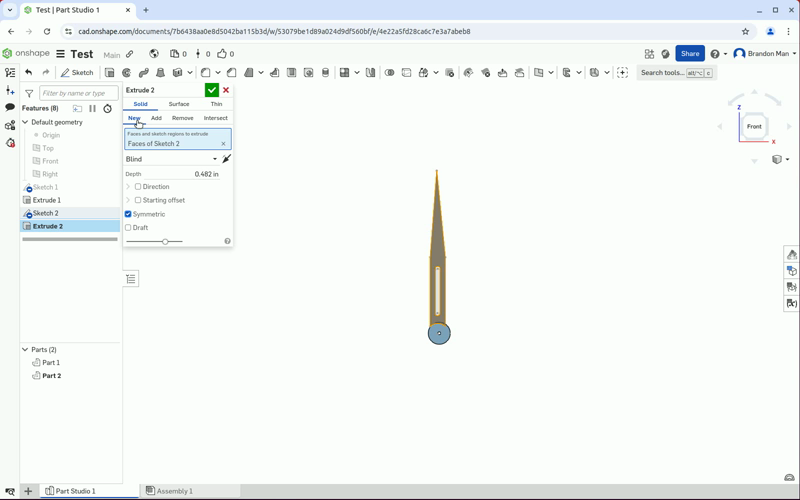
key(enter)
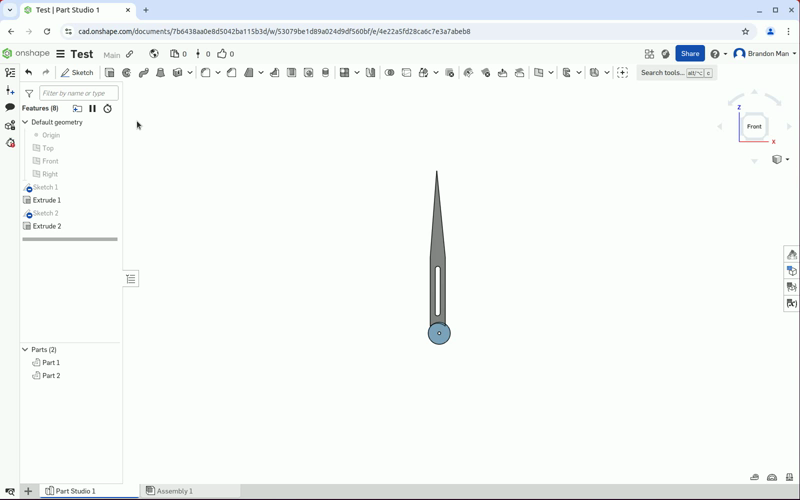
key(shift+h)
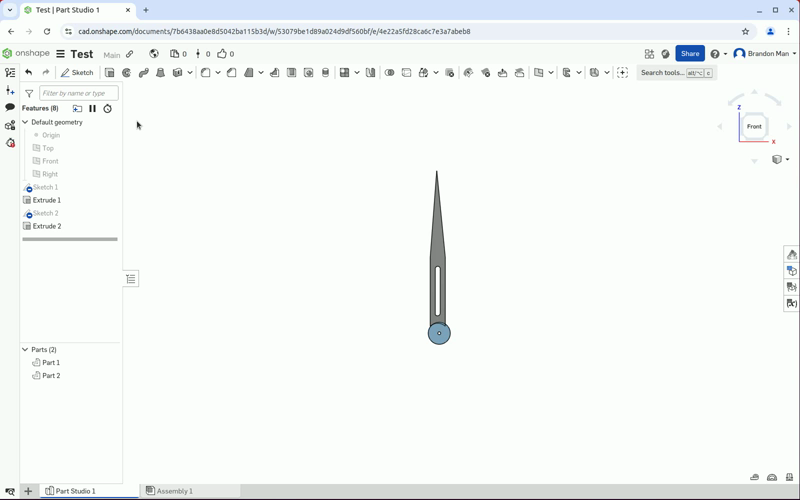
key(shift+h)
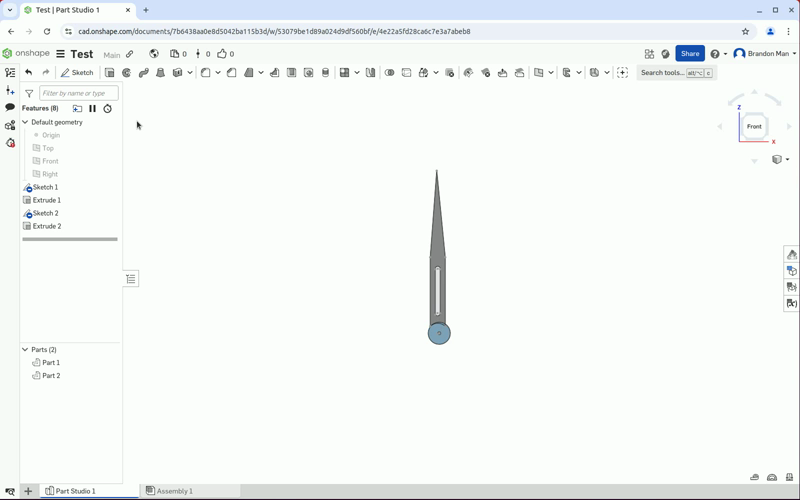
key(shift+7)
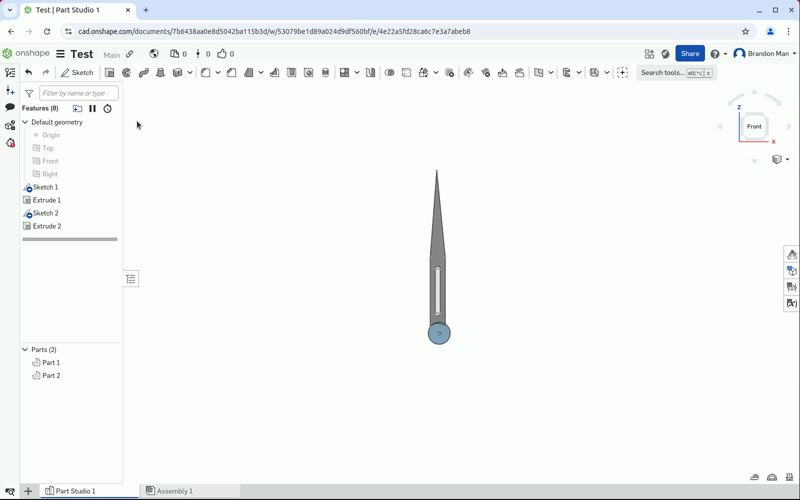
key(left, 2)
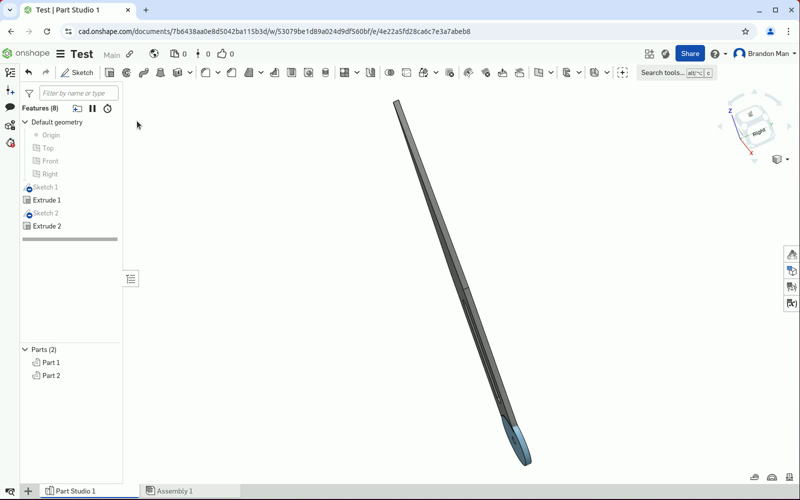
key(down, 2)
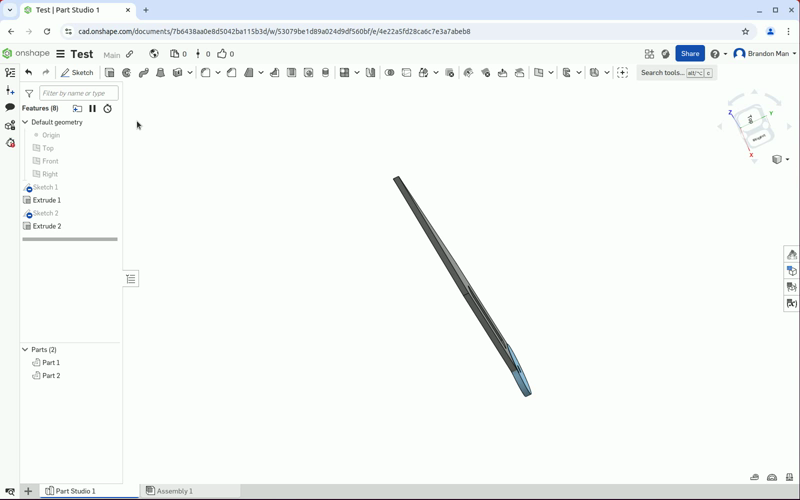
key(up, 2)
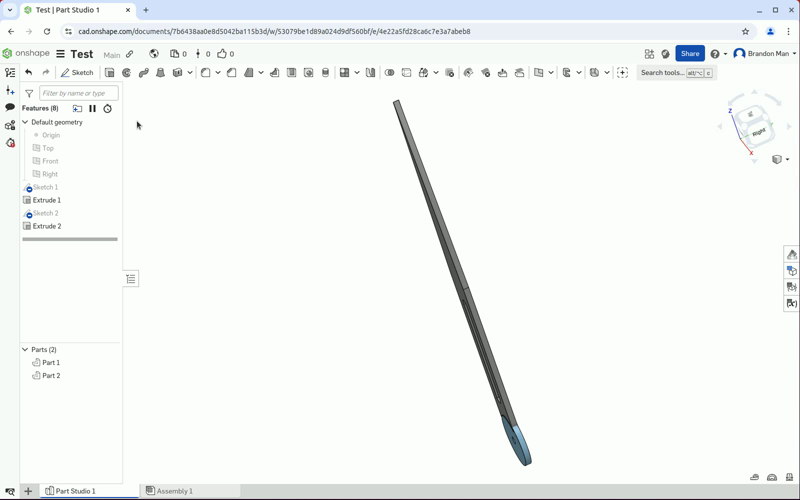
key(right, 2)
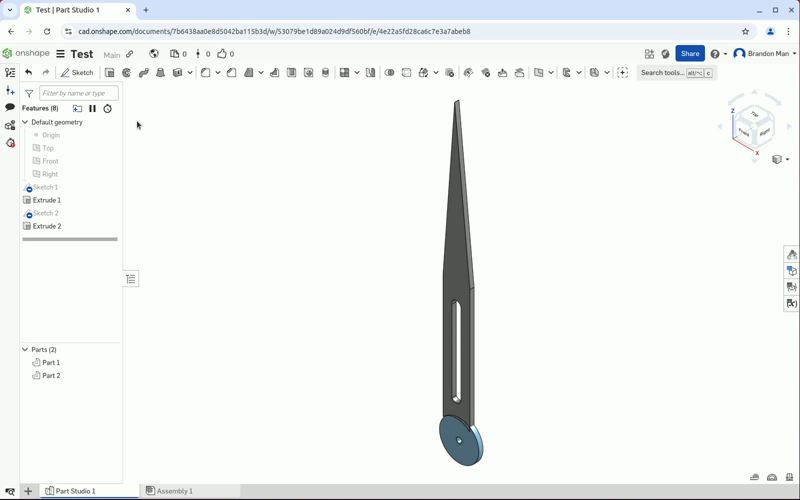
mouse_move(73, 189)
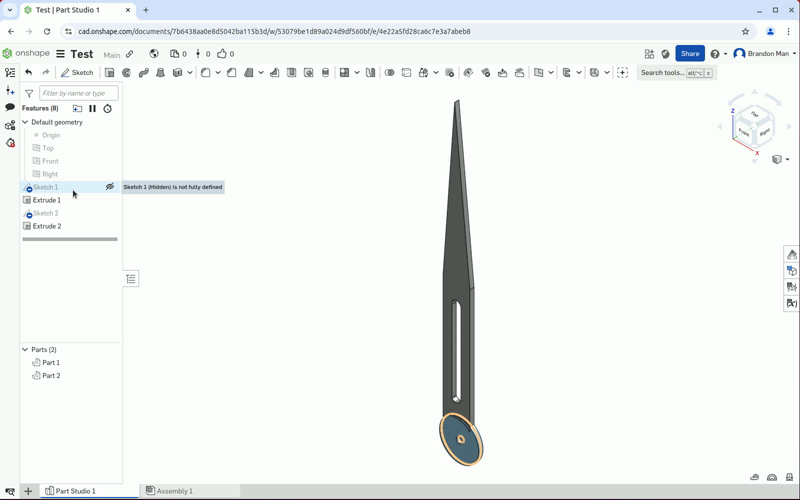
click(73, 189)